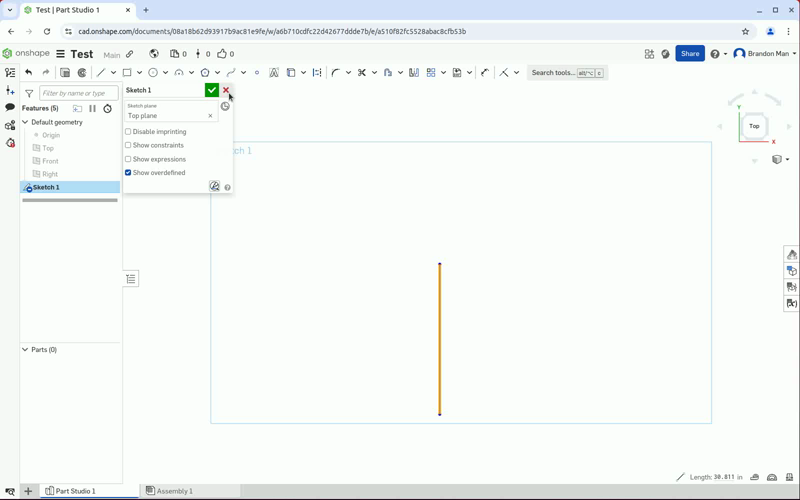
key(shift+h)
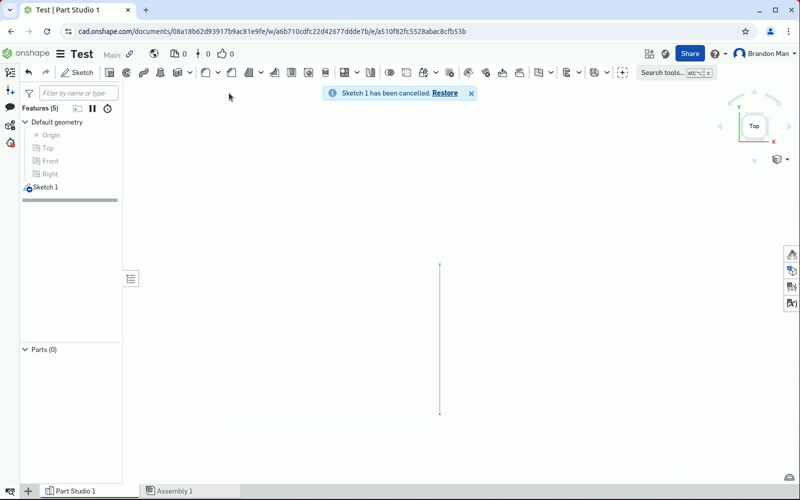
key(shift+s)
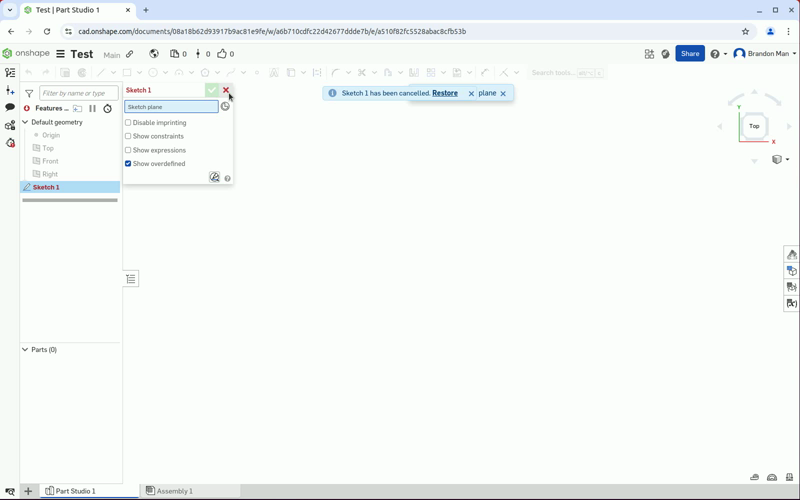
mouse_move(73, 150)
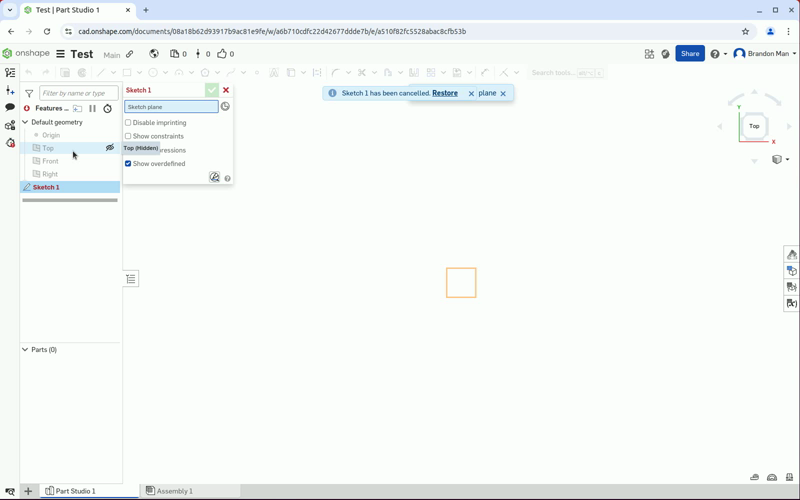
click(73, 150)
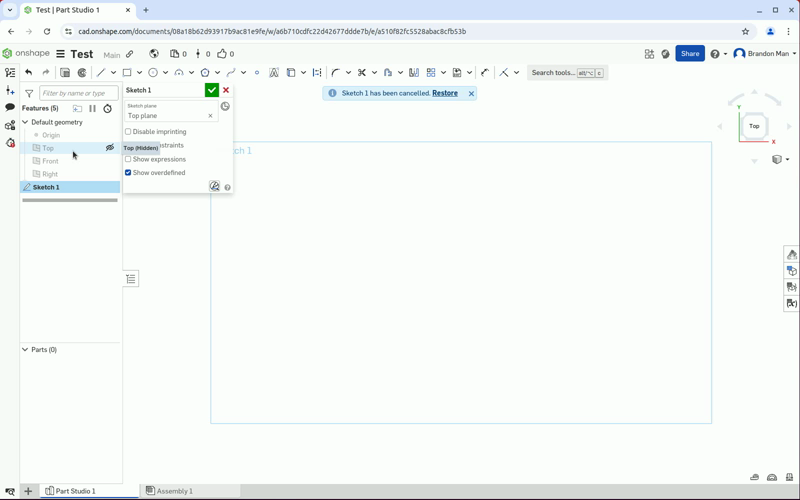
mouse_move(73, 352)
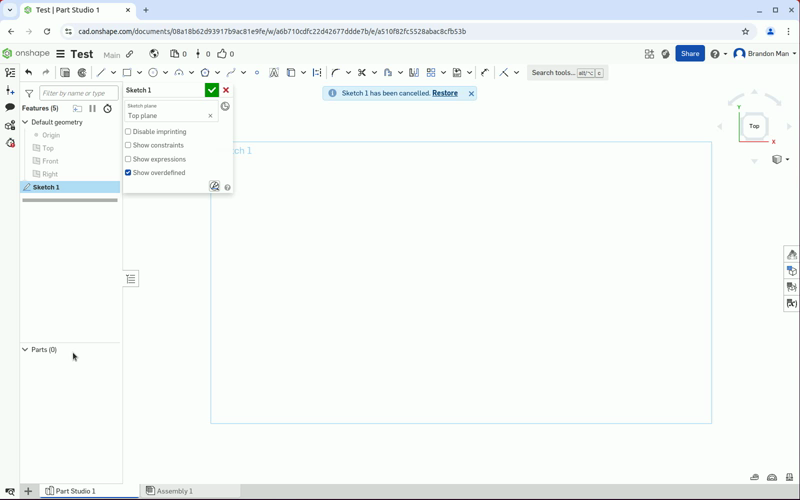
key(y)
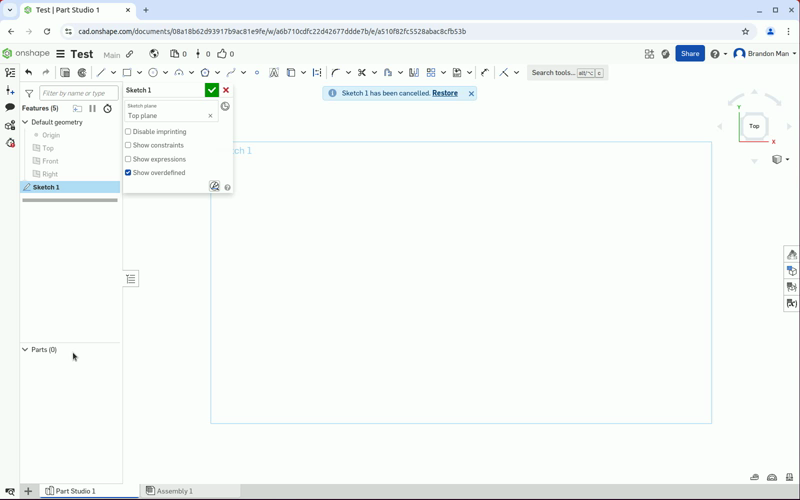
key(l)
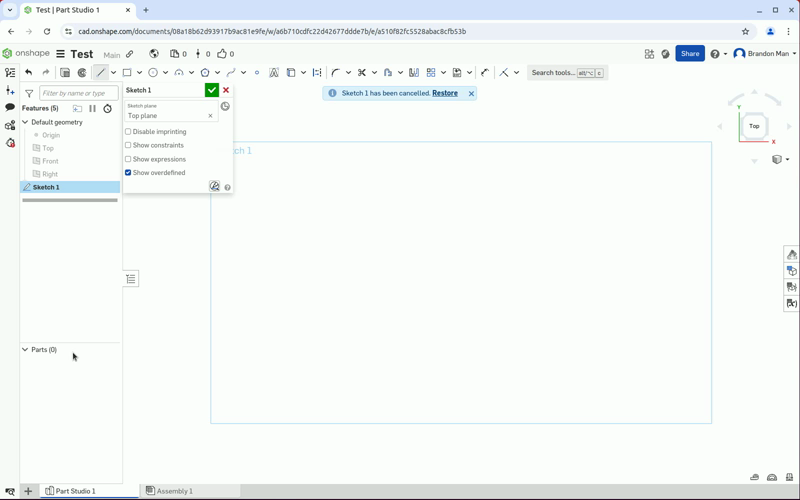
key_down(shift)
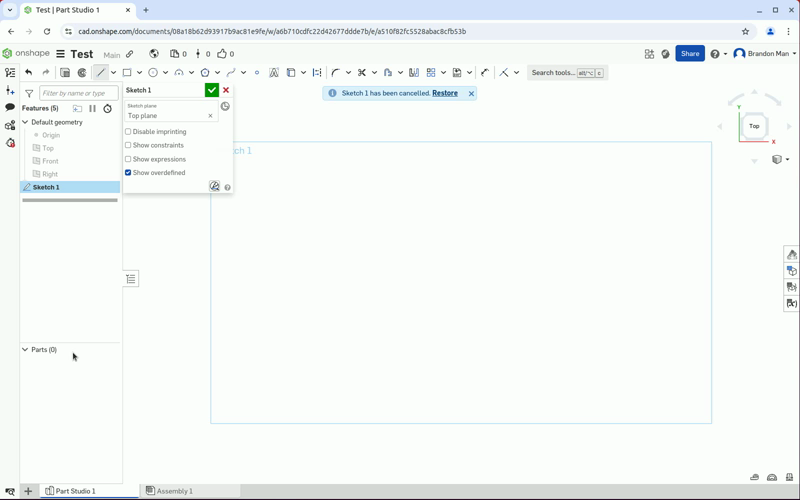
mouse_move(424, 319)
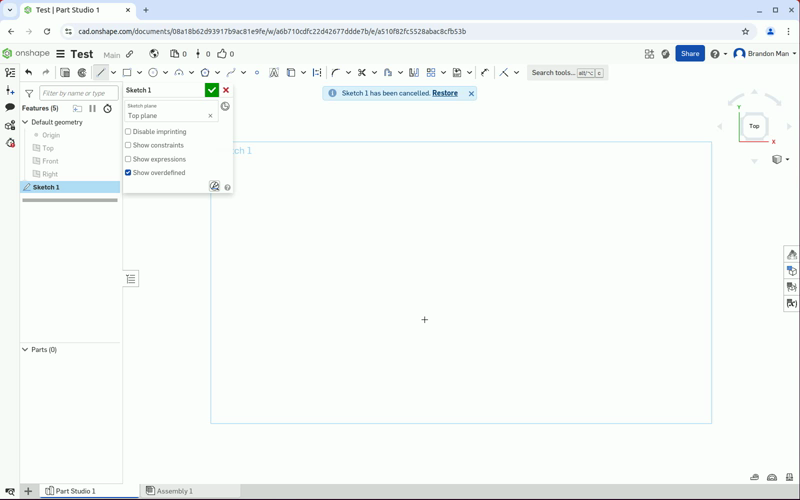
click(424, 319)
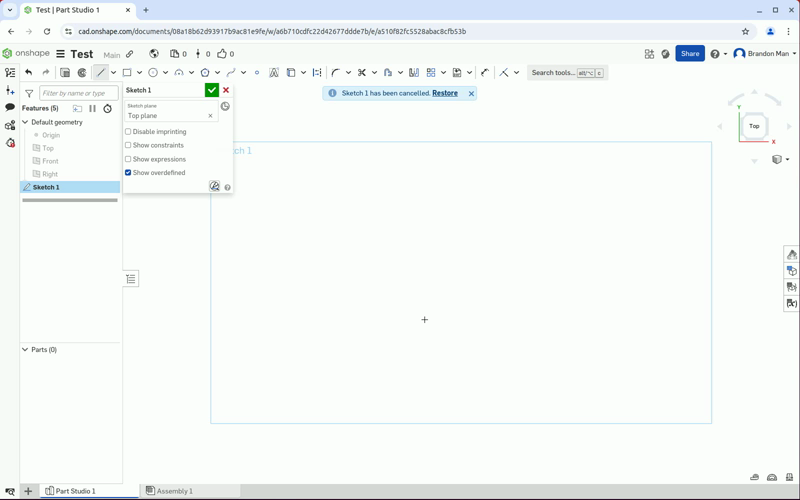
key_up(shift)
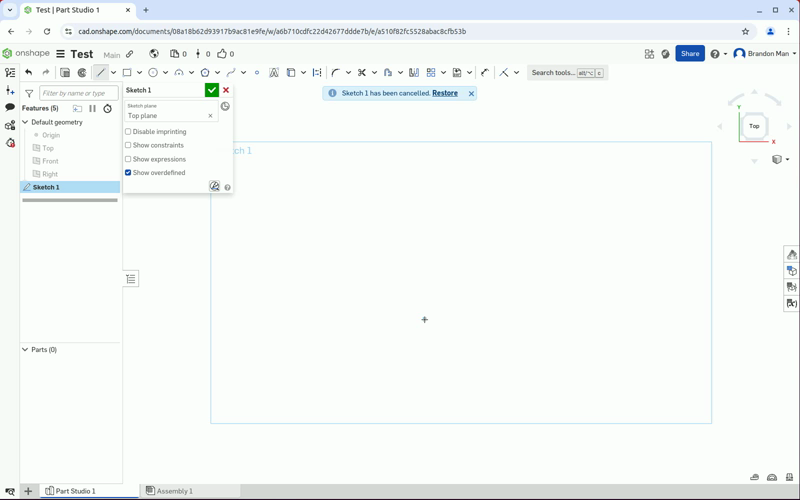
key_down(shift)
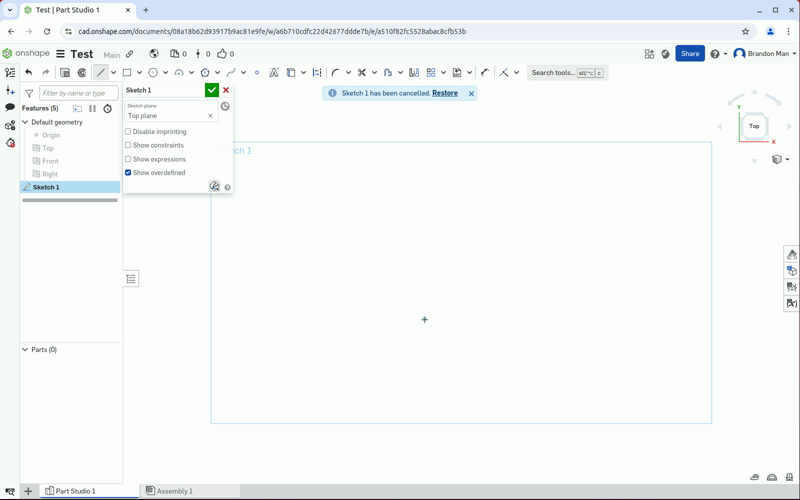
mouse_move(497, 319)
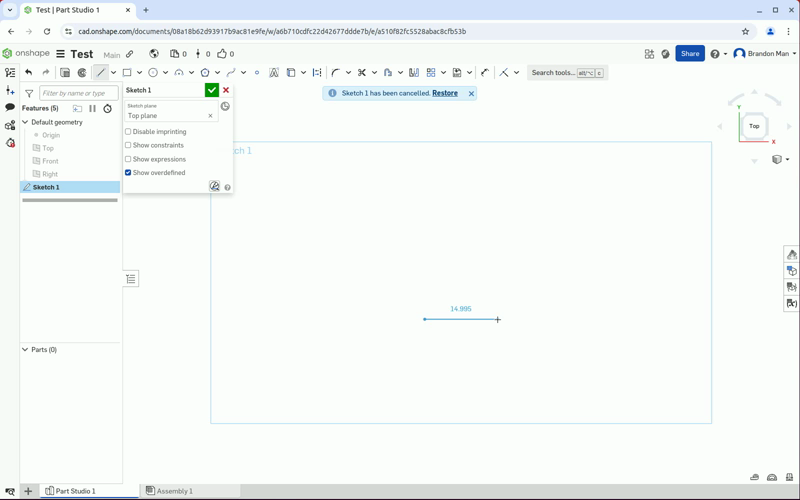
click(497, 319)
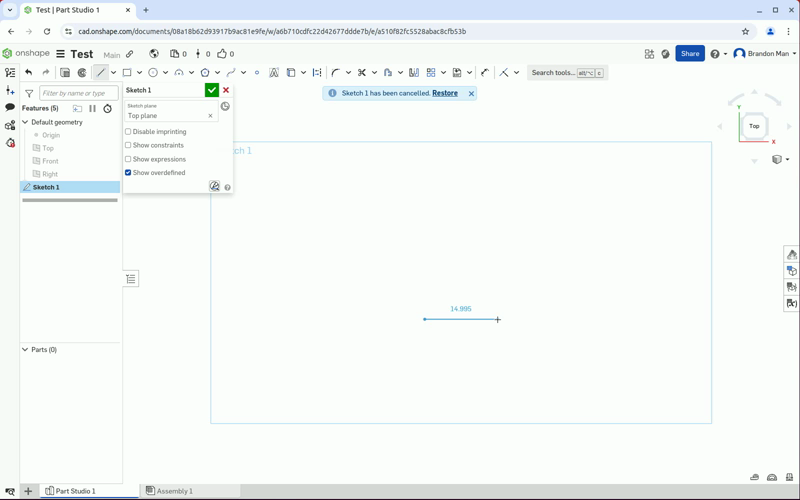
key_up(shift)
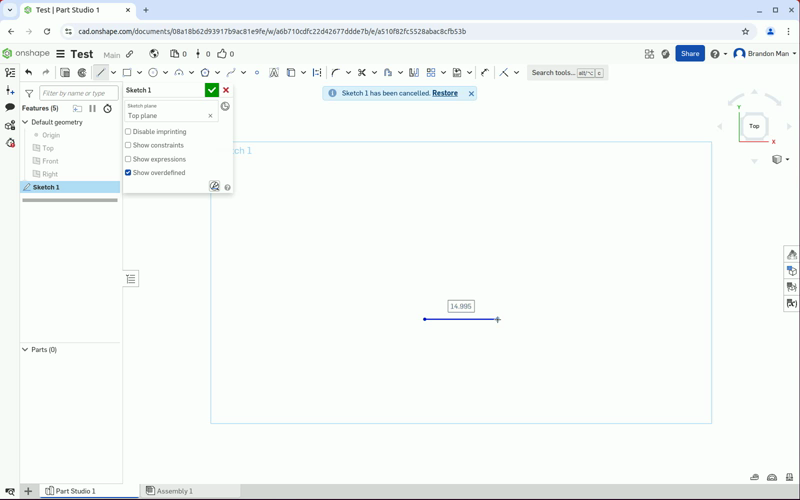
key_down(shift)
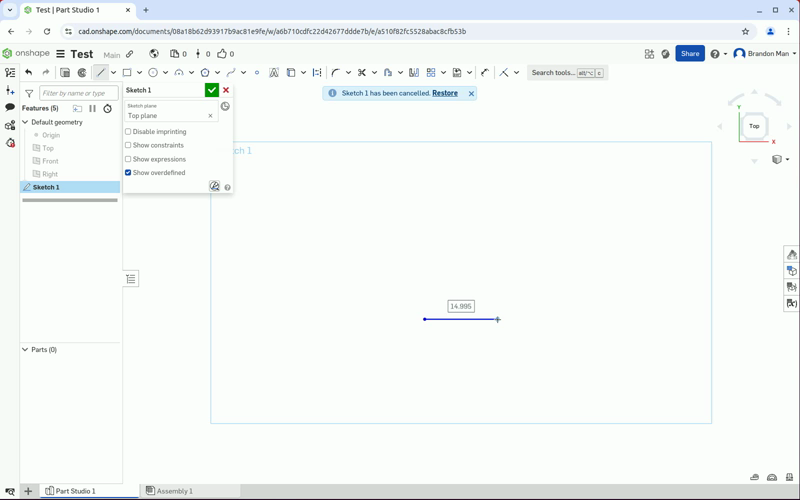
mouse_move(497, 246)
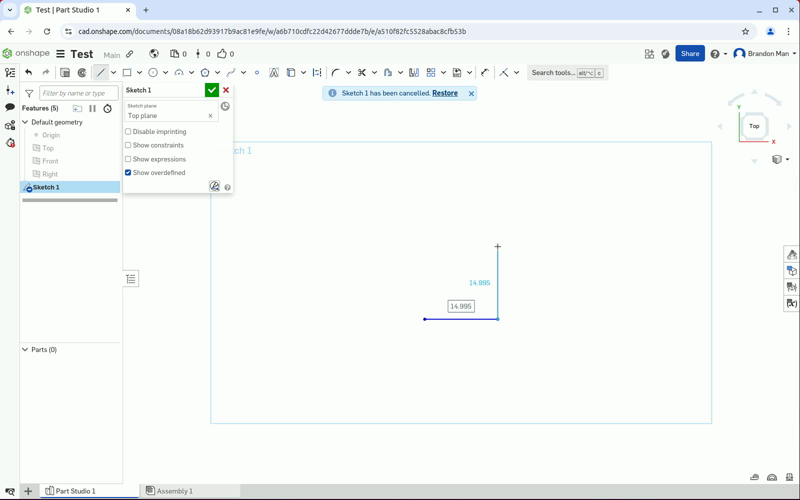
click(497, 246)
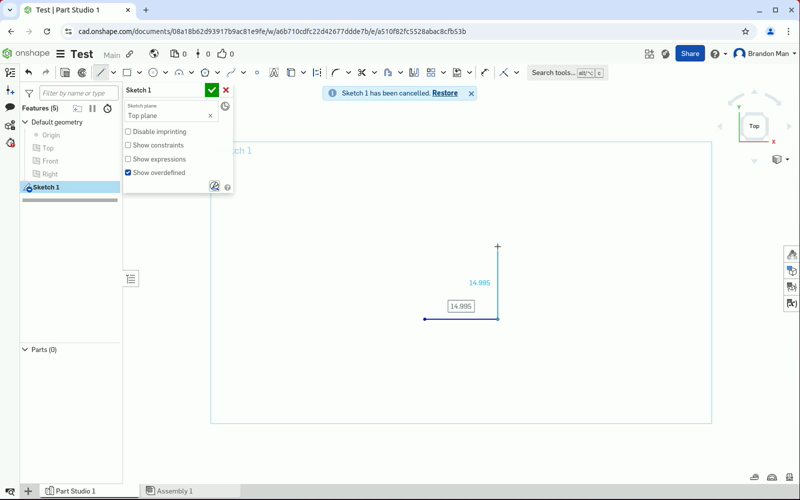
key_up(shift)
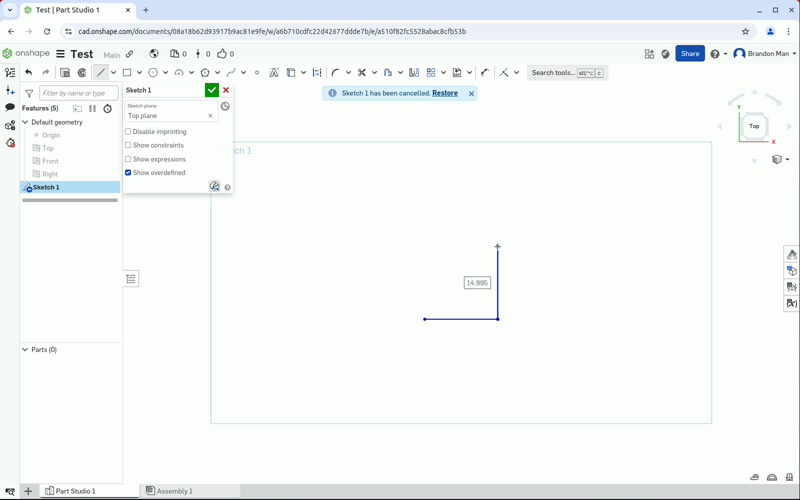
key_down(shift)
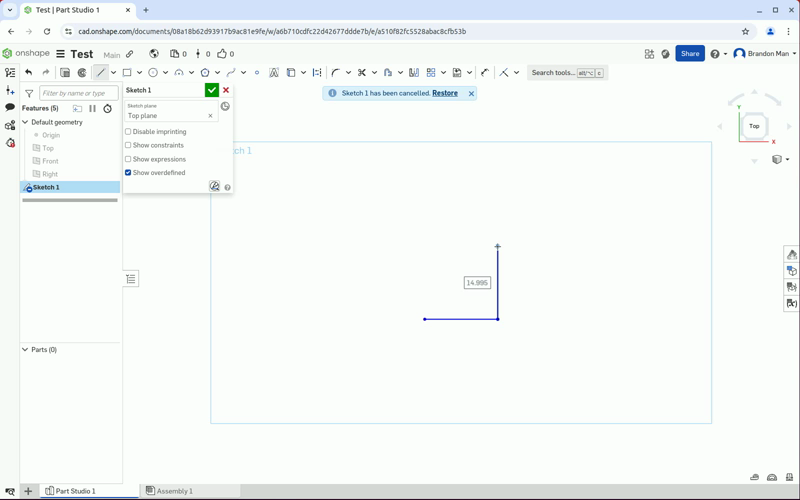
mouse_move(424, 246)
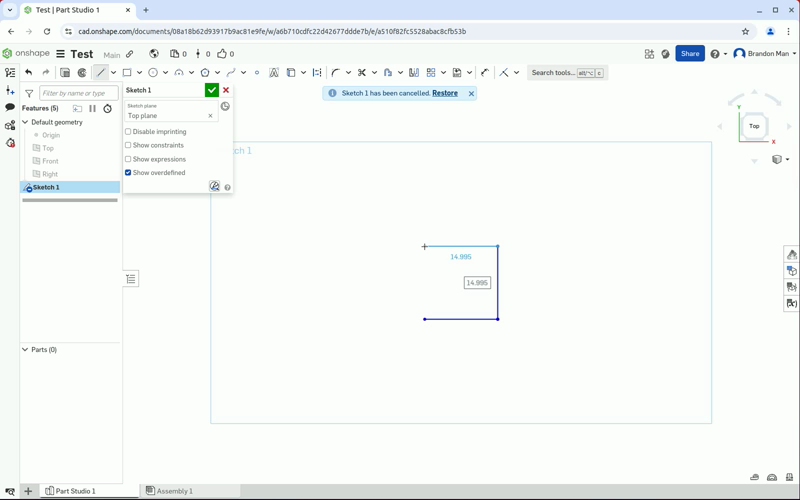
click(424, 246)
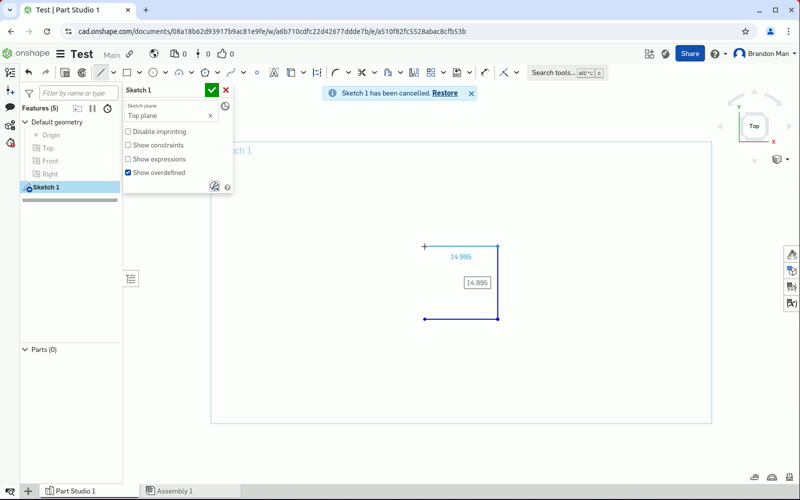
key_up(shift)
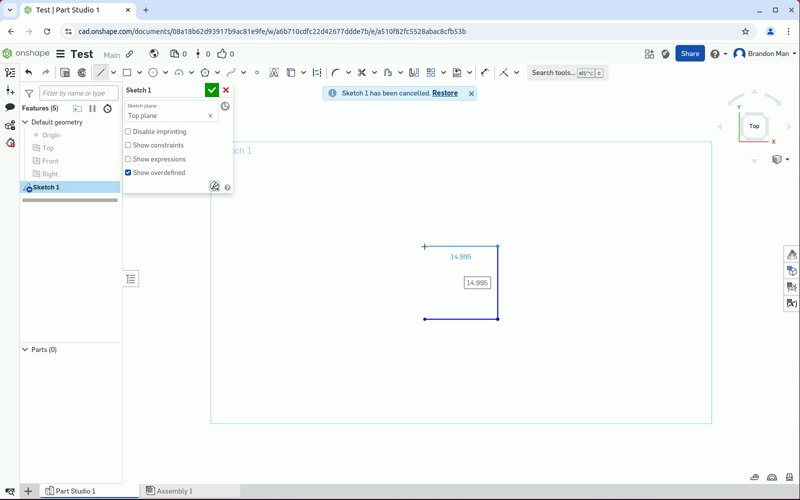
key_down(shift)
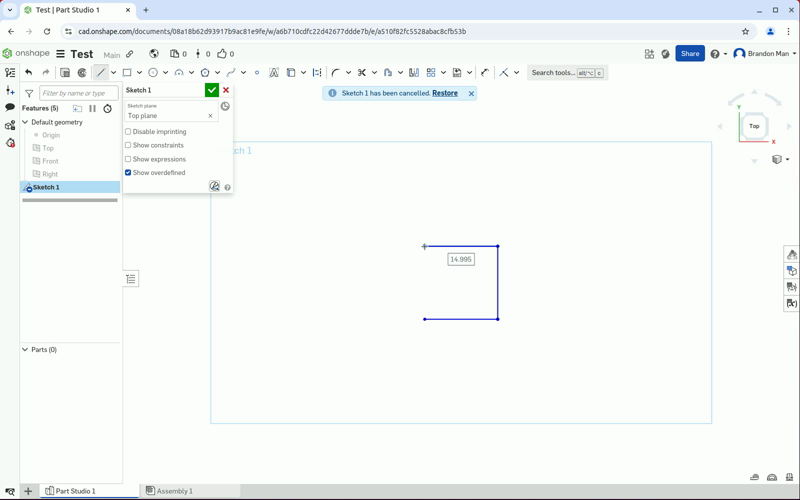
mouse_move(424, 319)
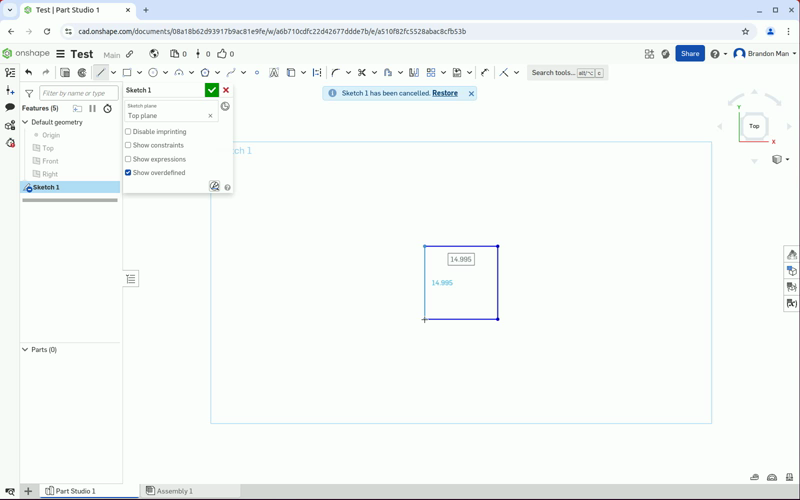
key_up(shift)
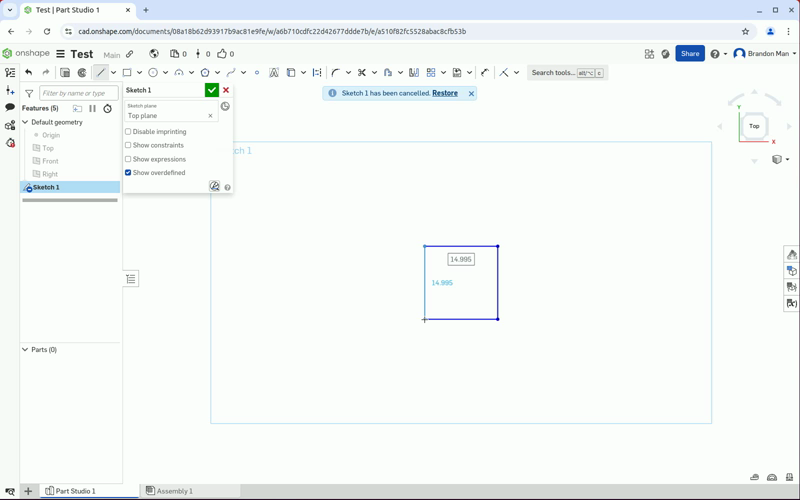
click(424, 319)
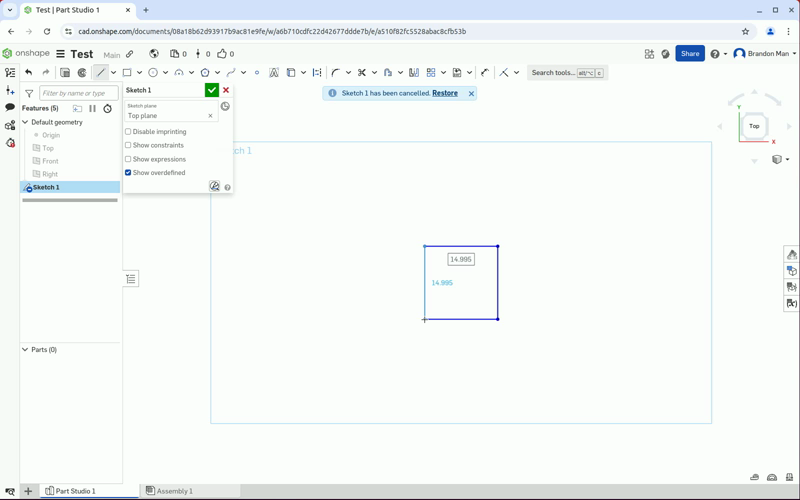
key(esc)
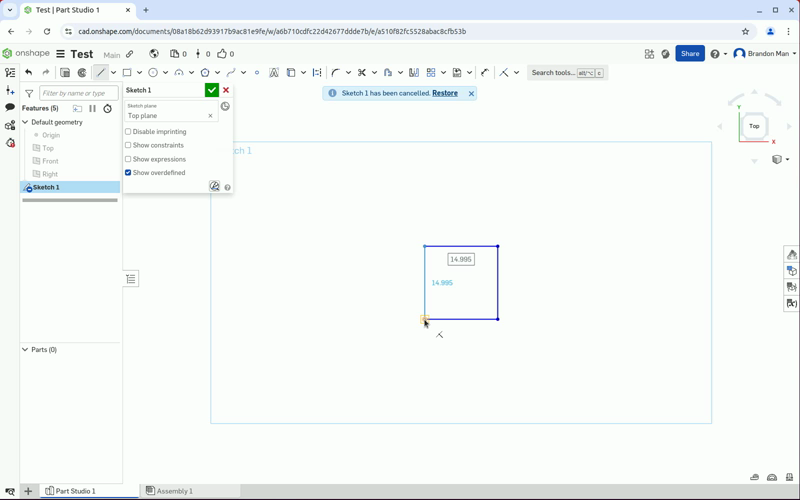
mouse_move(489, 267)
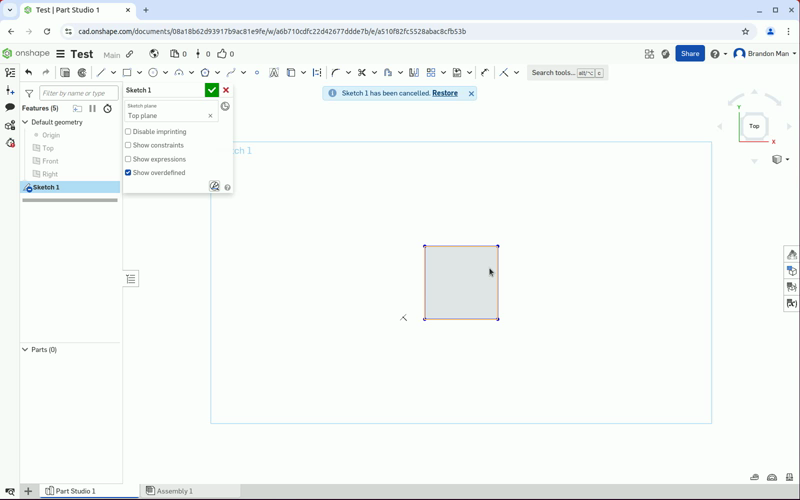
click(489, 267)
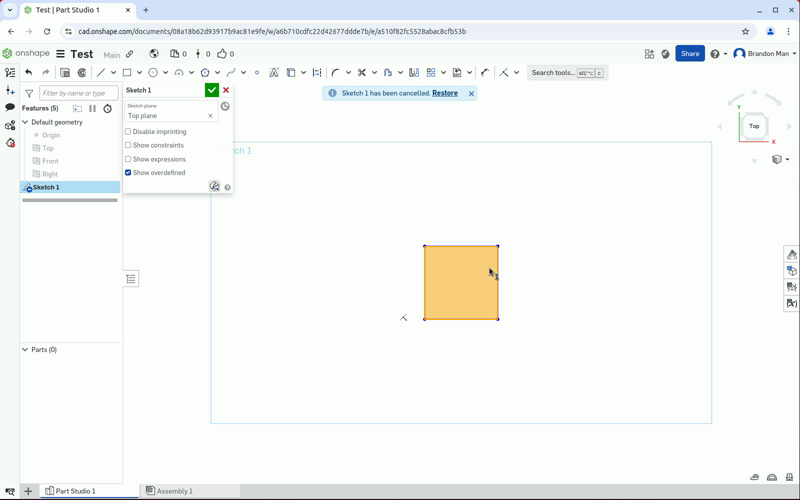
mouse_move(73, 352)
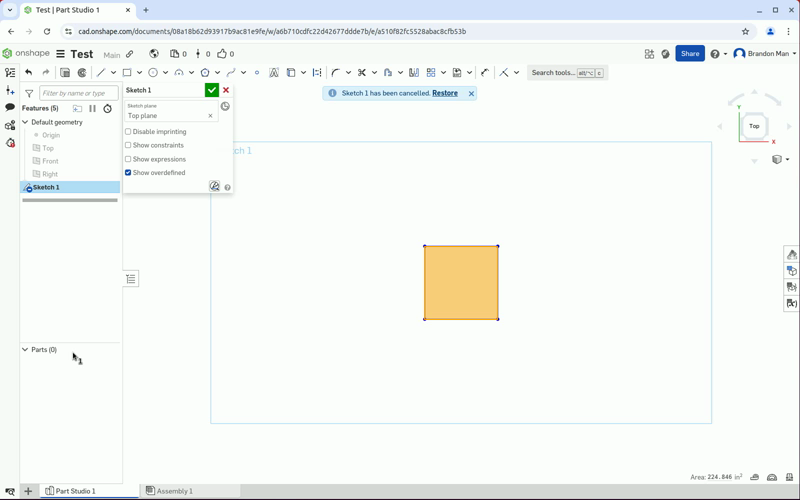
key(shift+y)
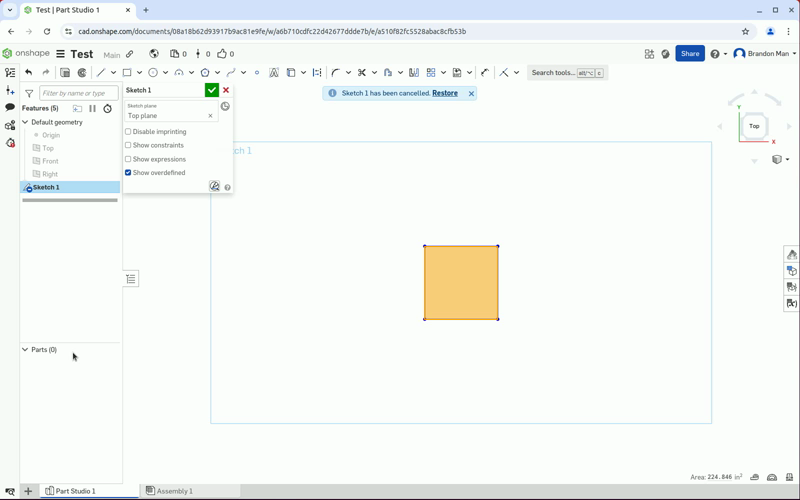
key(shift+e)
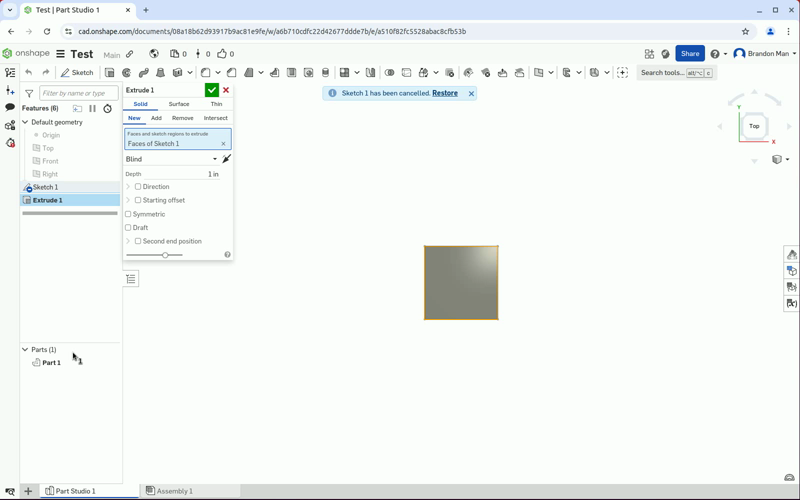
mouse_move(143, 106)
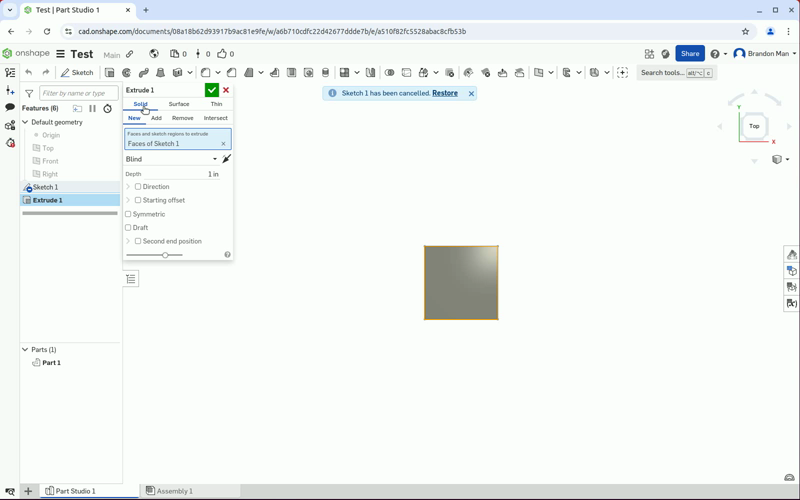
click(143, 106)
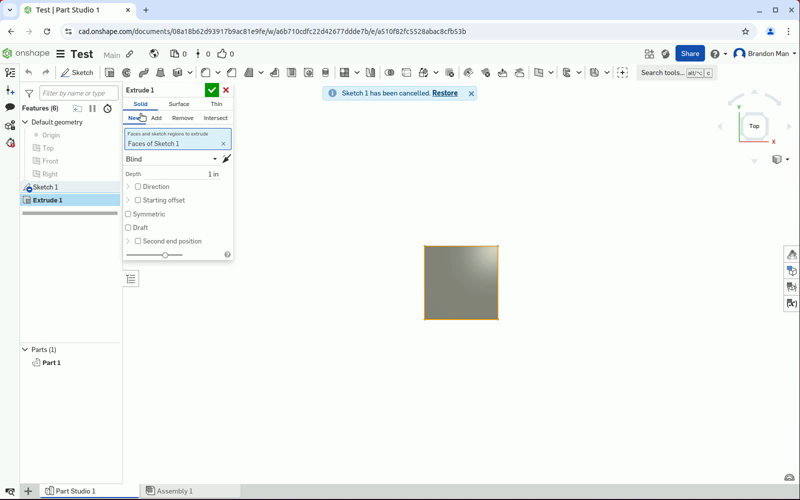
mouse_move(137, 120)
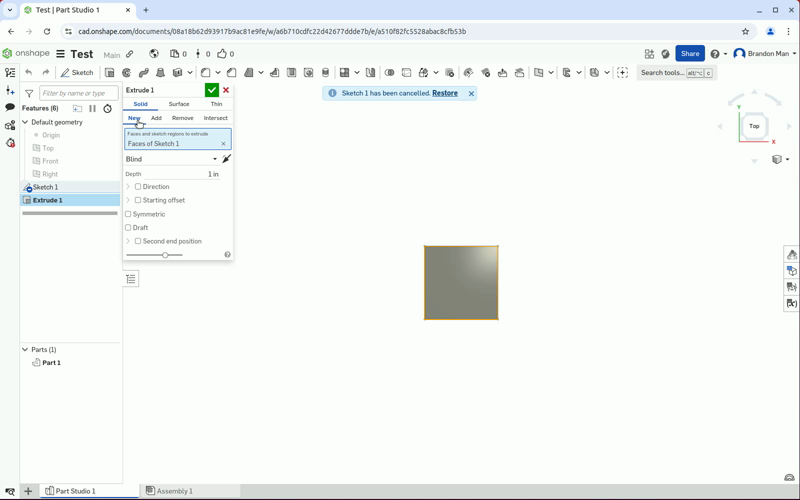
click(137, 120)
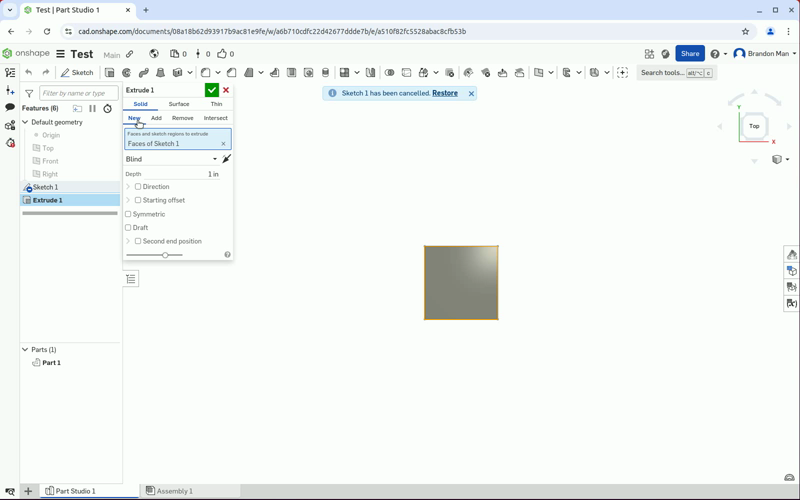
key(tab, 4)
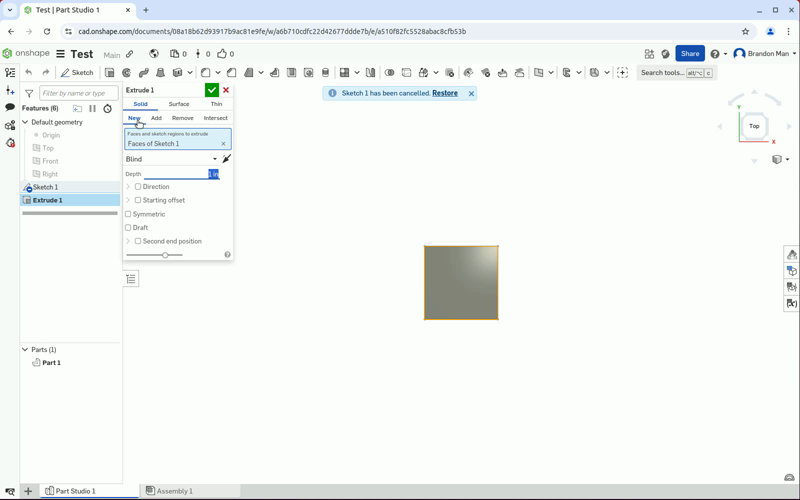
text(23.108)
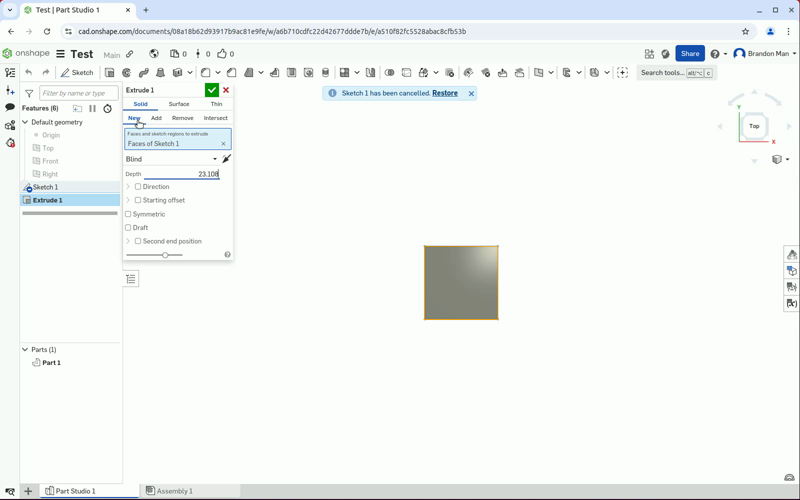
key(enter)
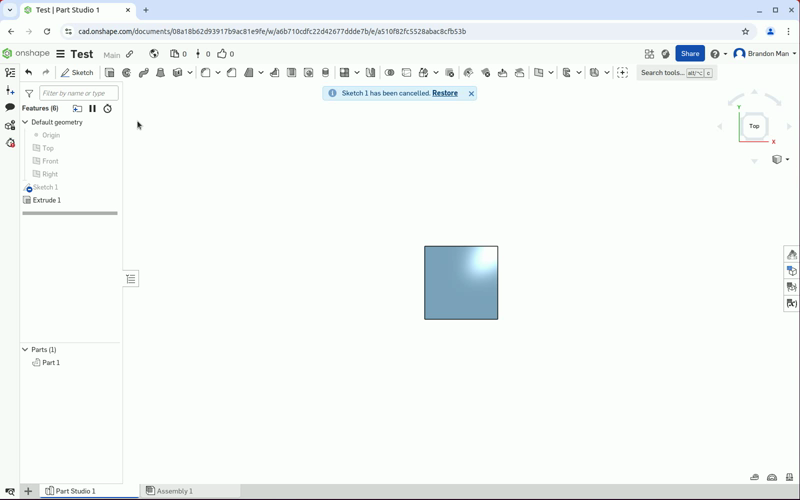
key(shift+h)
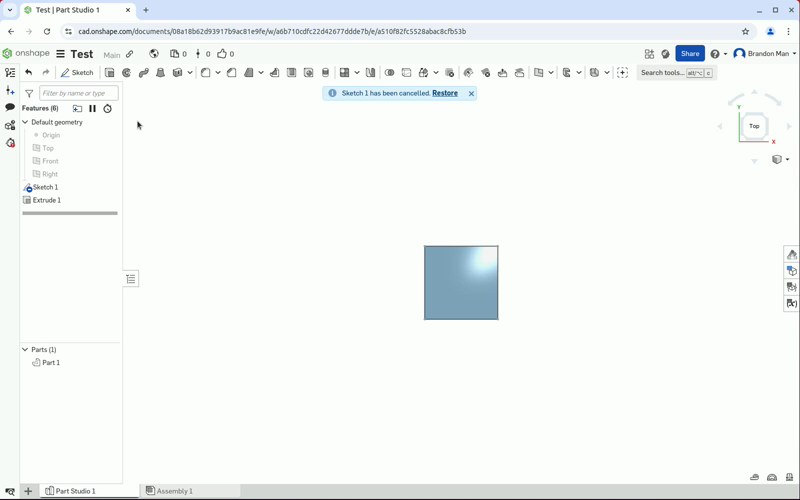
key(shift+h)
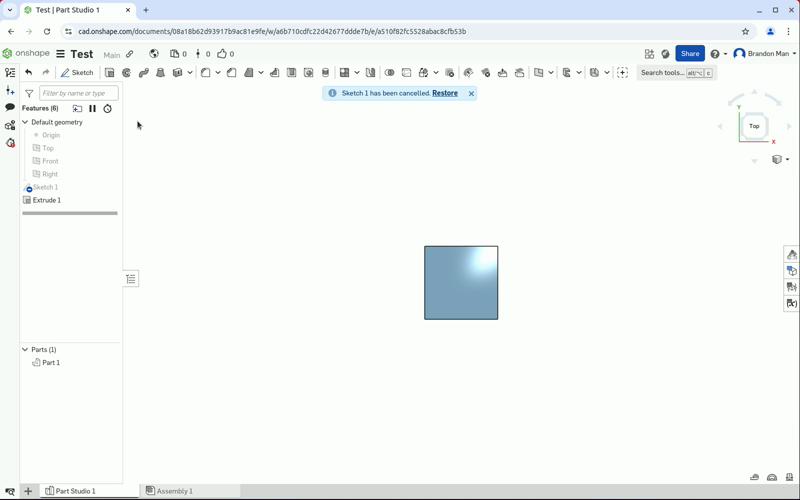
mouse_move(73, 189)
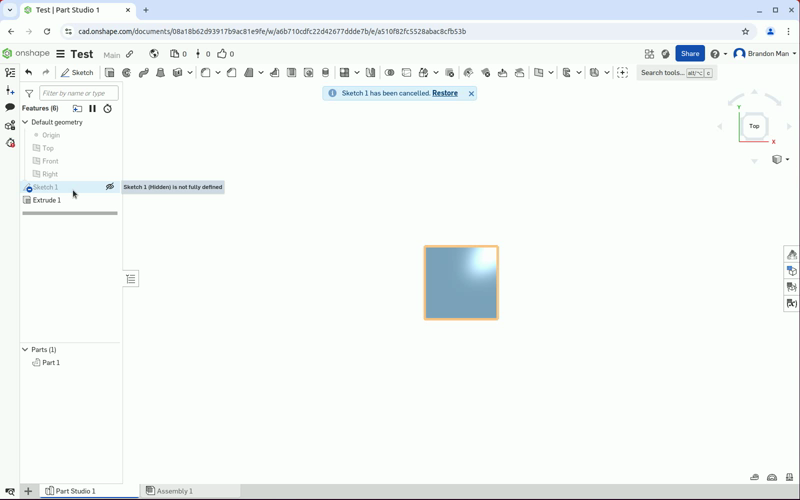
click(73, 189)
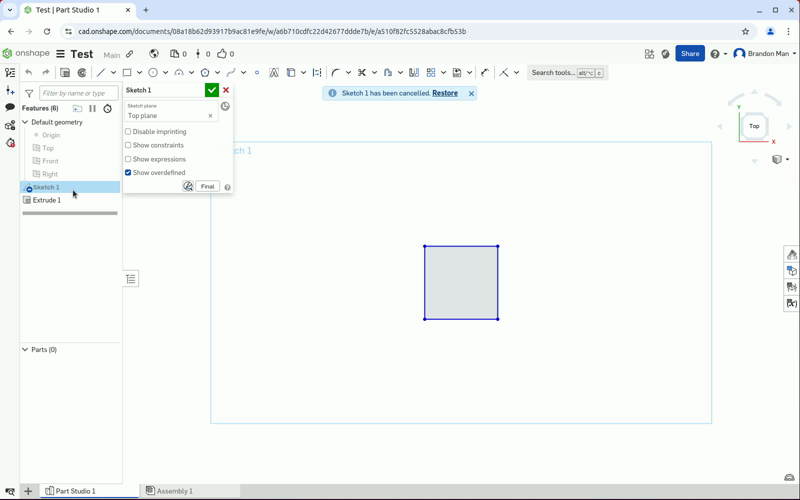
mouse_move(229, 92)
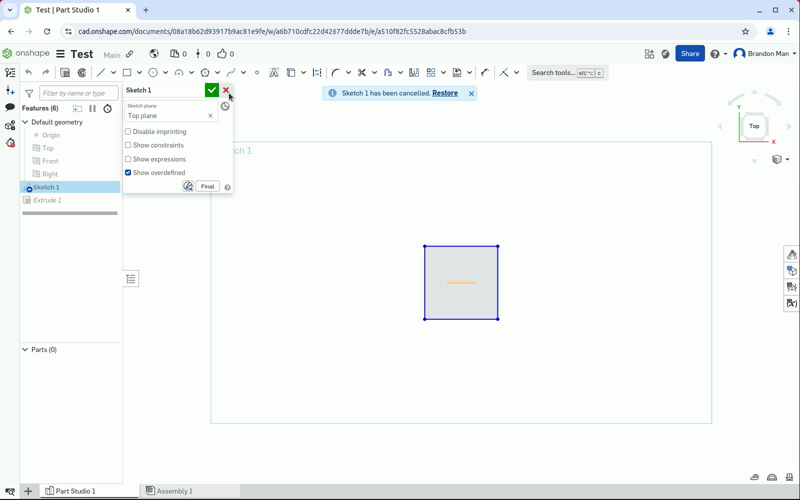
click(229, 92)
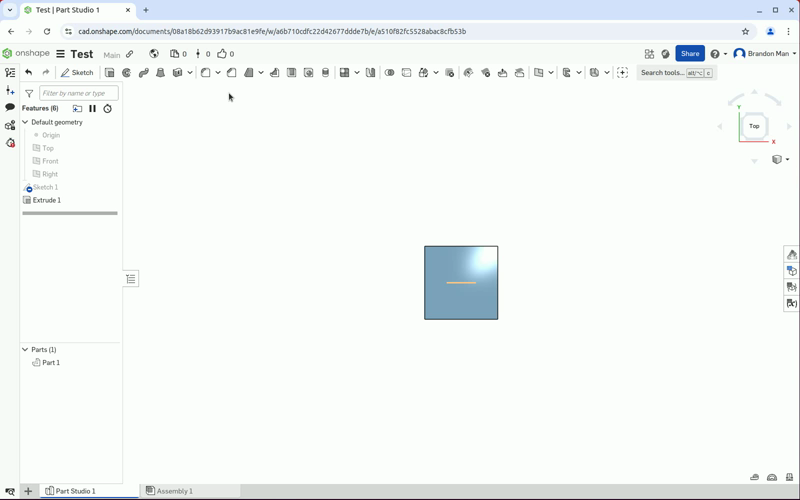
mouse_move(541, 75)
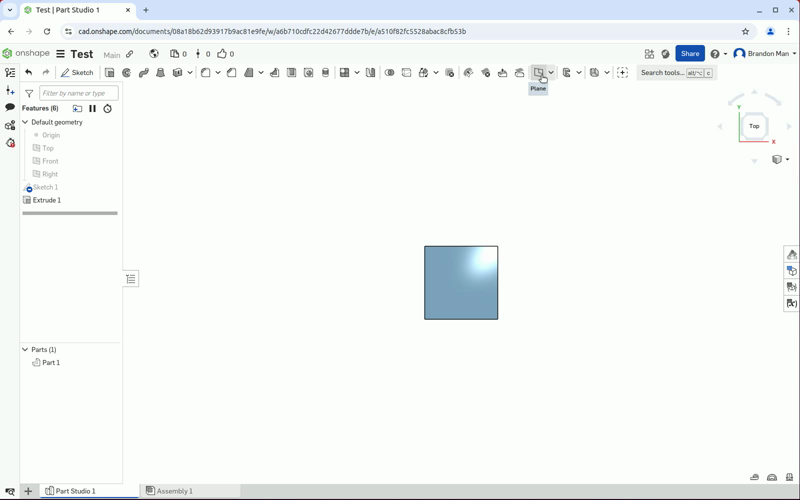
click(541, 75)
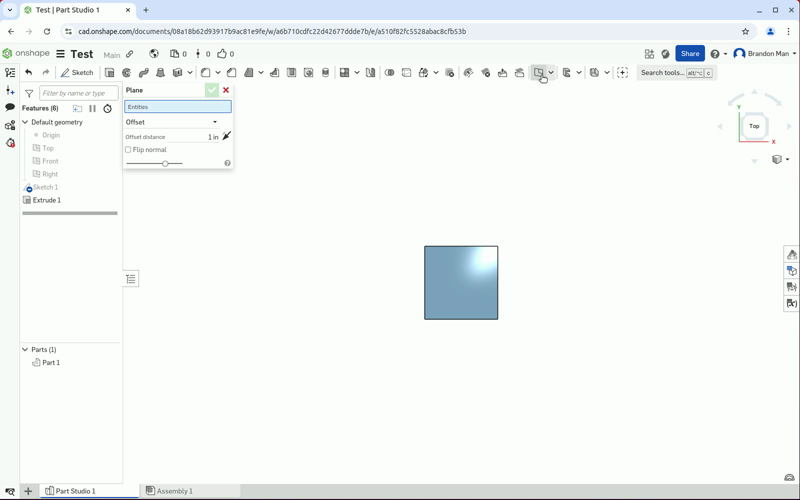
mouse_move(73, 150)
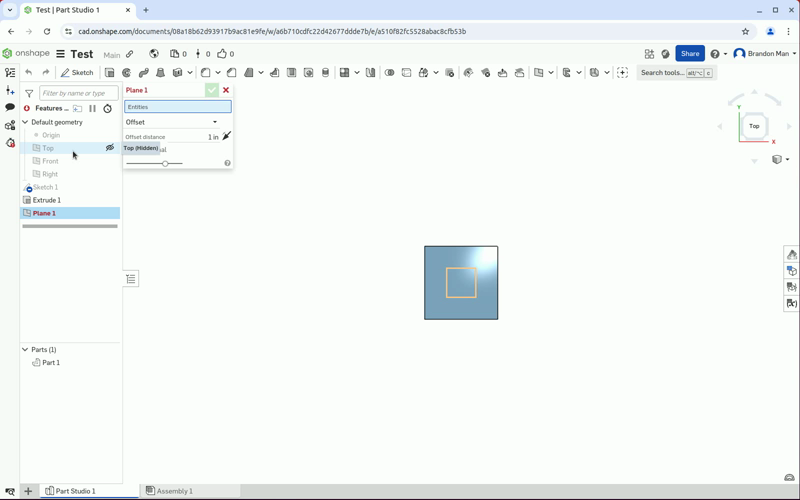
click(73, 150)
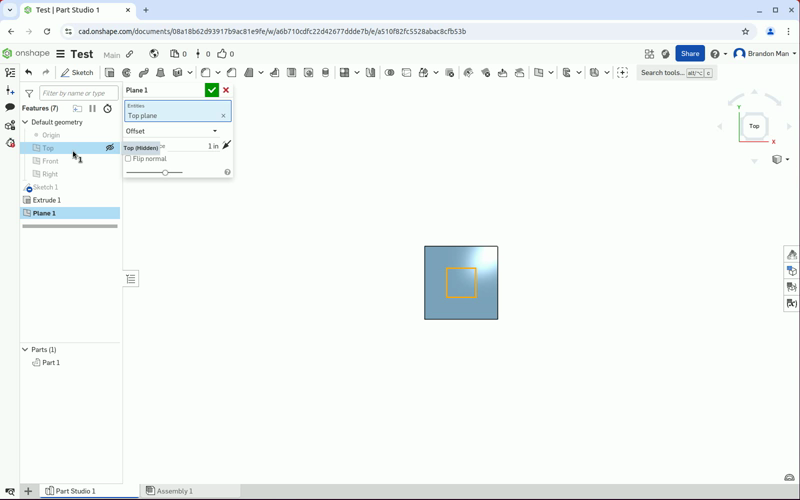
key(tab, 2)
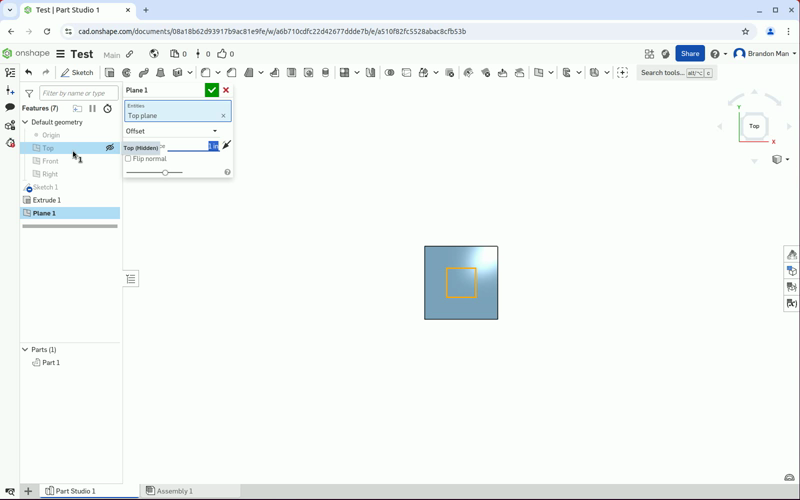
text(23.108)
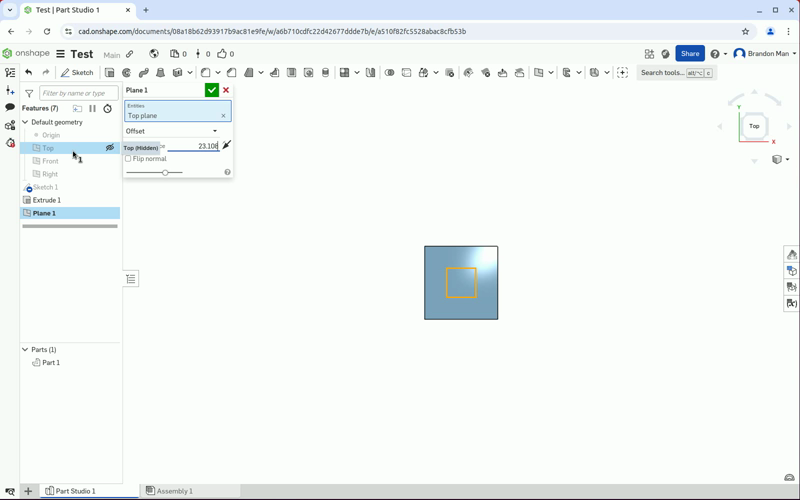
key(enter, 2)
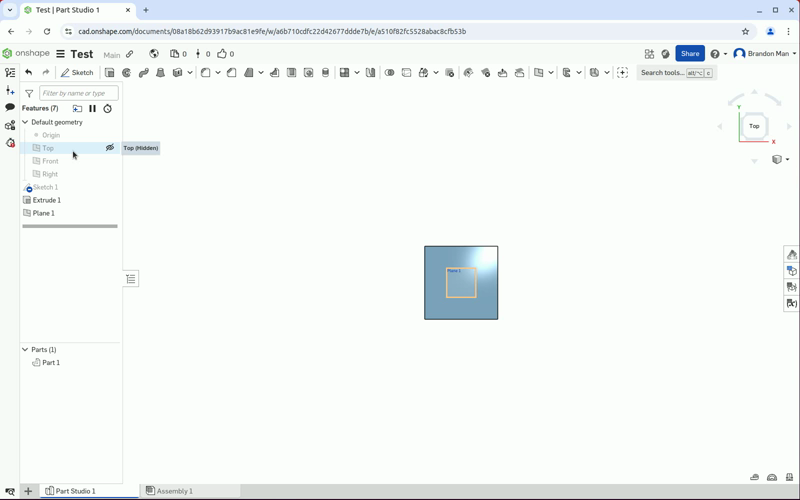
key(shift+s)
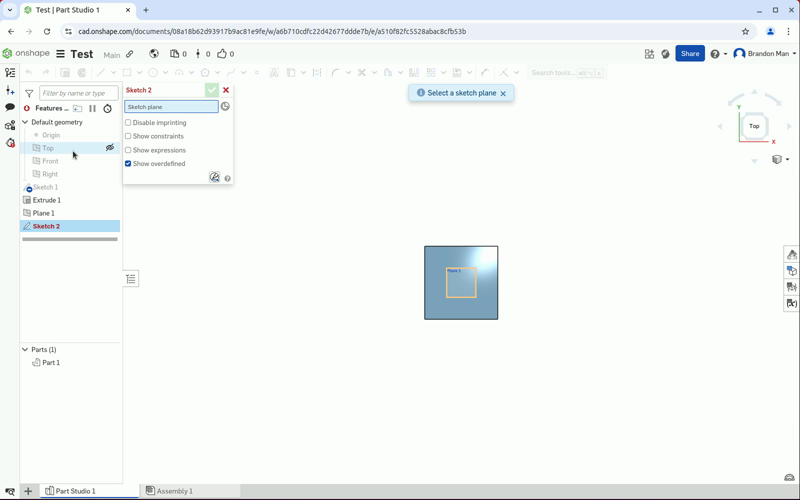
mouse_move(73, 215)
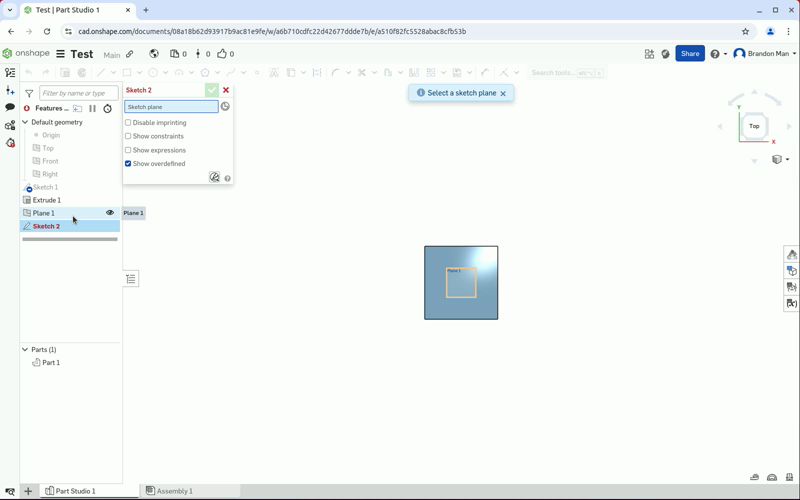
click(73, 215)
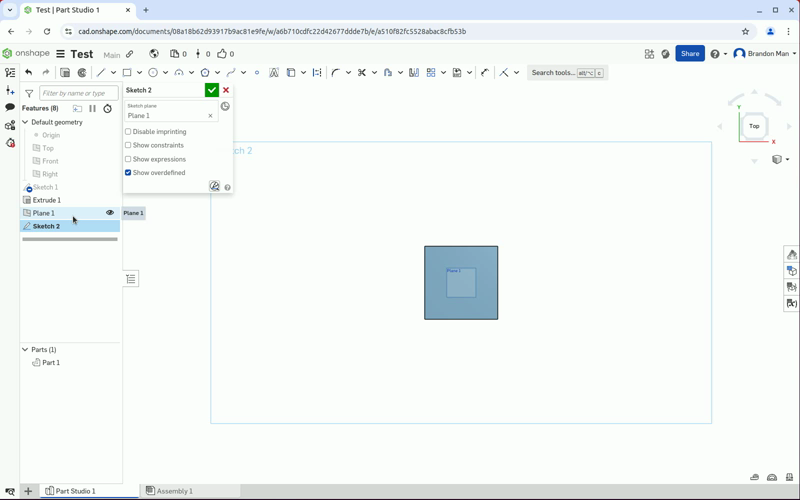
mouse_move(73, 352)
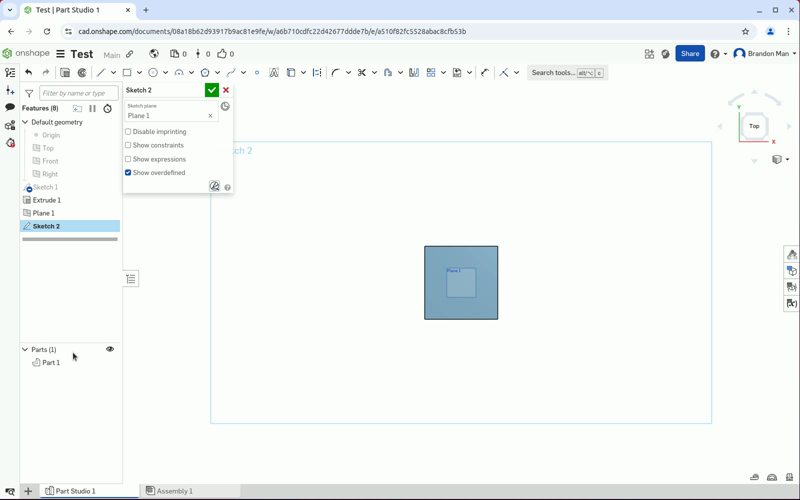
key(y)
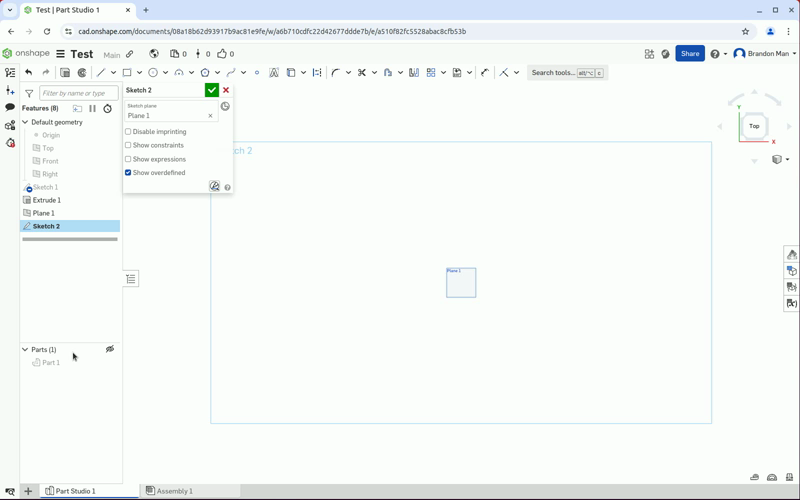
key(l)
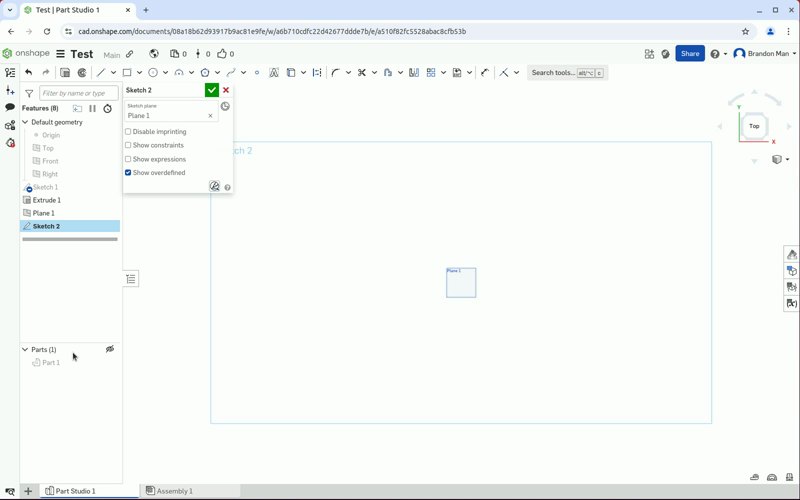
key_down(shift)
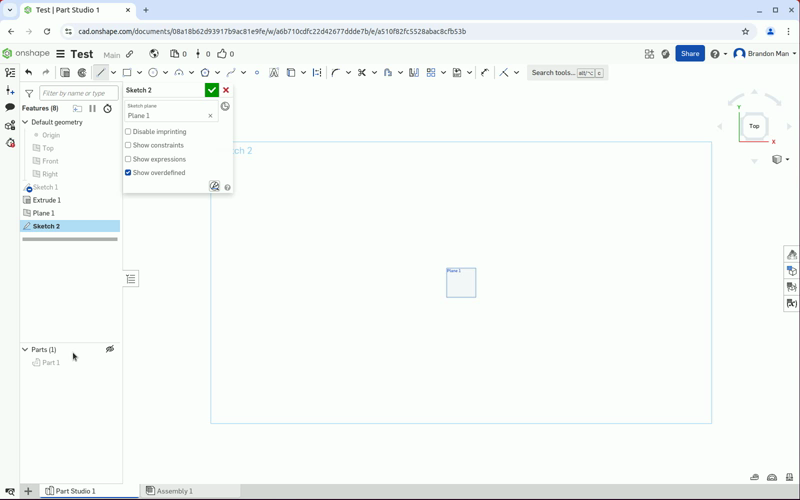
mouse_move(463, 280)
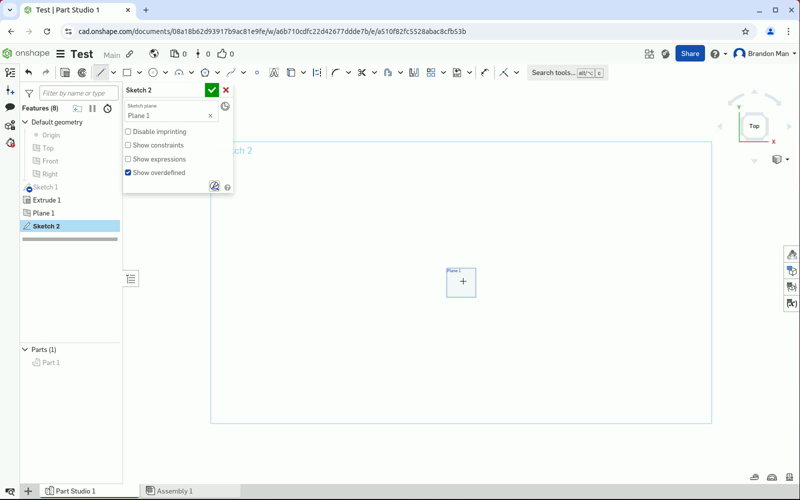
click(463, 280)
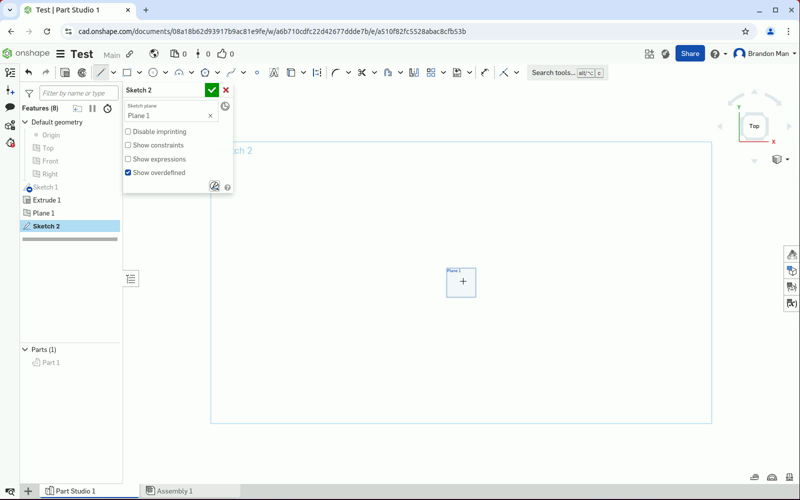
key_up(shift)
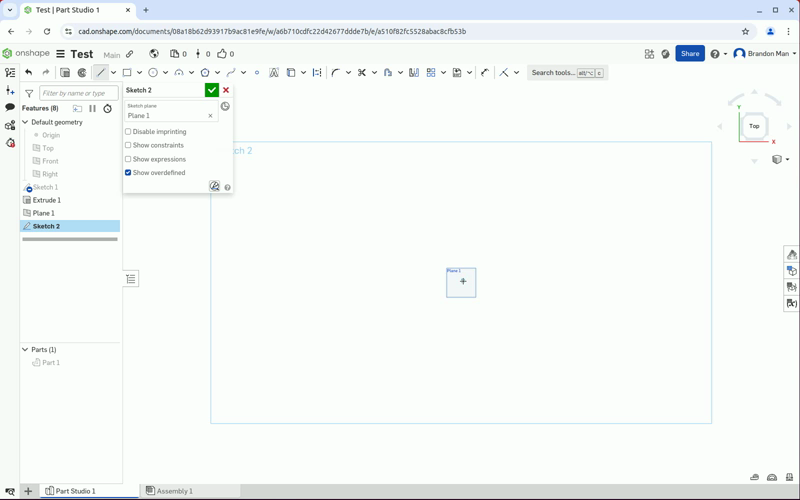
key_down(shift)
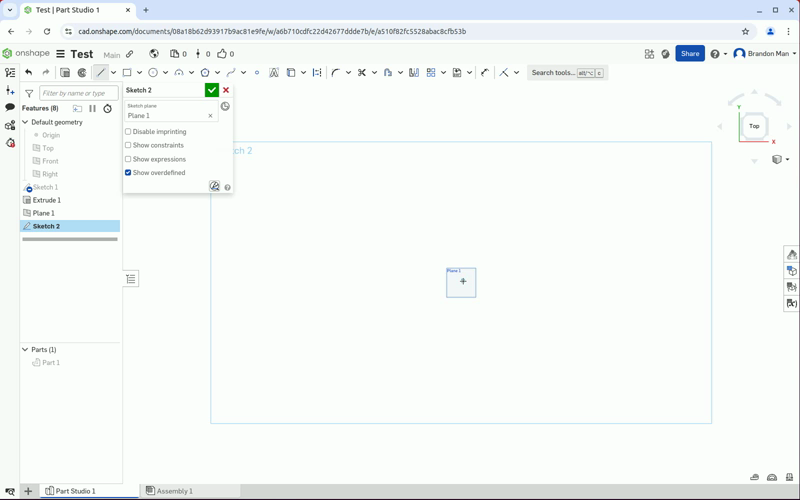
mouse_move(493, 280)
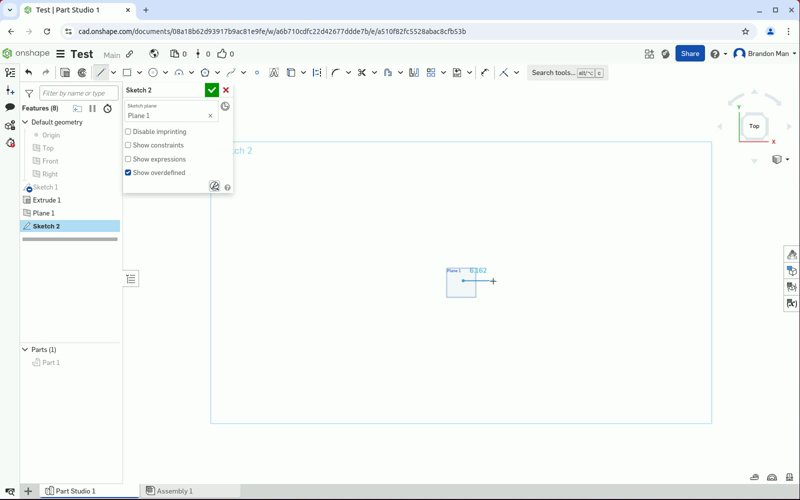
mouse_move(494, 280)
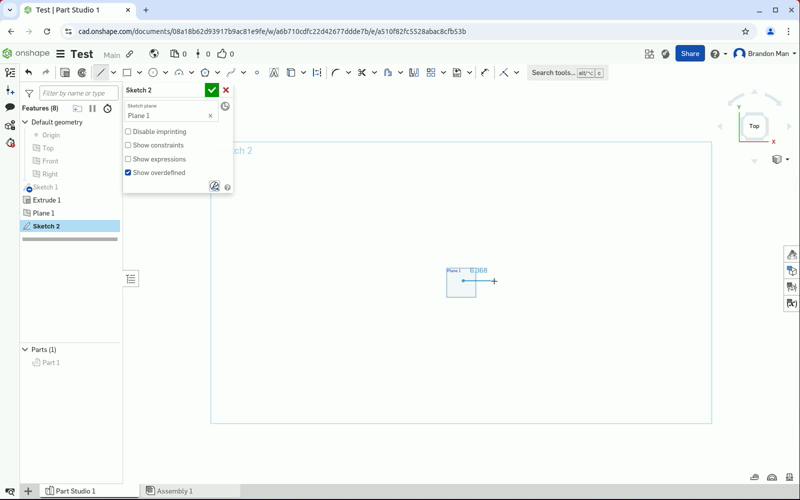
click(494, 280)
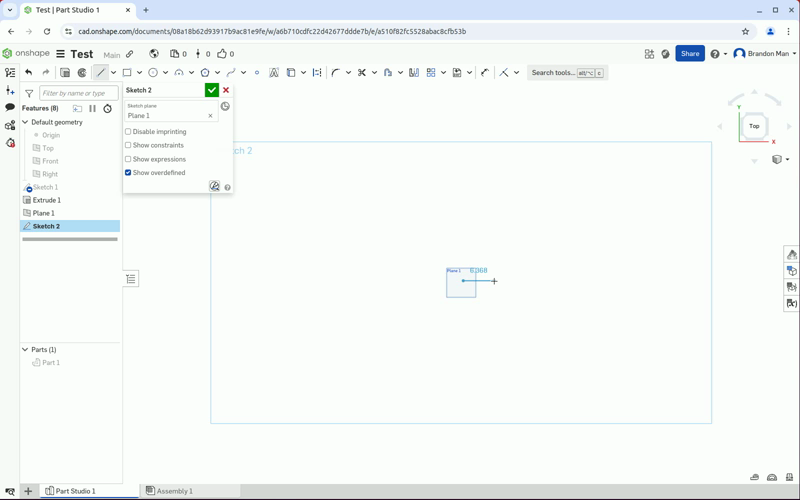
key_up(shift)
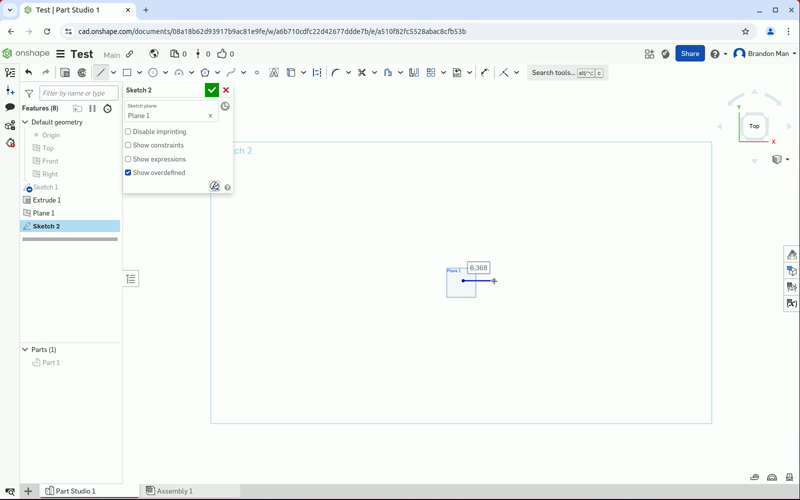
key_down(shift)
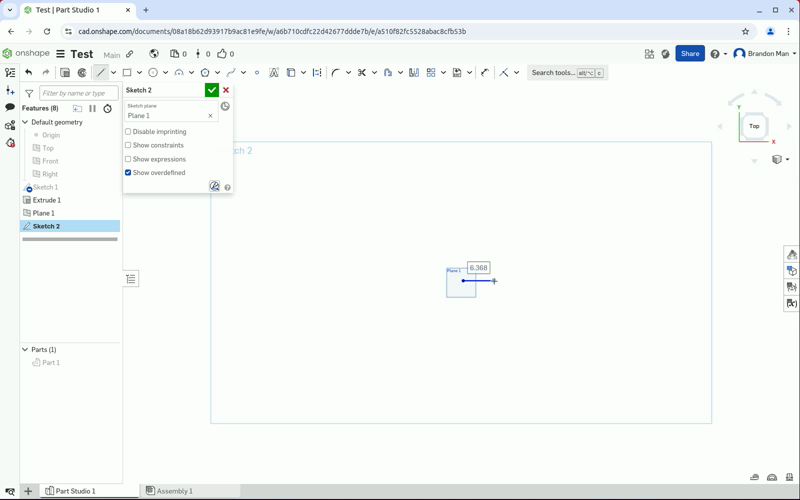
mouse_move(524, 280)
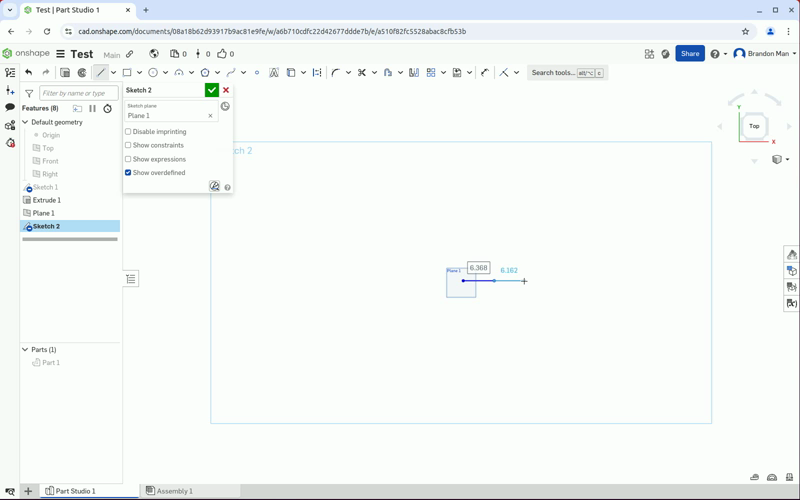
mouse_move(494, 249)
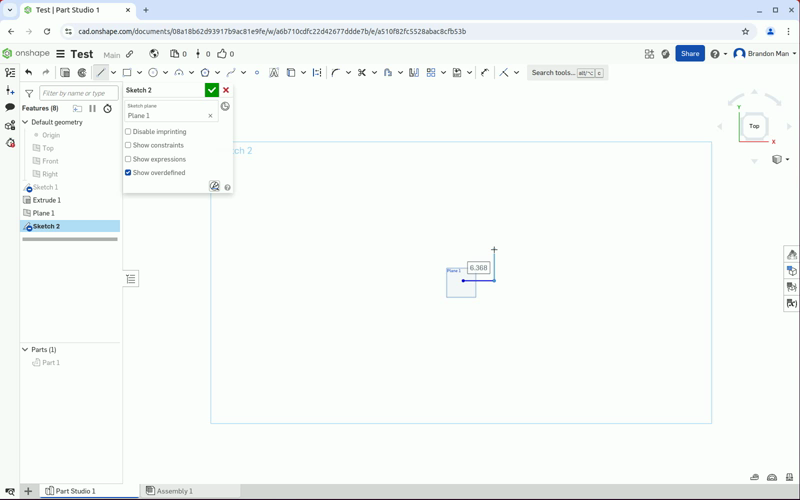
click(494, 249)
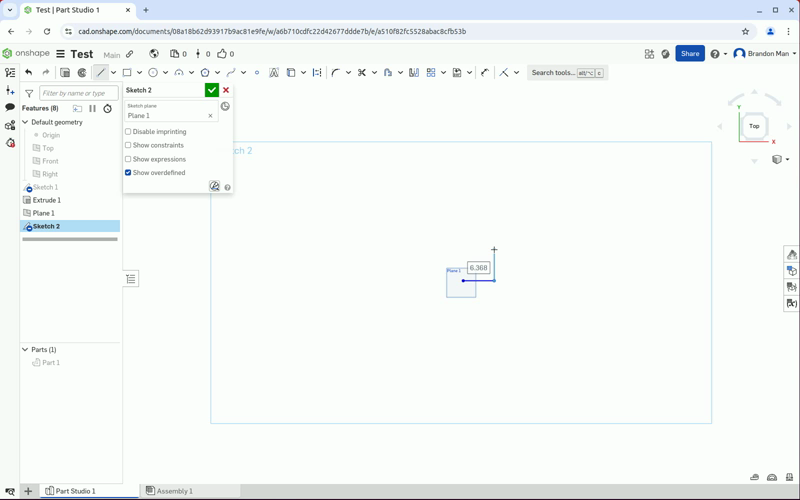
key_up(shift)
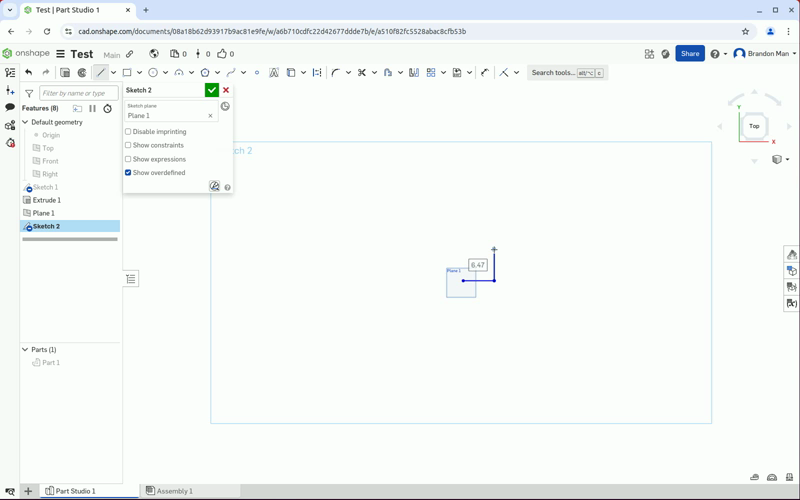
key_down(shift)
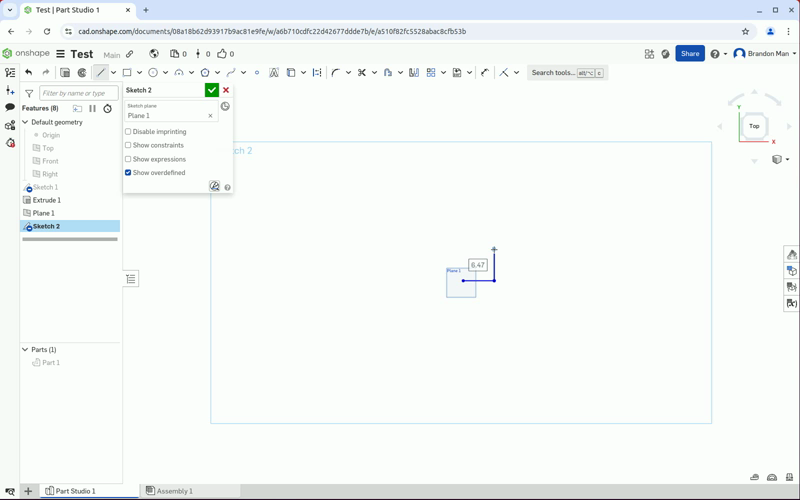
mouse_move(524, 249)
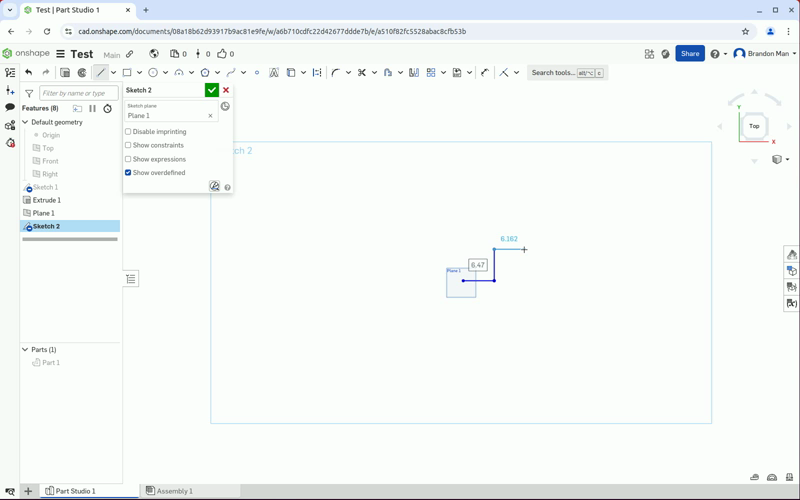
mouse_move(463, 249)
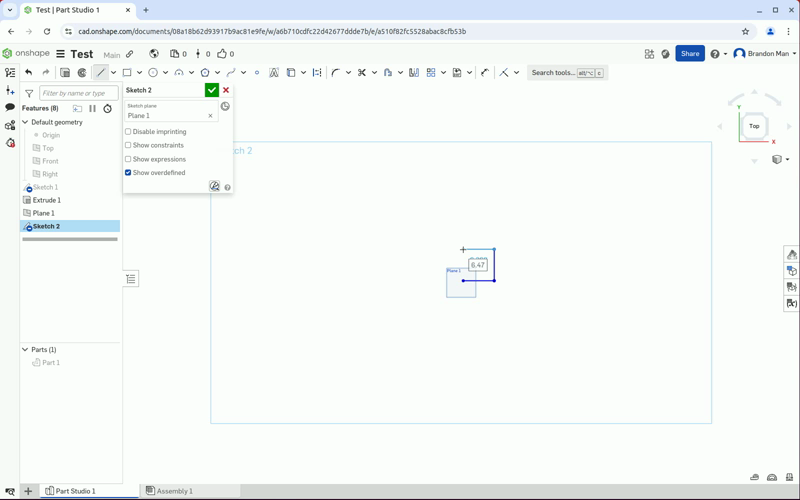
click(463, 249)
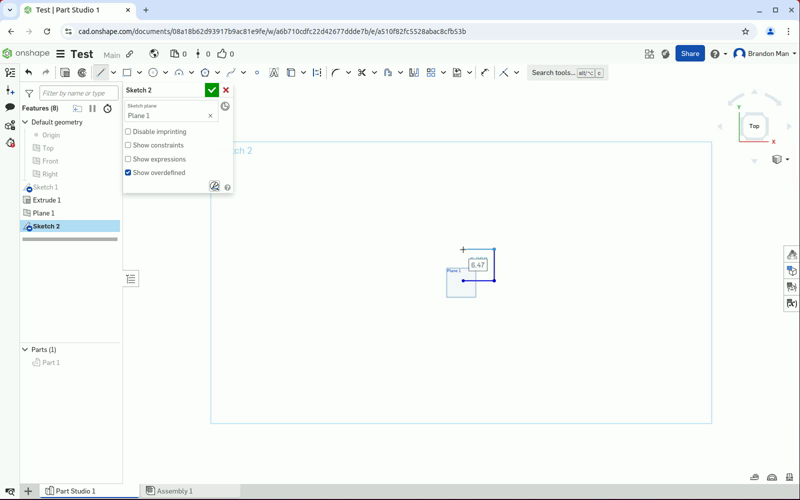
key_up(shift)
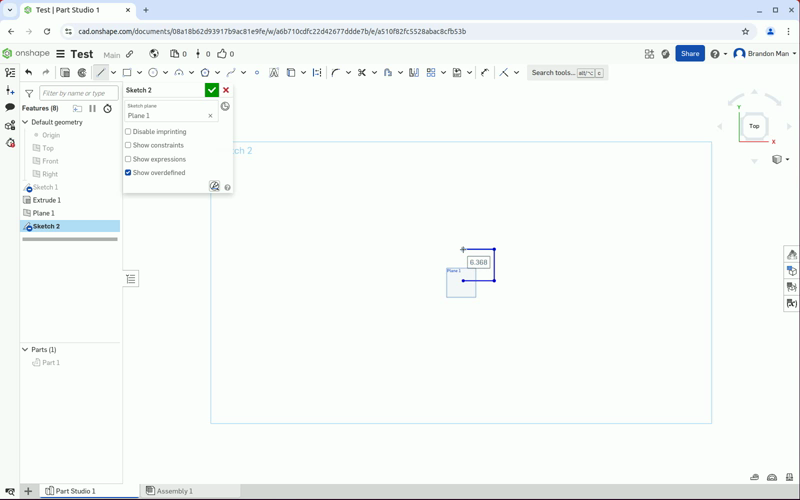
mouse_move(493, 249)
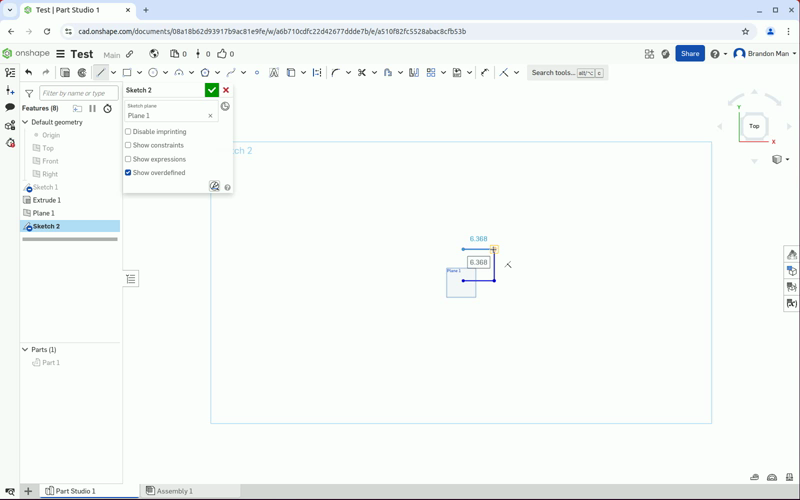
key_down(shift)
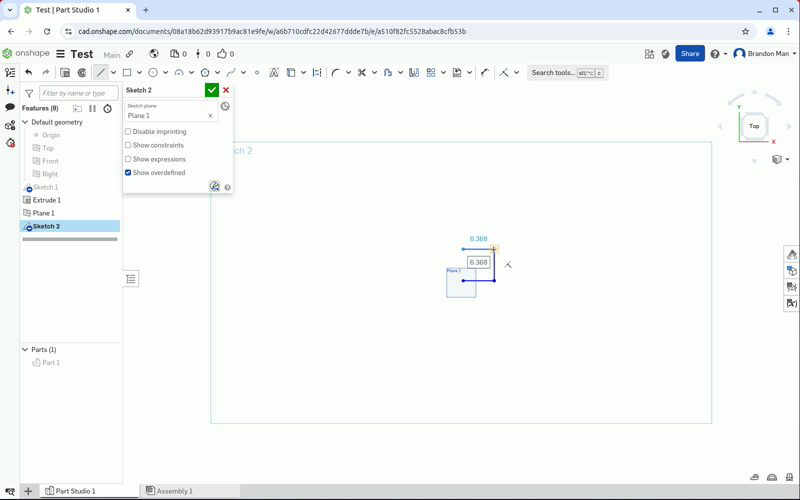
mouse_move(463, 280)
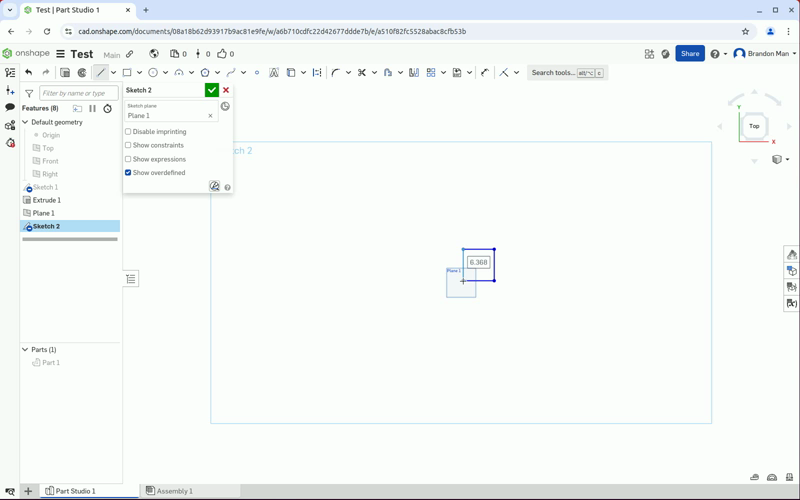
key_up(shift)
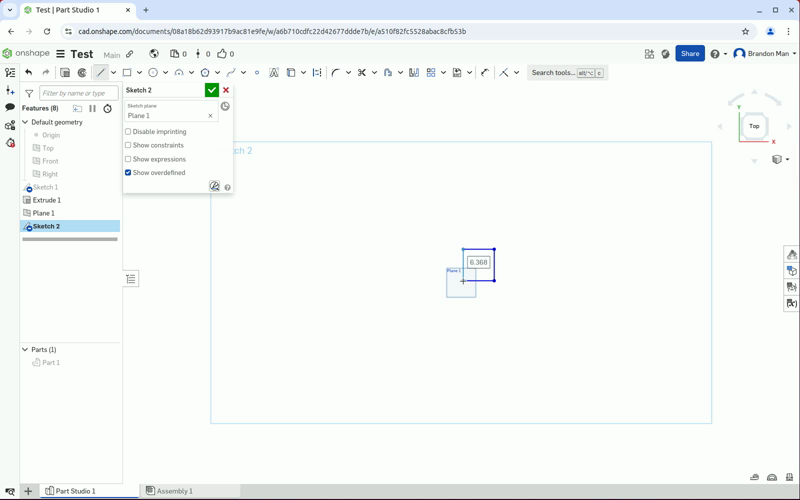
click(463, 280)
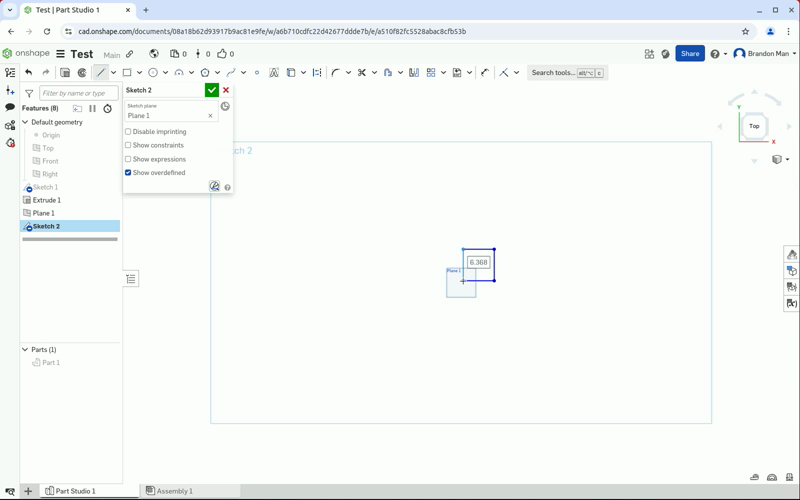
key(esc)
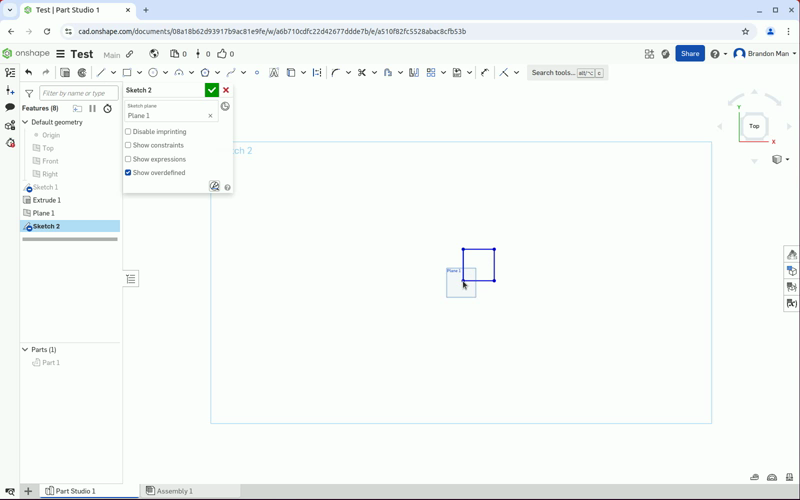
mouse_move(487, 258)
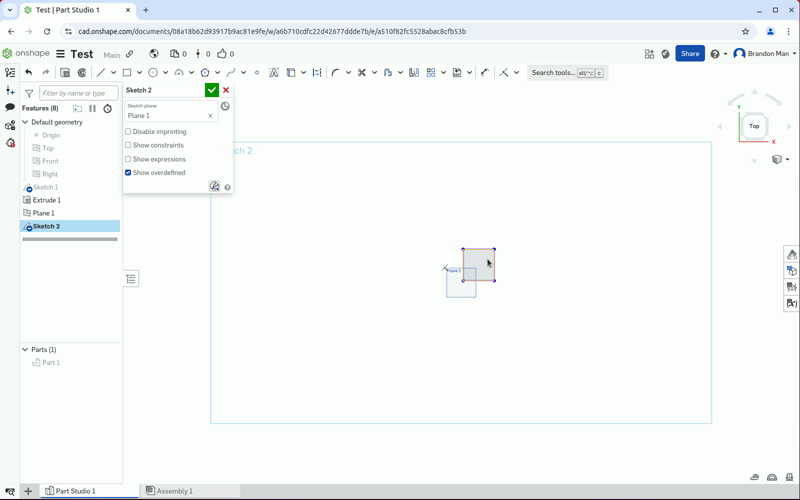
scroll(6)
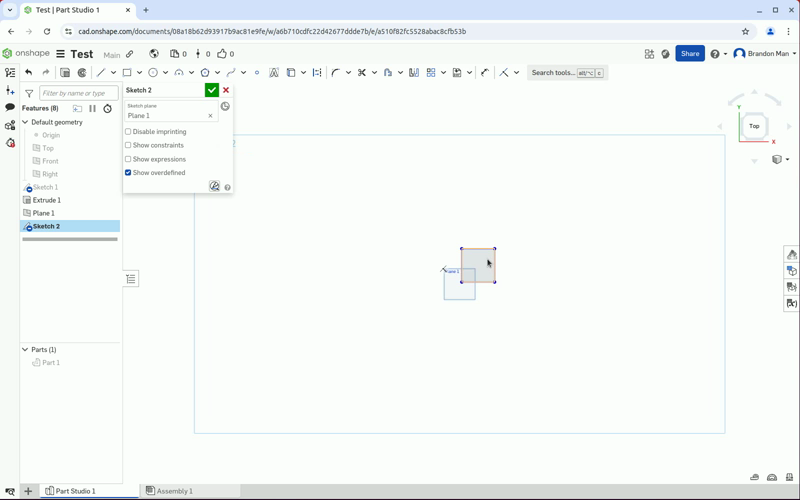
scroll(6)
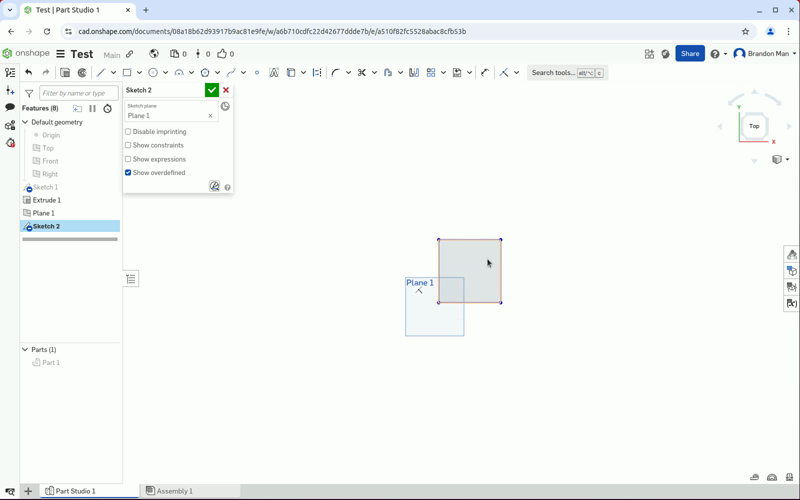
scroll(6)
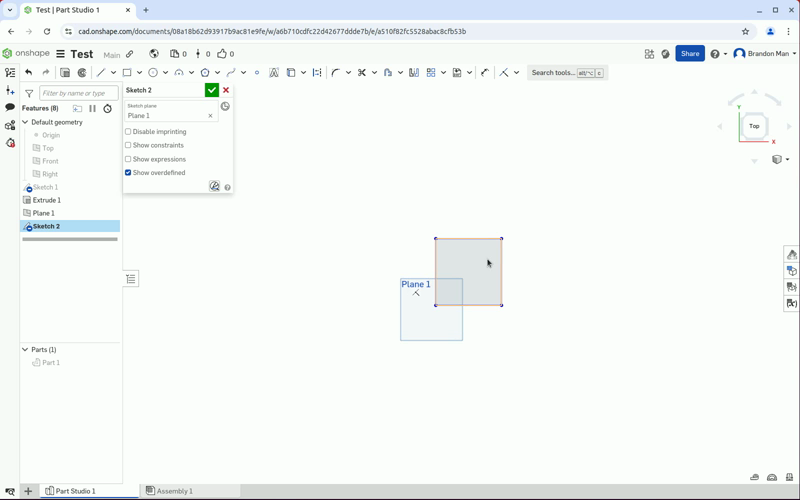
scroll(6)
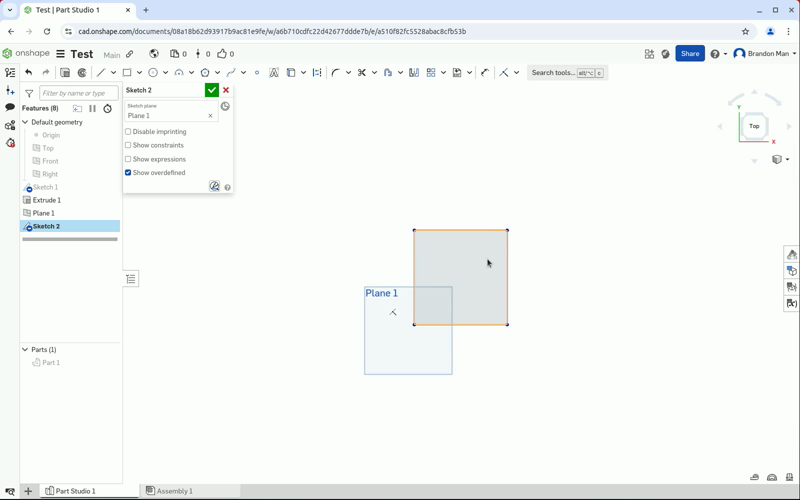
scroll(6)
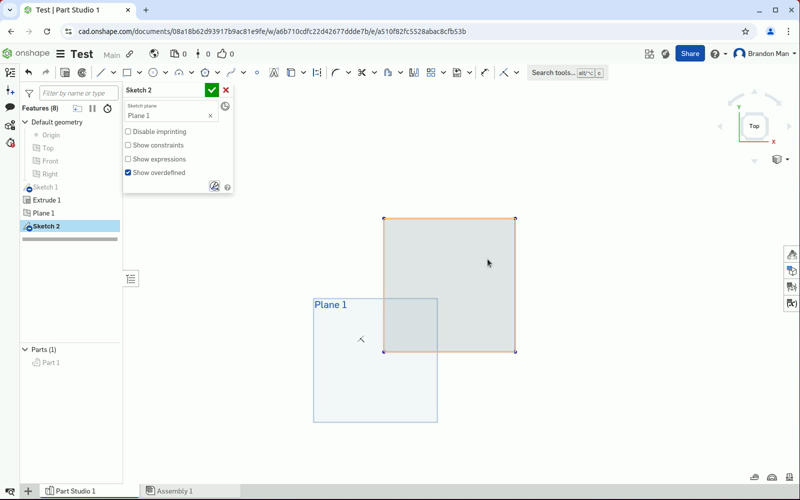
scroll(6)
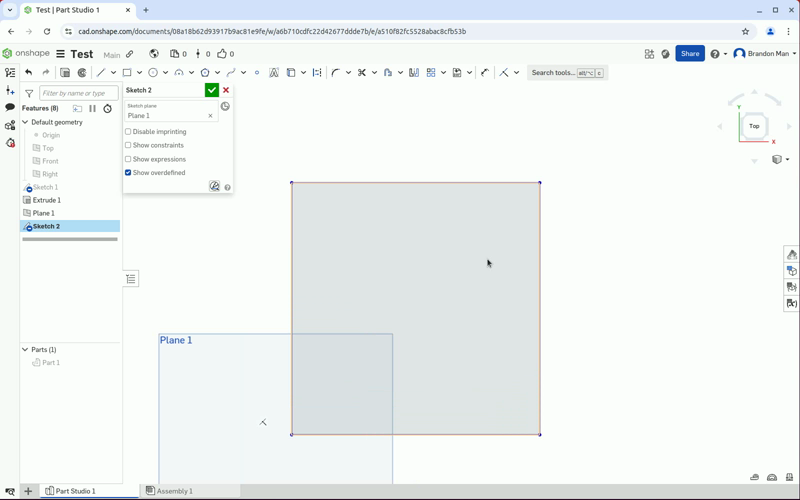
scroll(6)
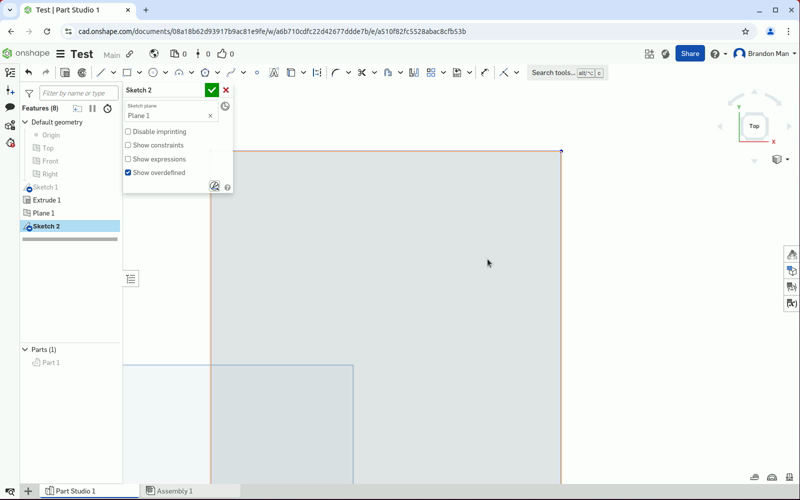
click(487, 258)
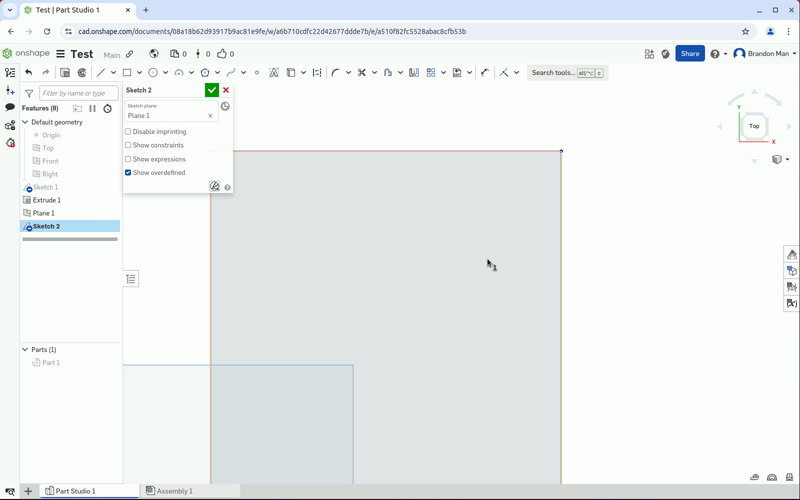
scroll(-6)
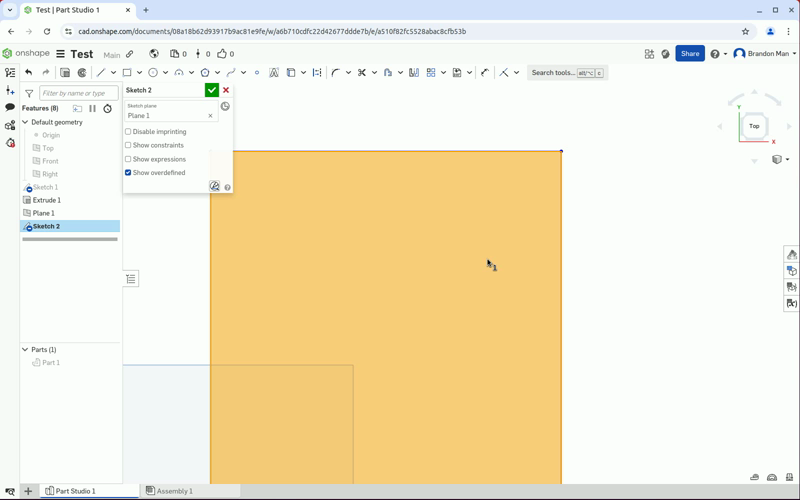
scroll(-6)
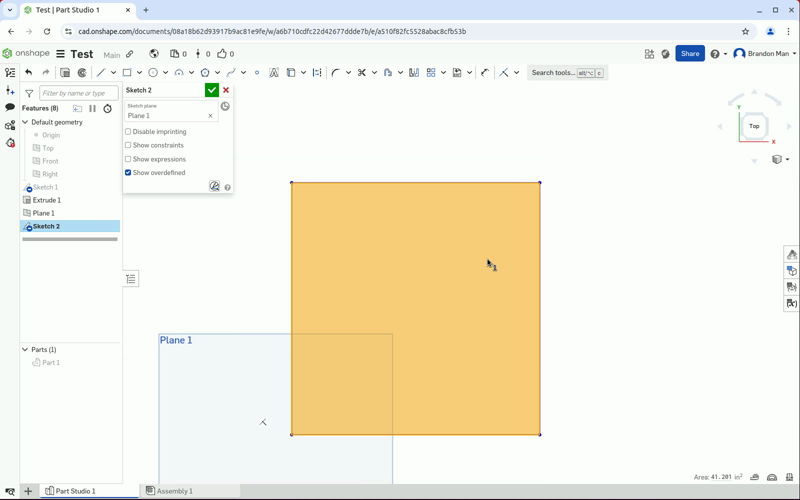
scroll(-6)
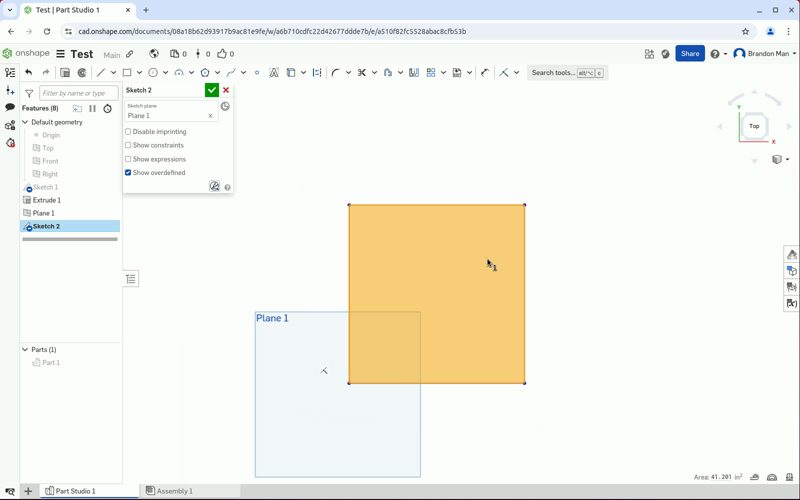
scroll(-6)
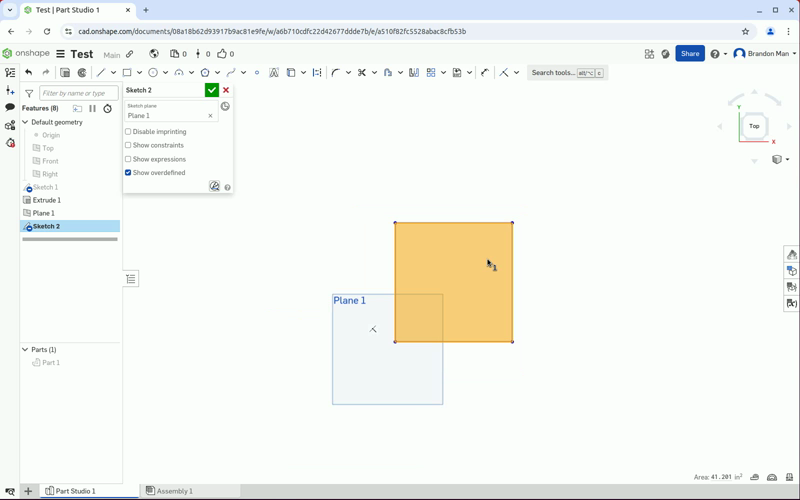
scroll(-6)
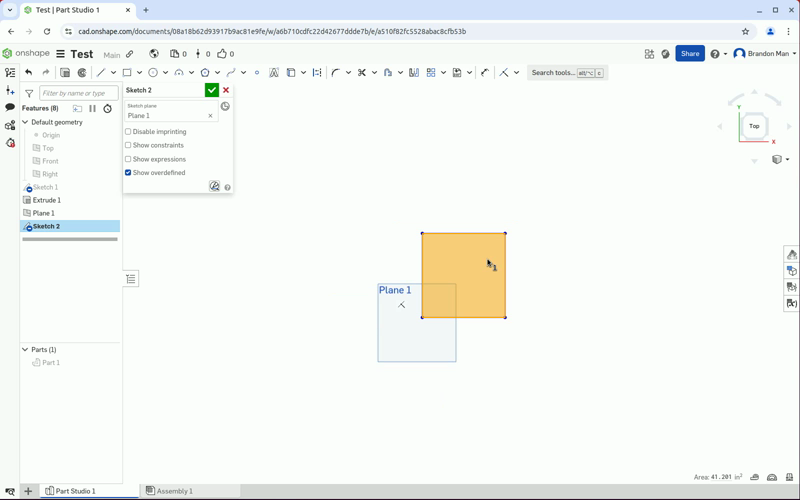
scroll(-6)
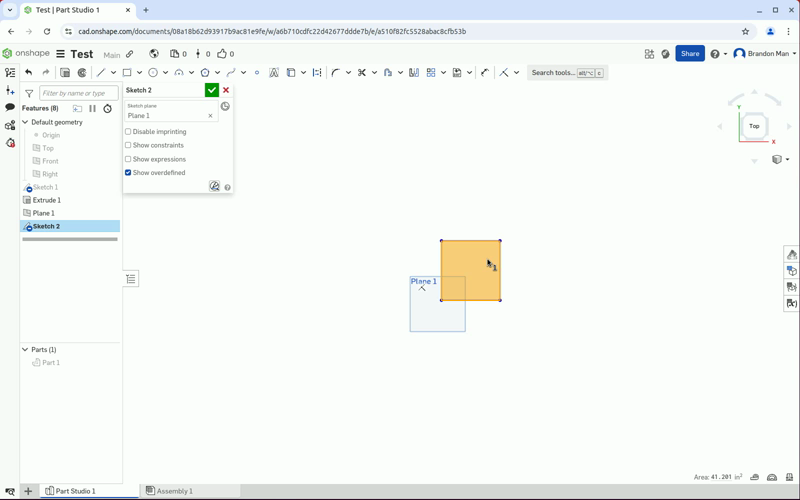
scroll(-6)
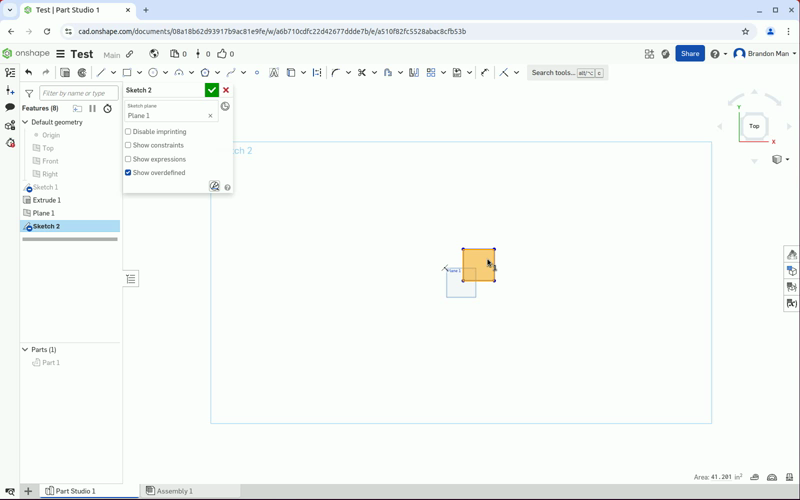
mouse_move(73, 352)
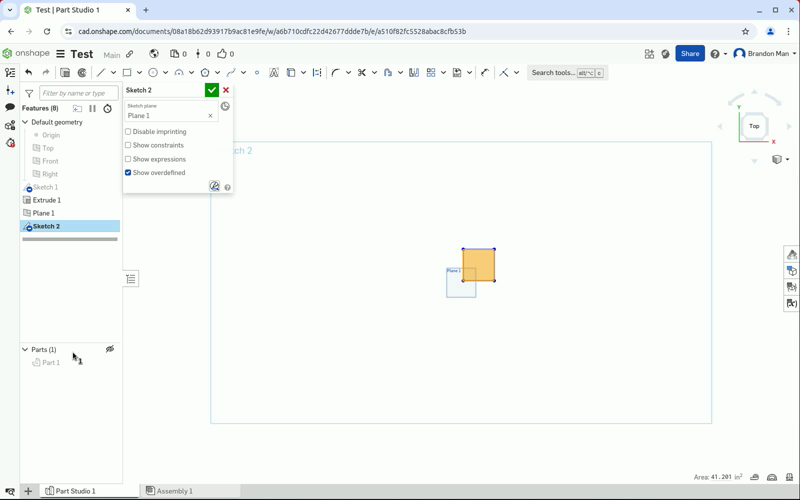
key(shift+y)
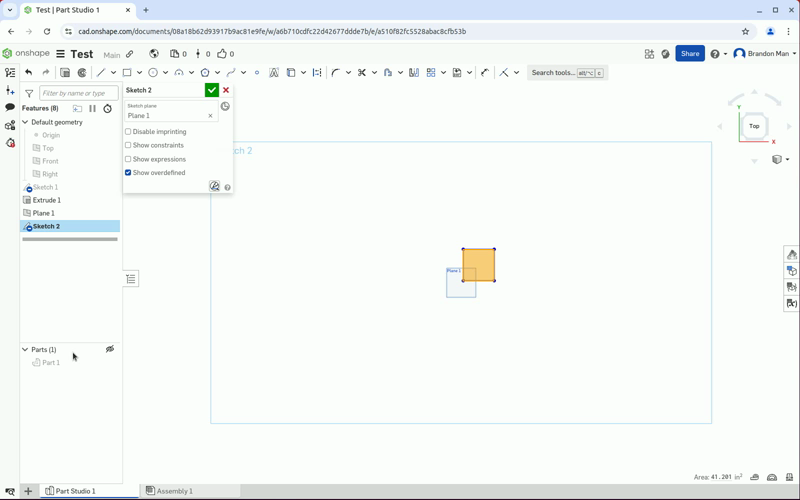
key(shift+e)
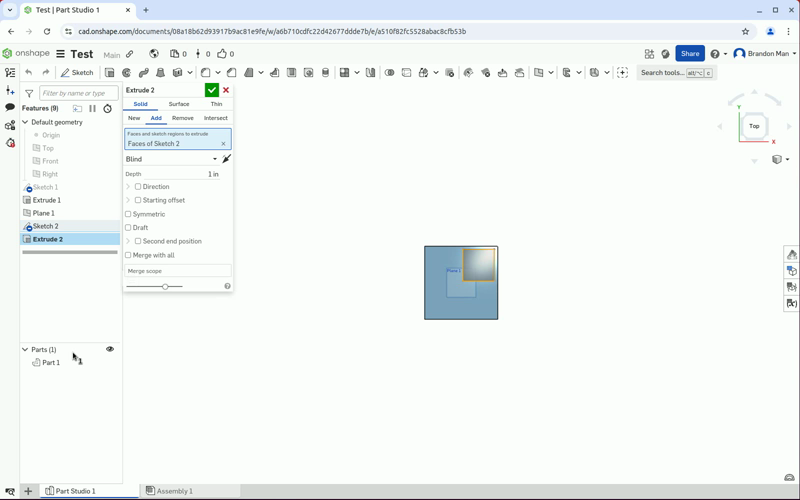
mouse_move(143, 106)
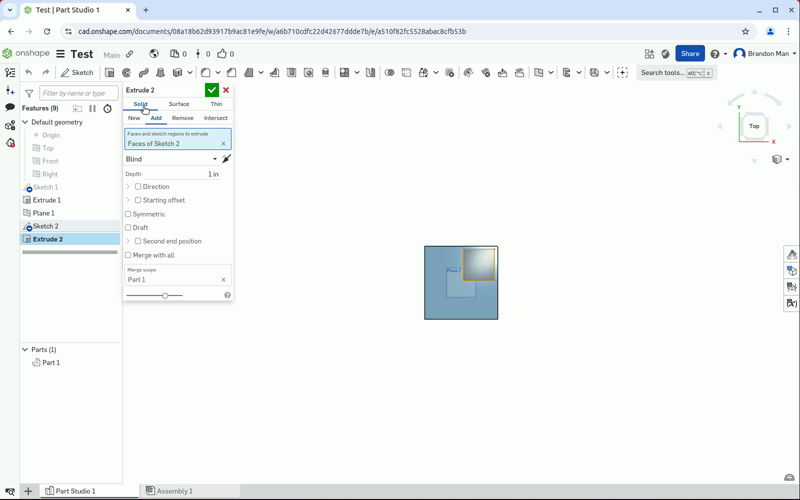
click(143, 106)
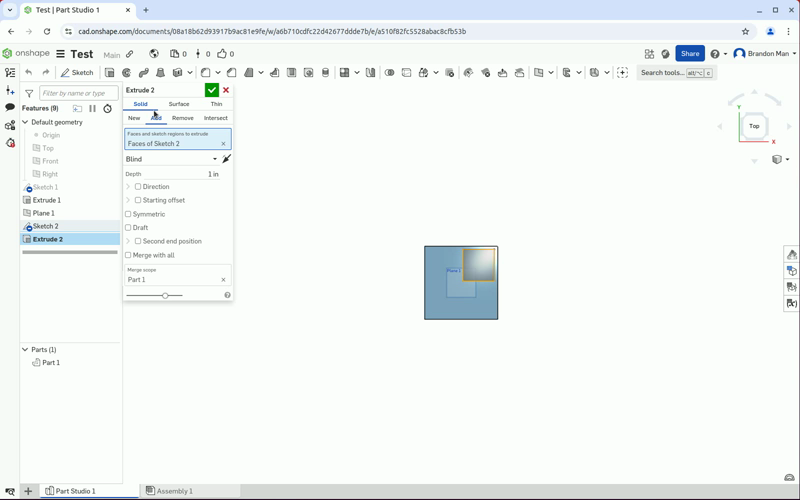
mouse_move(186, 120)
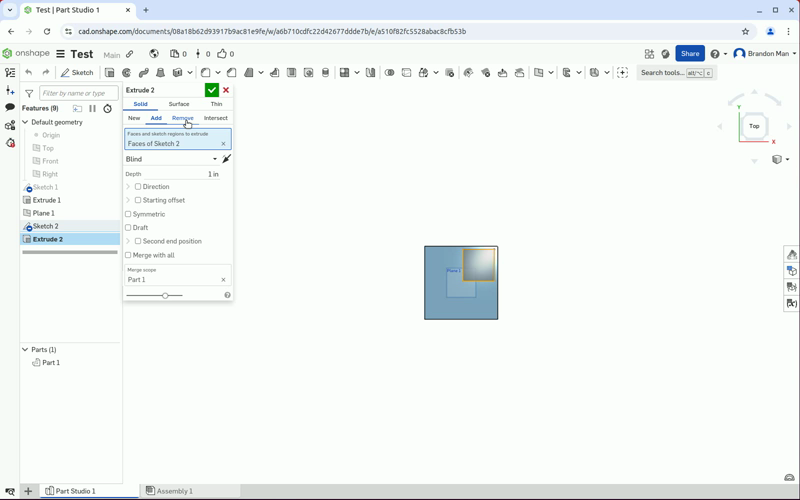
click(186, 120)
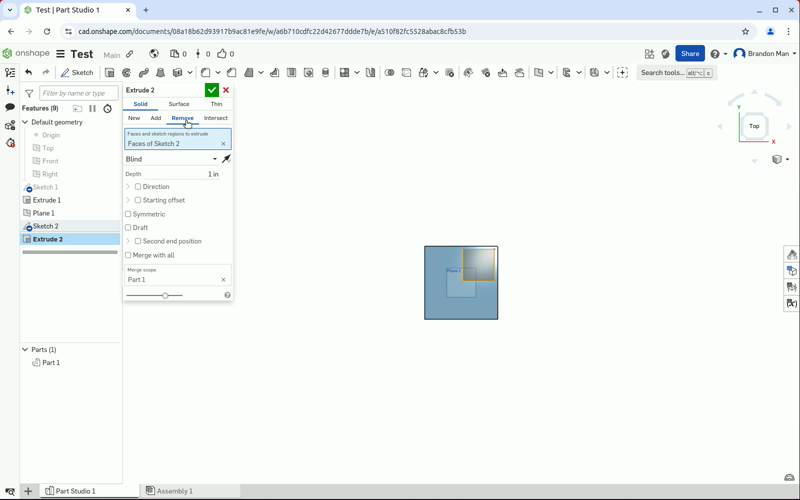
key(tab, 4)
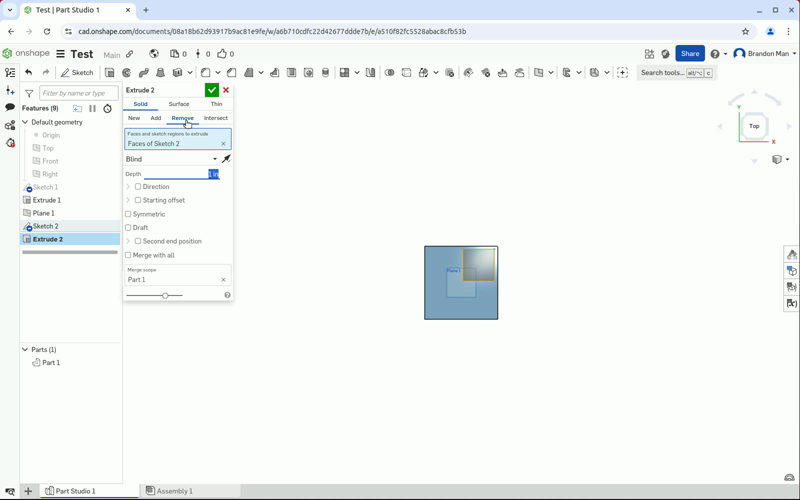
text(22.386)
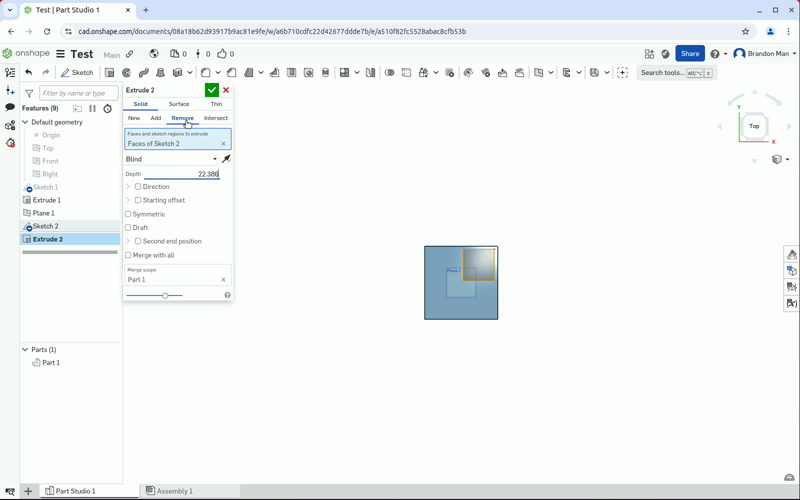
key(tab, 6)
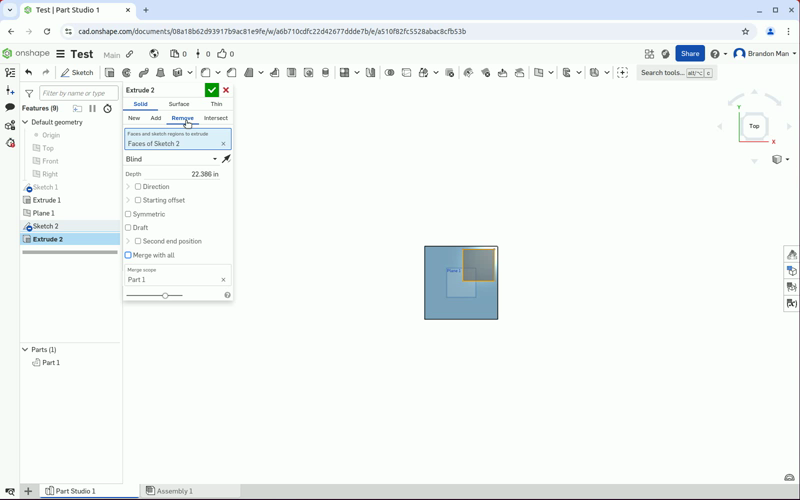
key(space)
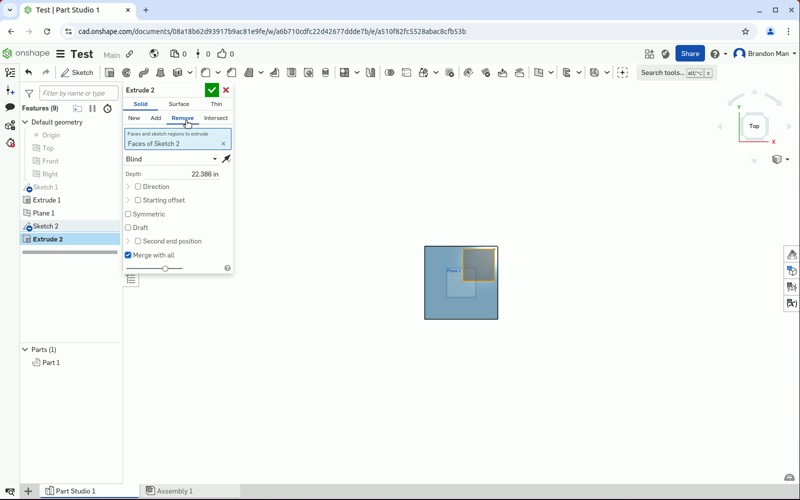
key(enter)
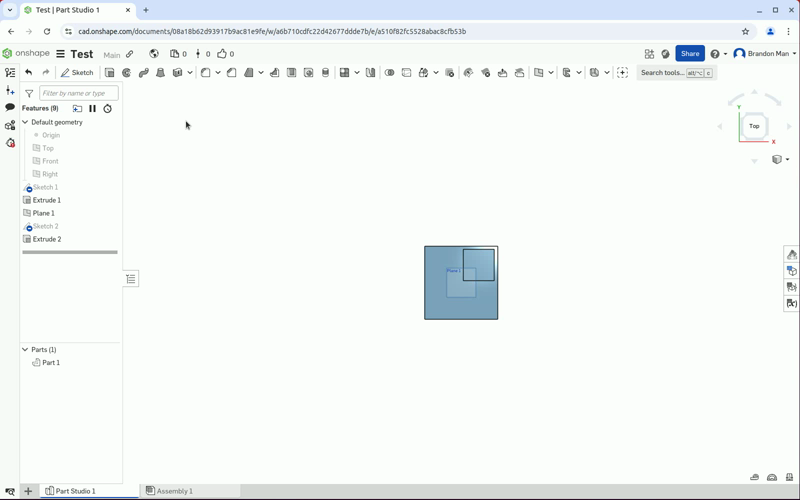
key(shift+h)
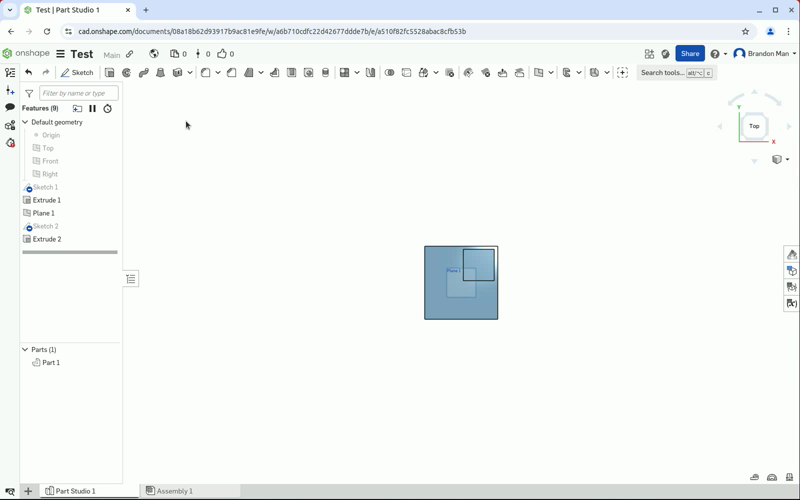
key(shift+h)
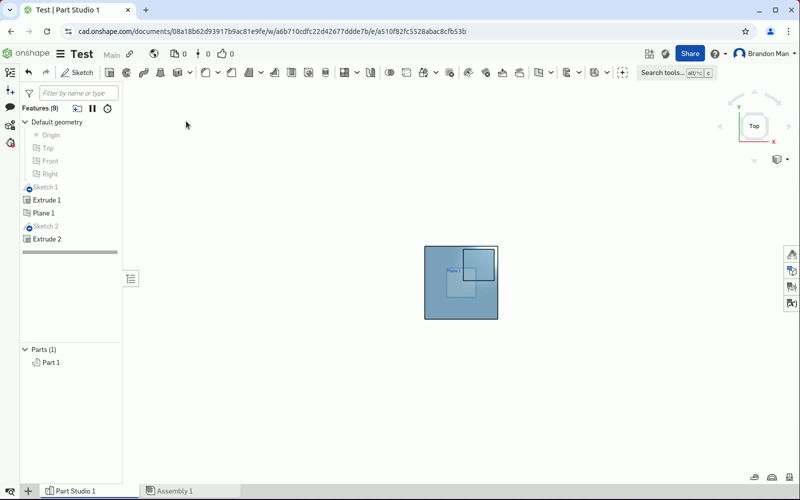
mouse_move(73, 189)
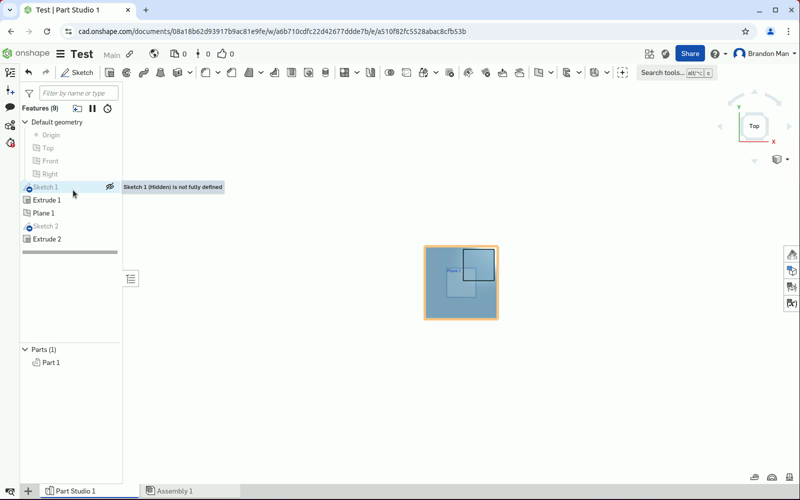
click(73, 189)
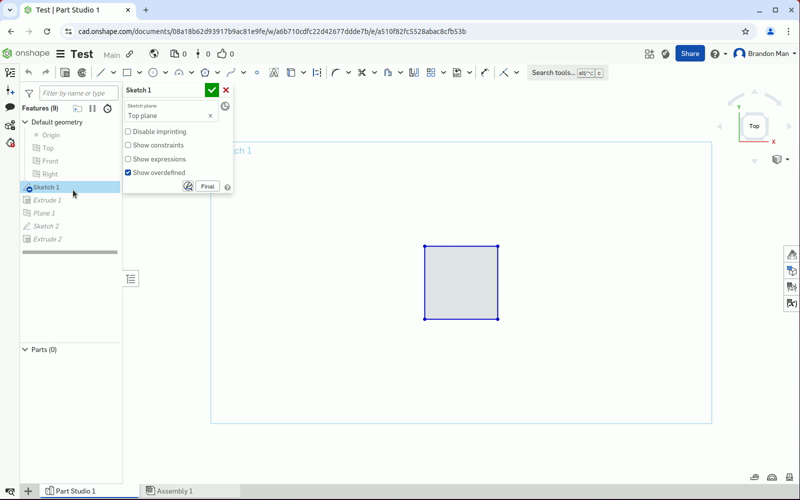
mouse_move(229, 92)
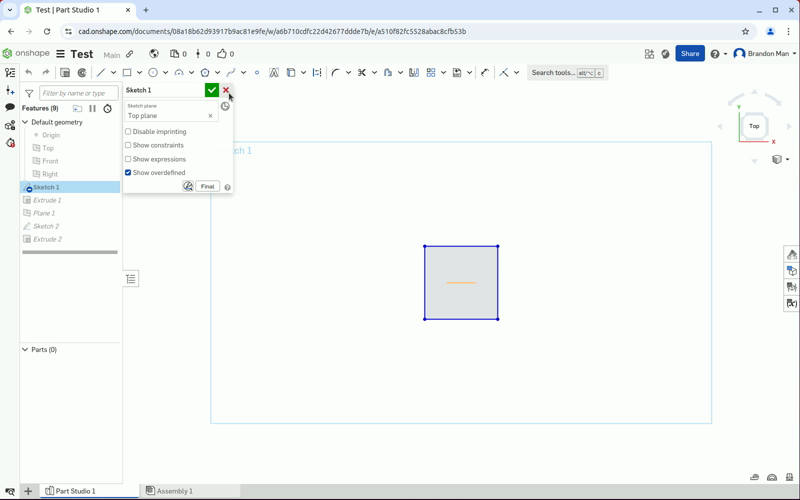
click(229, 92)
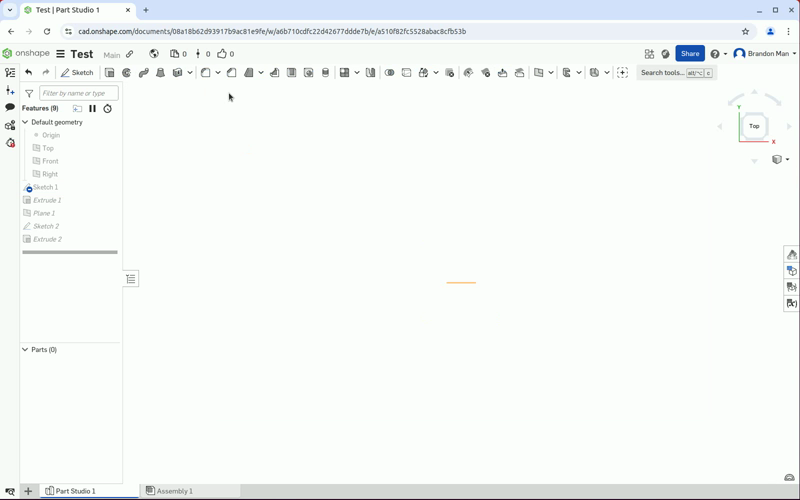
key(shift+s)
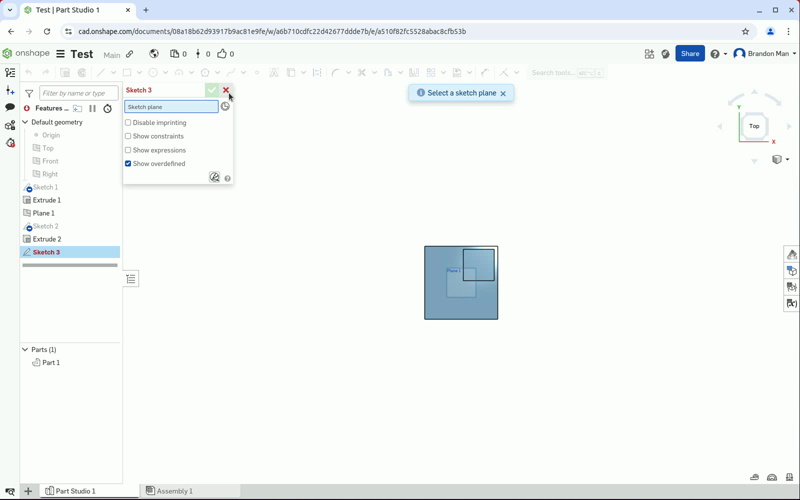
mouse_move(73, 215)
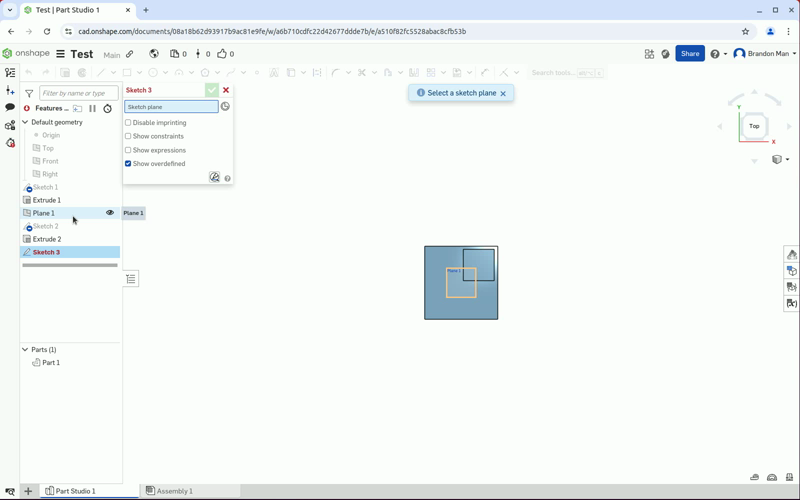
click(73, 215)
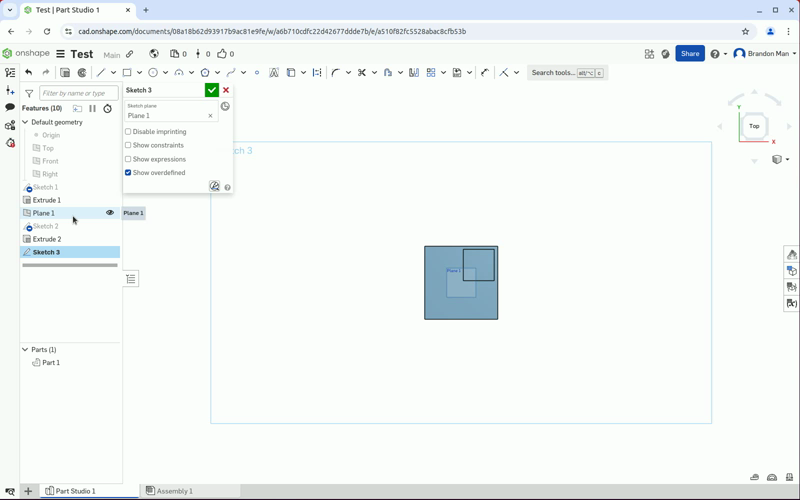
mouse_move(73, 352)
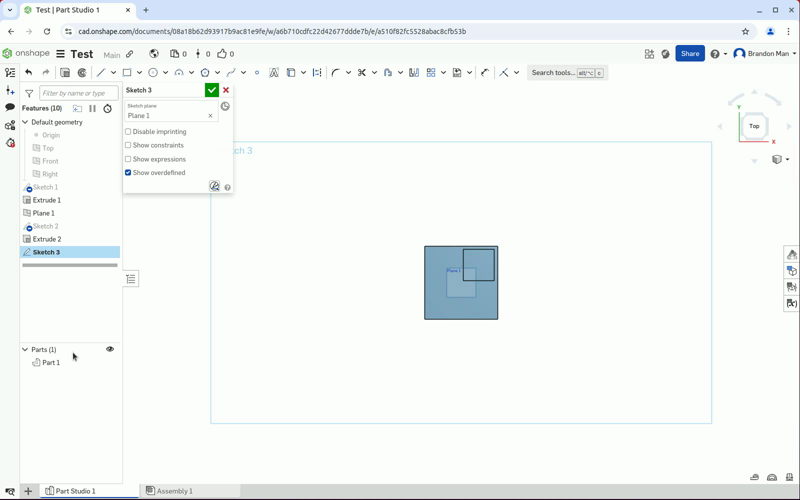
key(y)
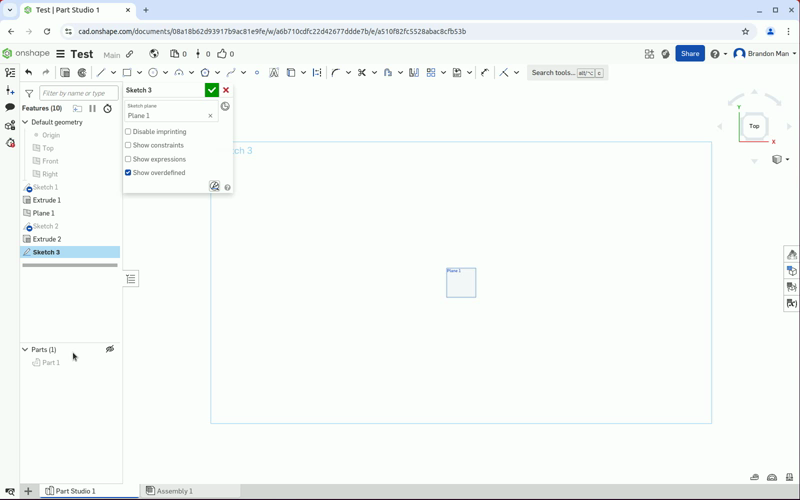
key(l)
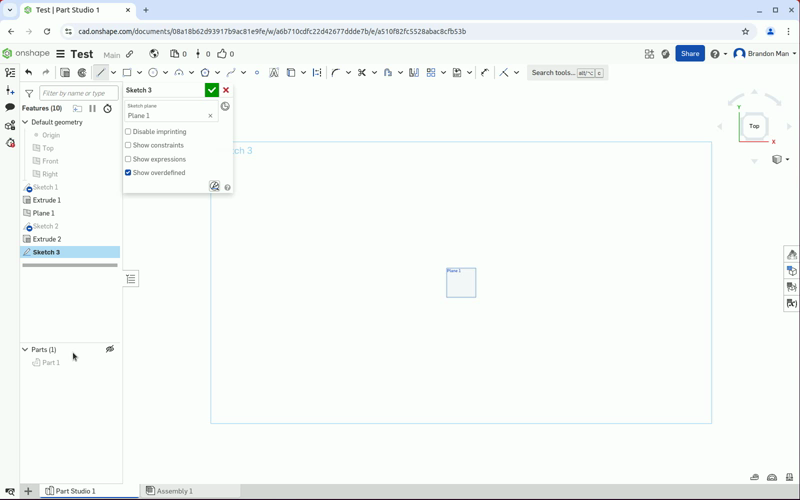
key_down(shift)
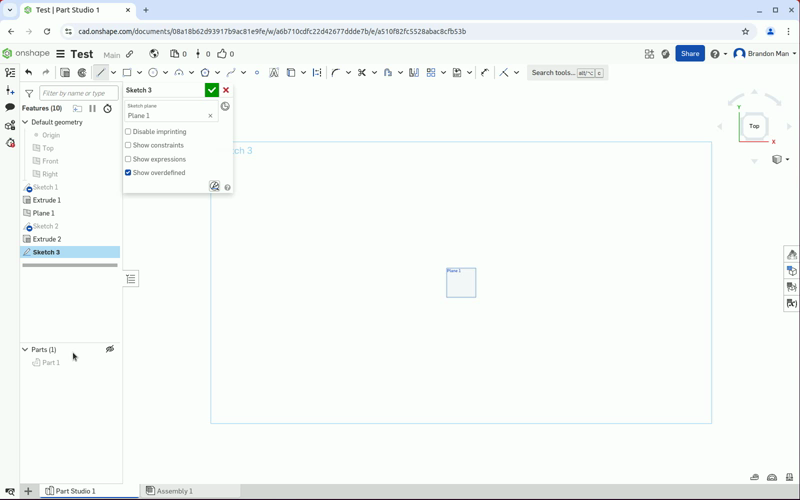
mouse_move(429, 280)
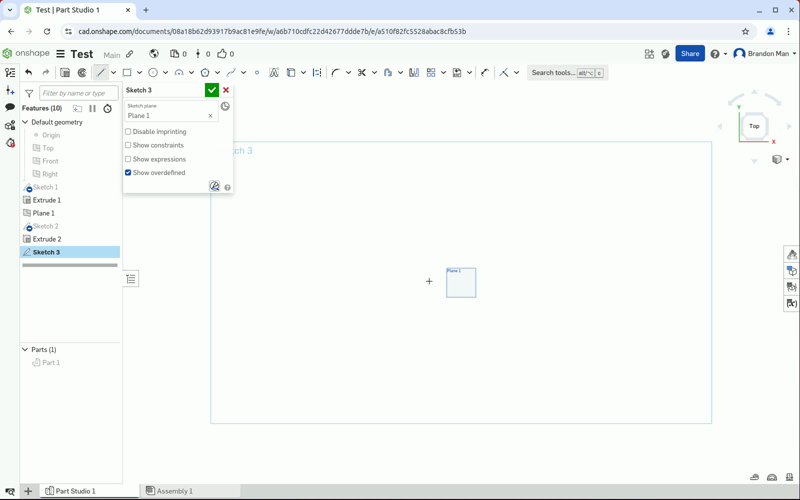
click(429, 280)
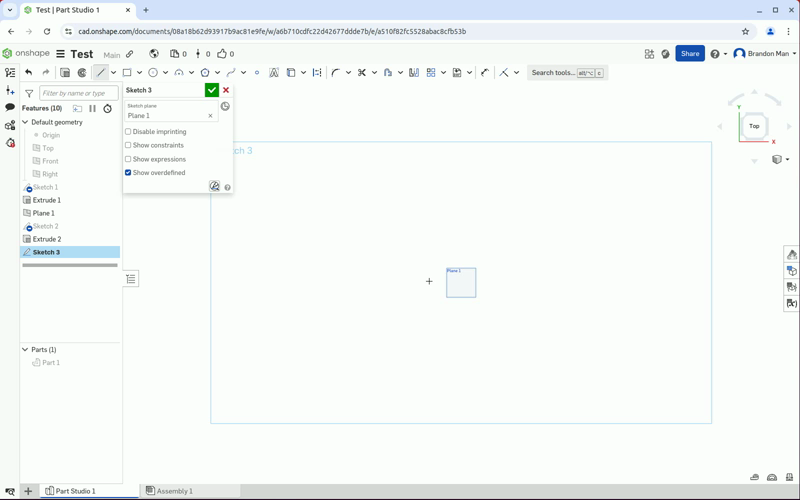
key_up(shift)
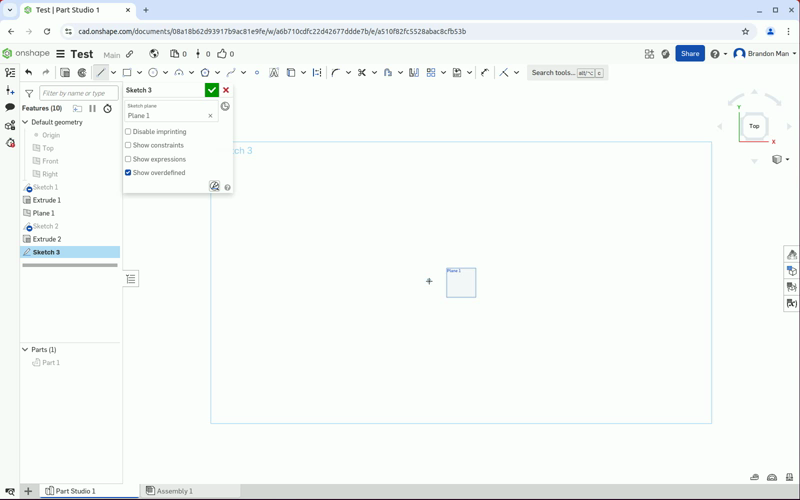
key_down(shift)
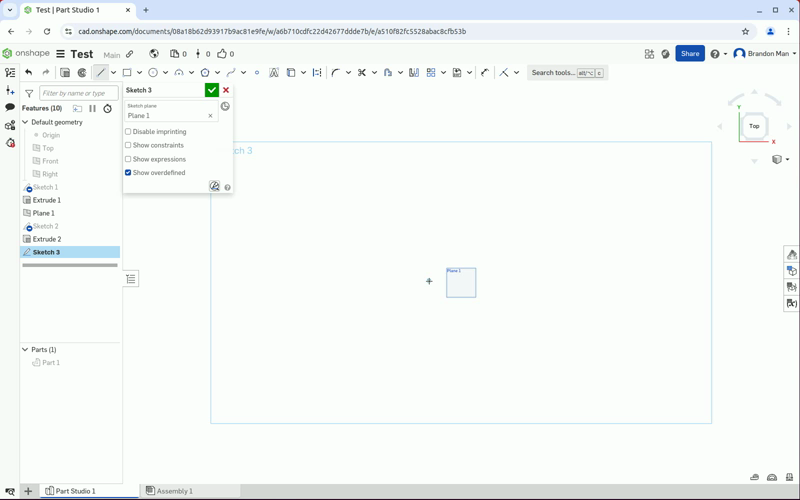
mouse_move(459, 280)
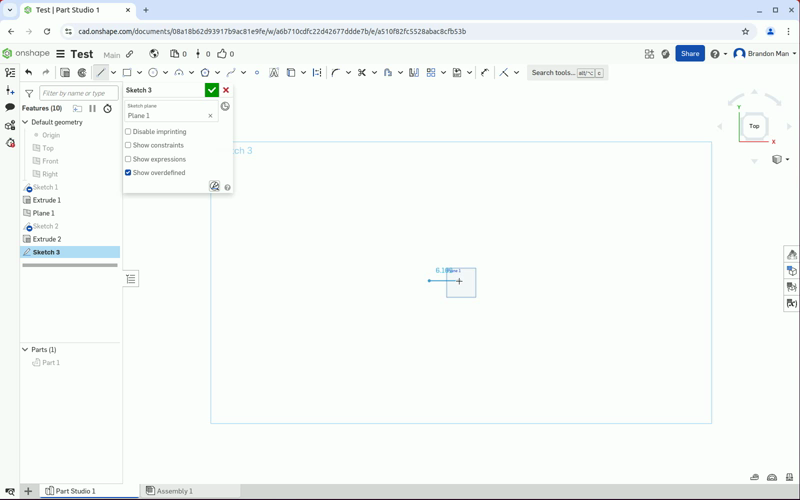
mouse_move(460, 280)
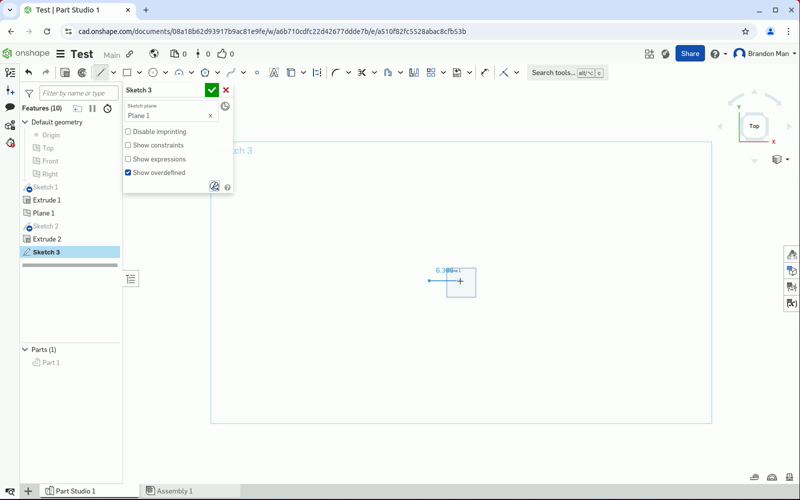
click(460, 280)
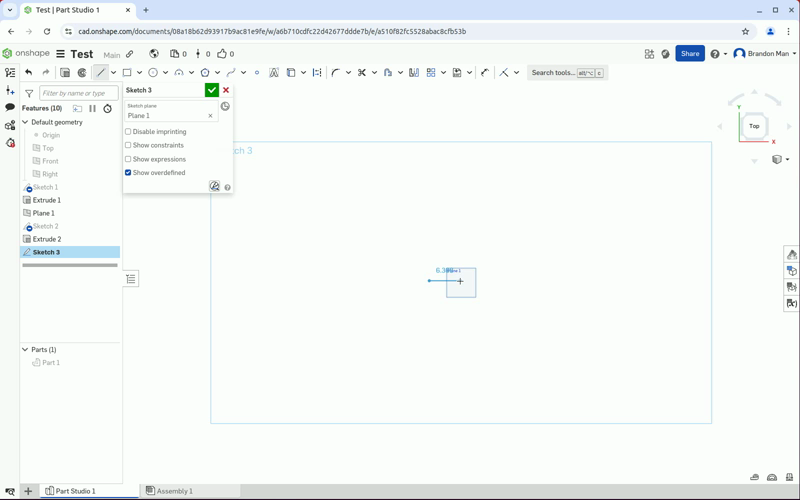
key_up(shift)
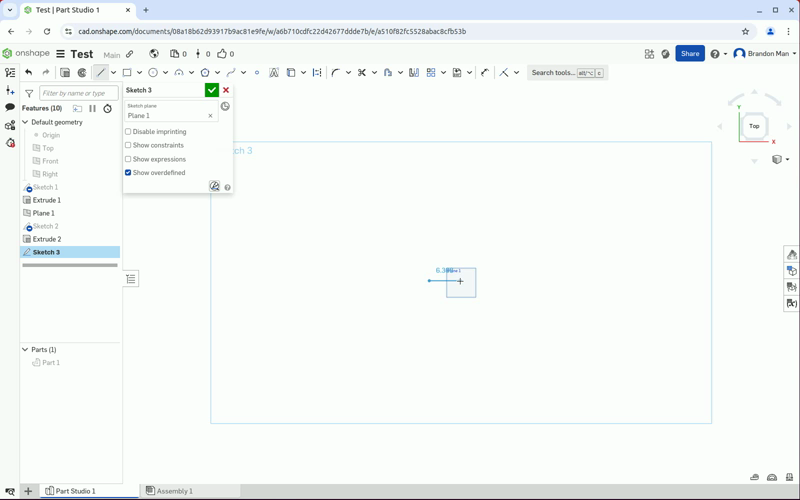
key_down(shift)
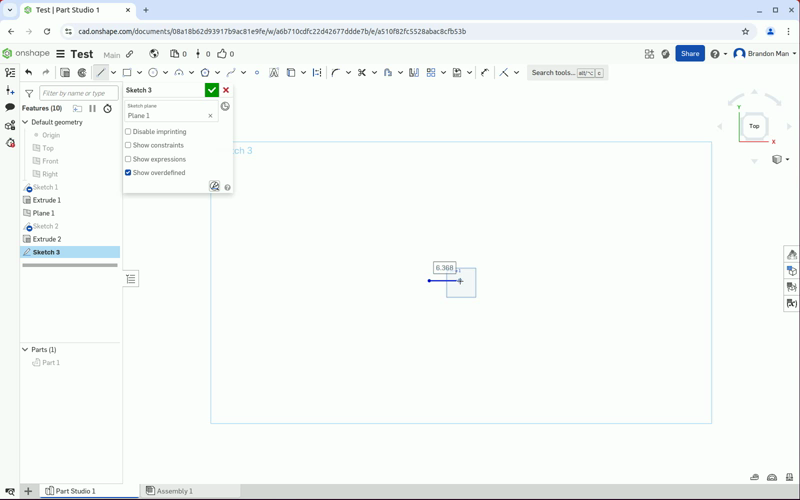
mouse_move(490, 280)
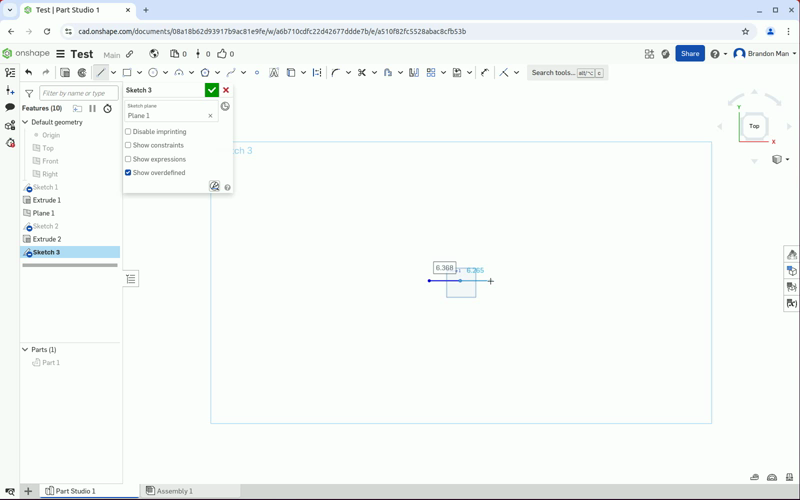
mouse_move(460, 249)
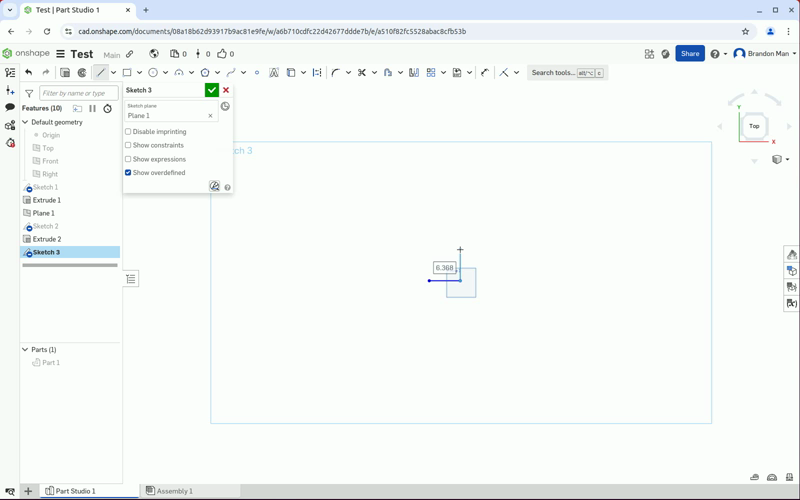
click(460, 249)
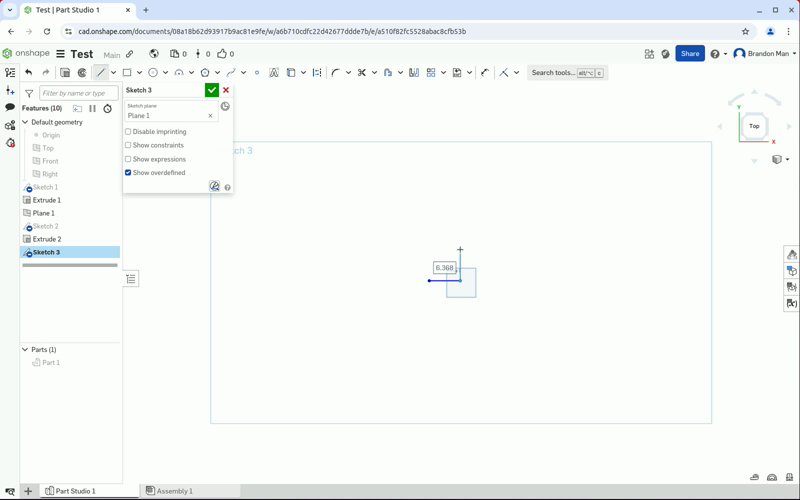
key_up(shift)
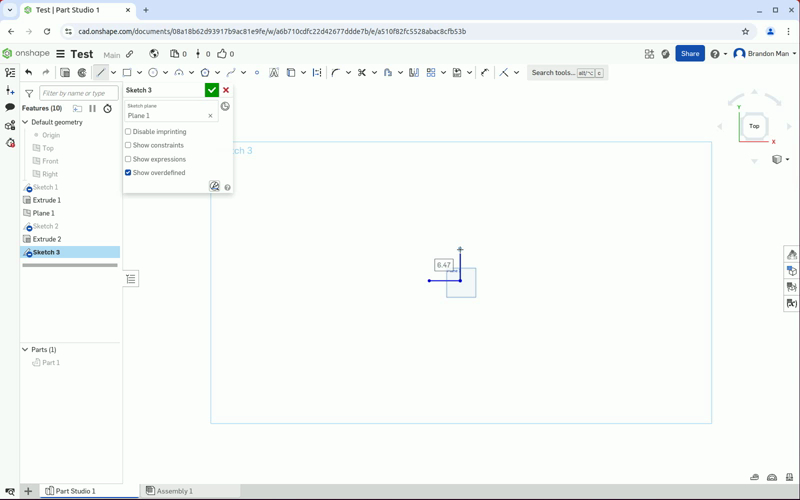
key_down(shift)
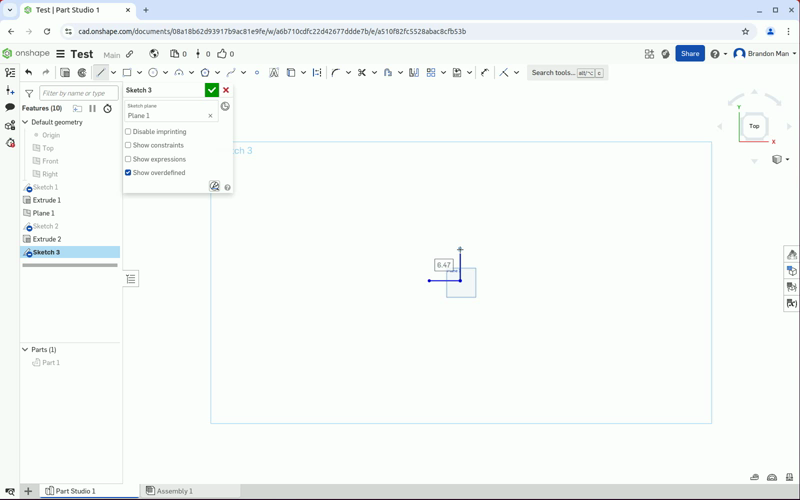
mouse_move(490, 249)
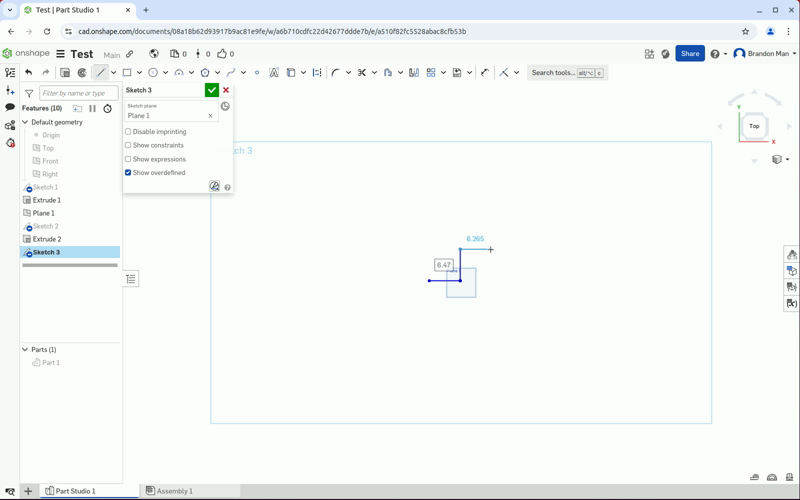
mouse_move(429, 249)
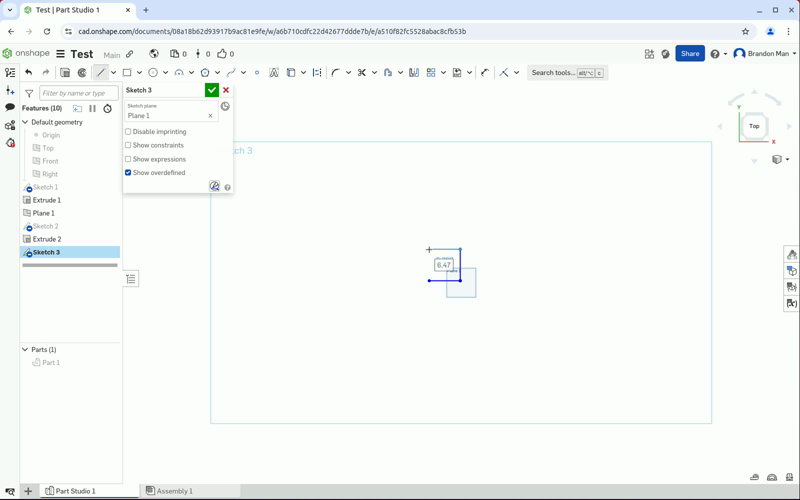
click(429, 249)
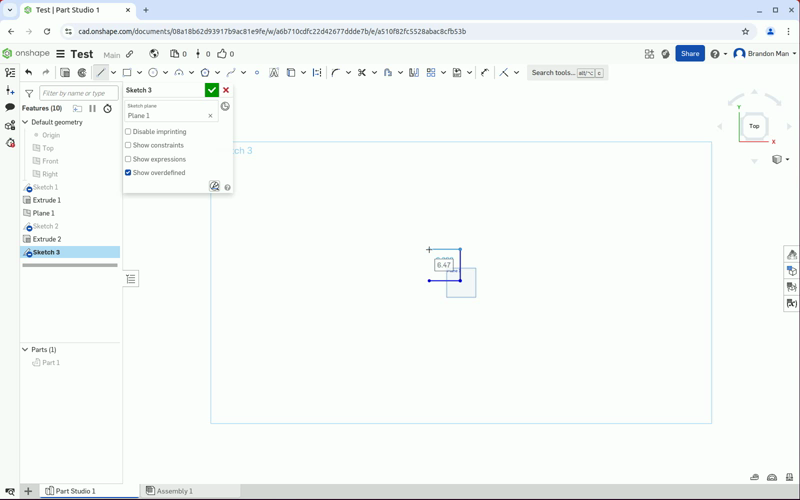
key_up(shift)
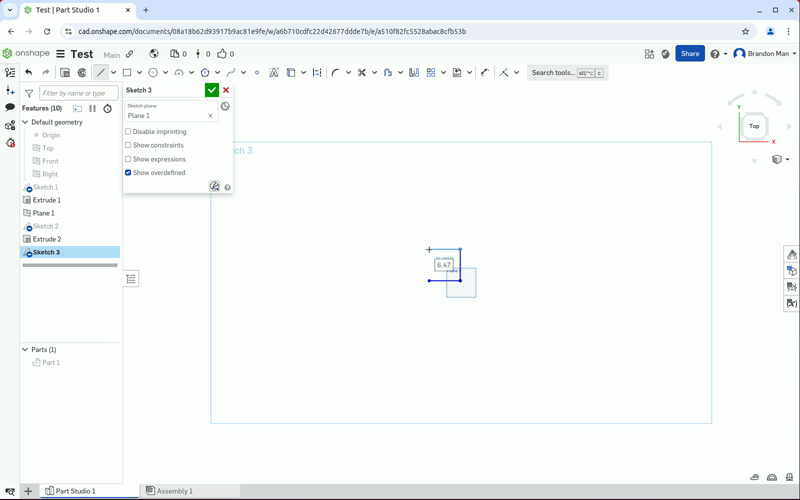
mouse_move(459, 249)
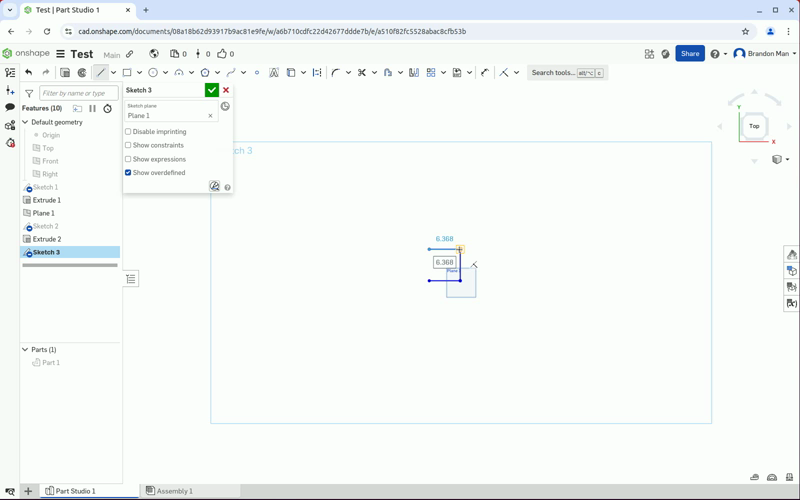
key_down(shift)
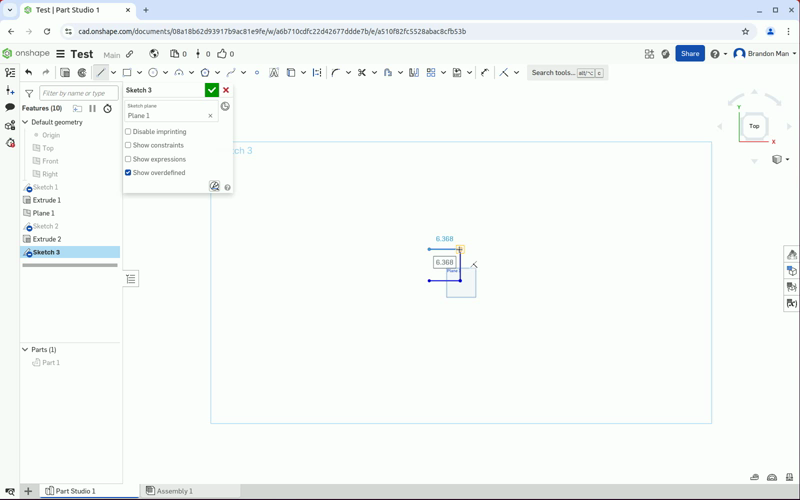
mouse_move(429, 280)
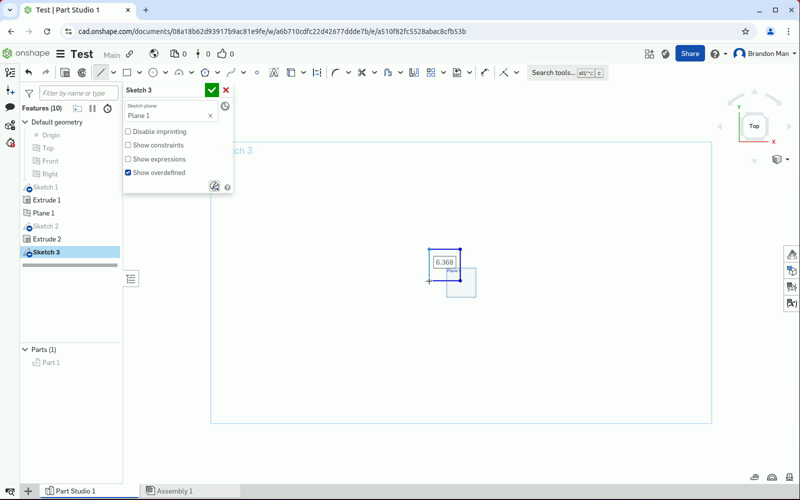
key_up(shift)
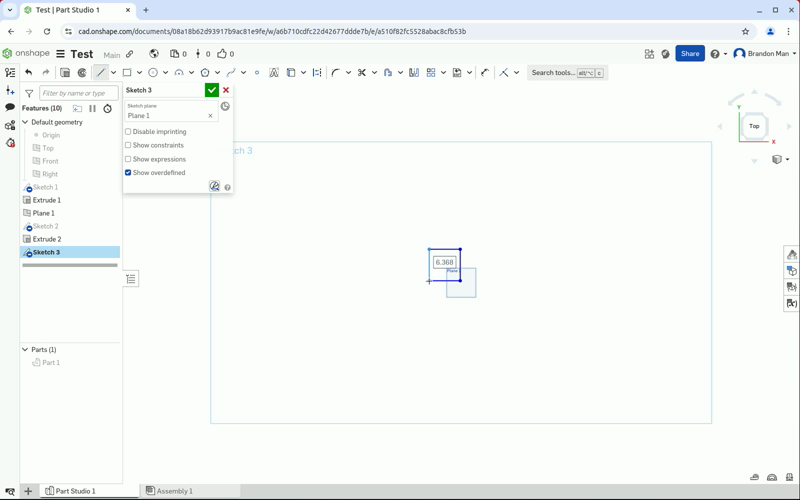
click(429, 280)
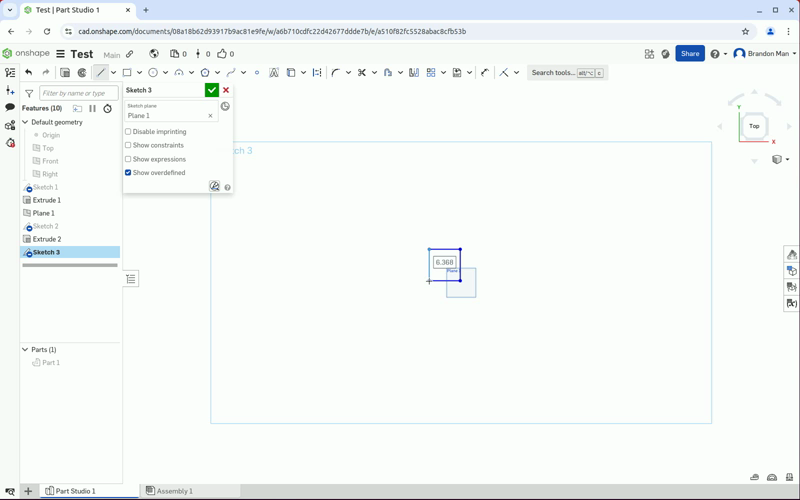
key(esc)
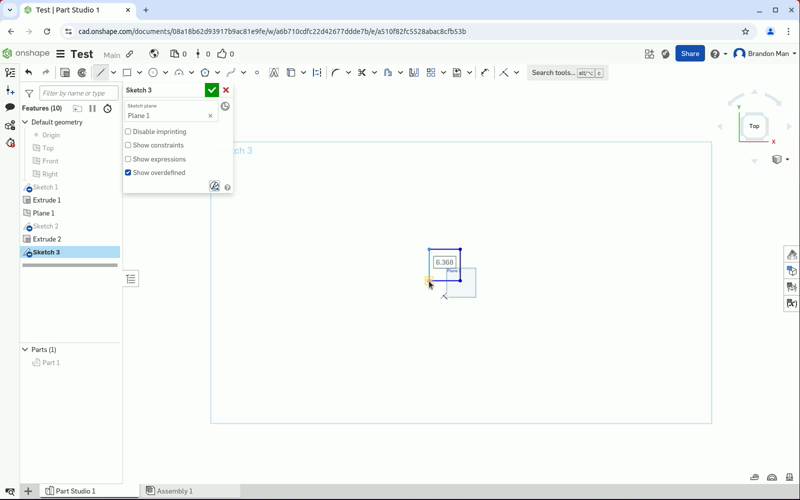
mouse_move(431, 259)
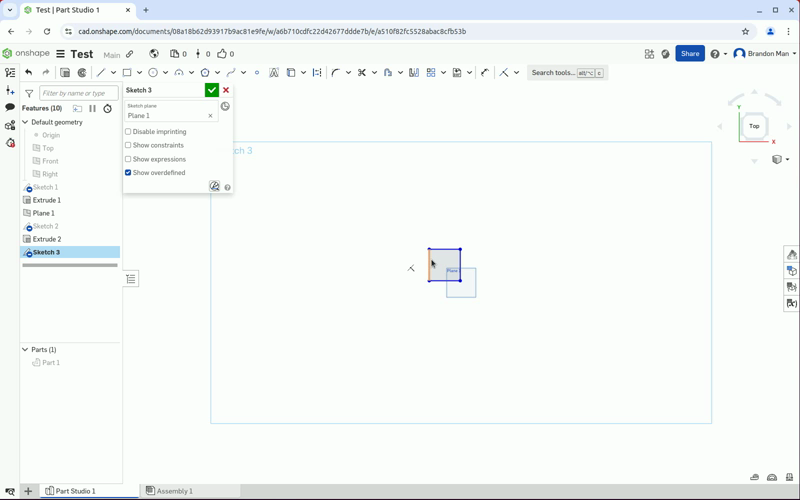
scroll(6)
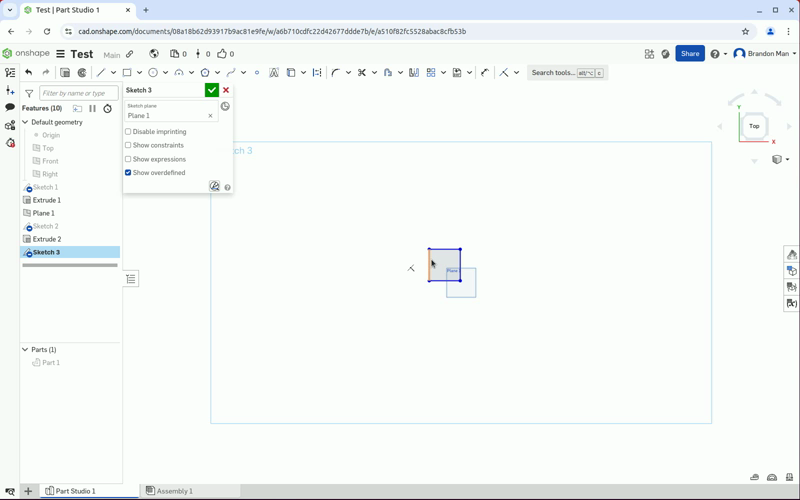
scroll(6)
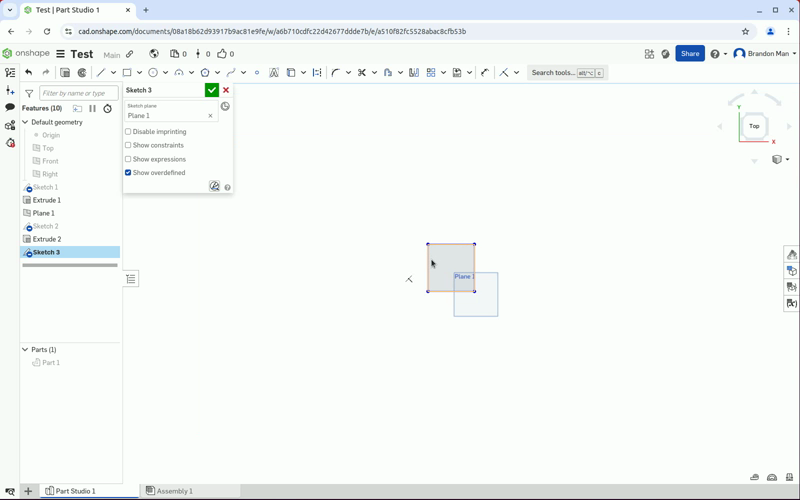
scroll(6)
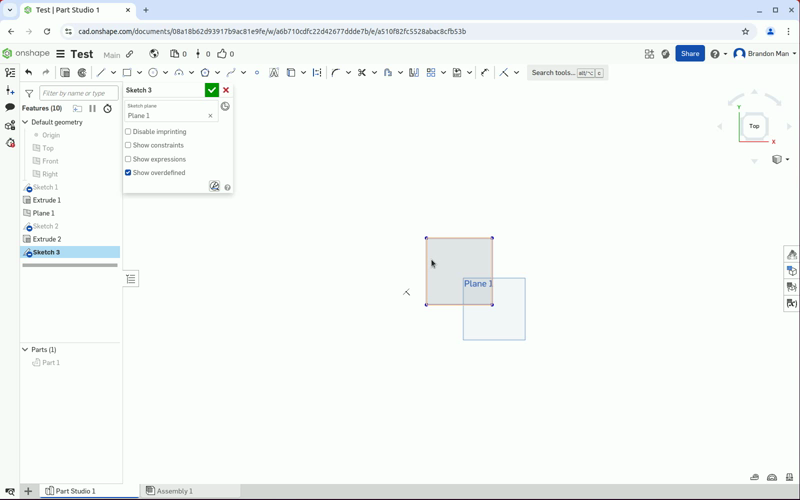
scroll(6)
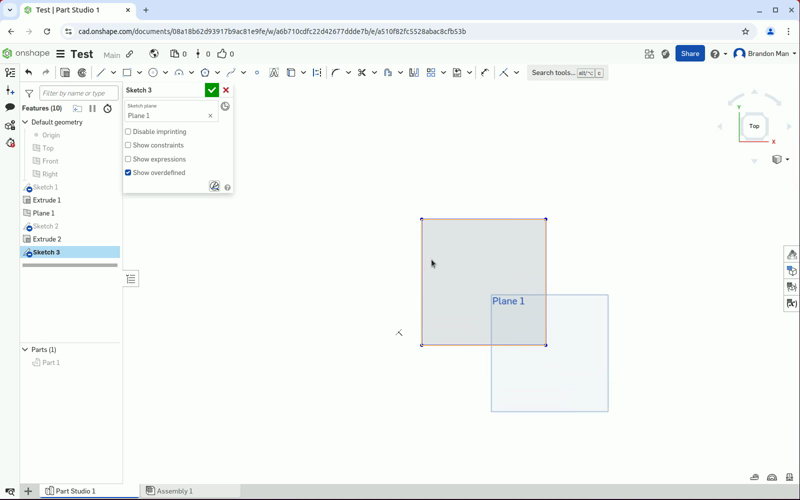
scroll(6)
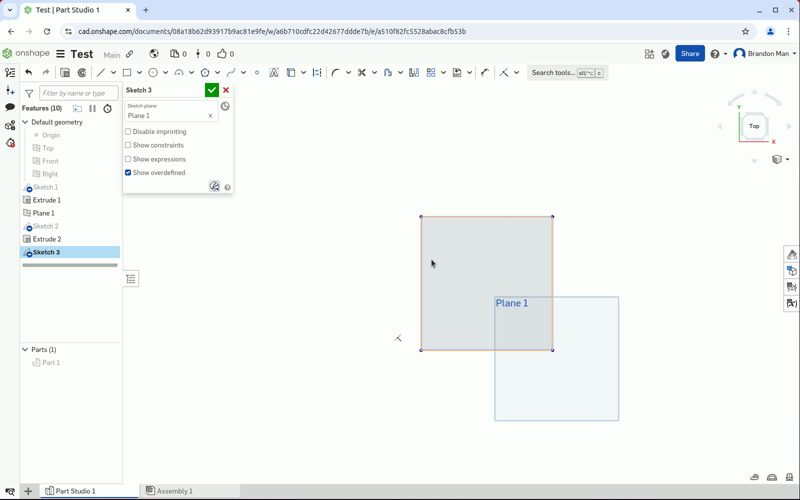
scroll(6)
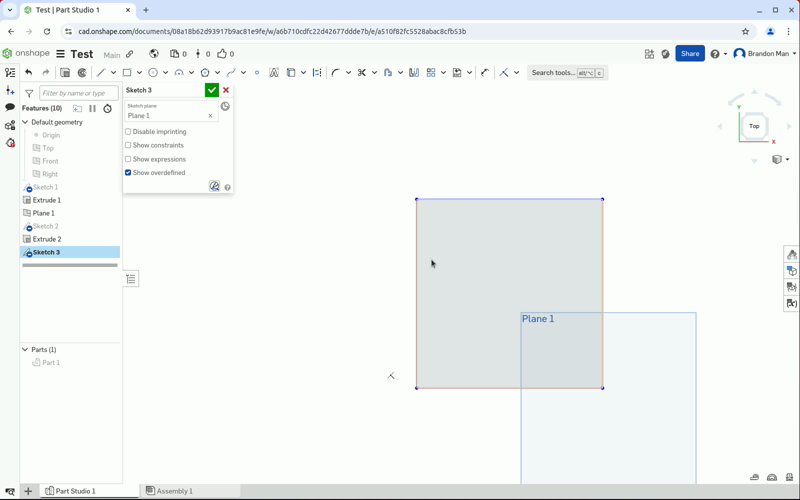
scroll(6)
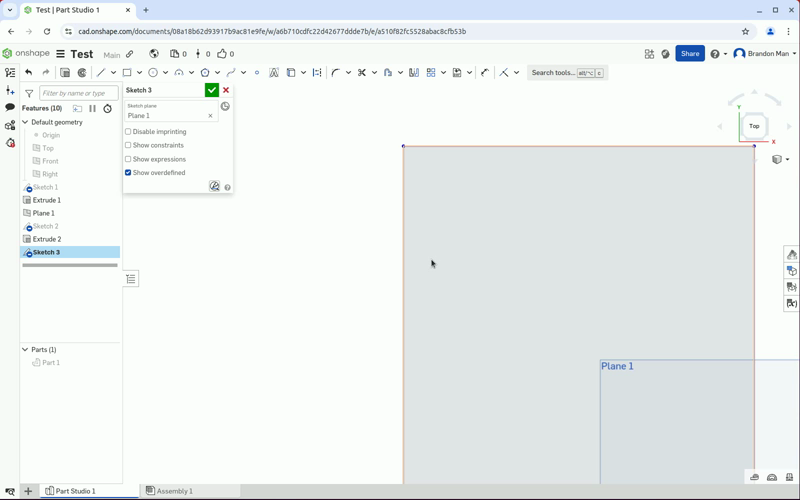
click(431, 259)
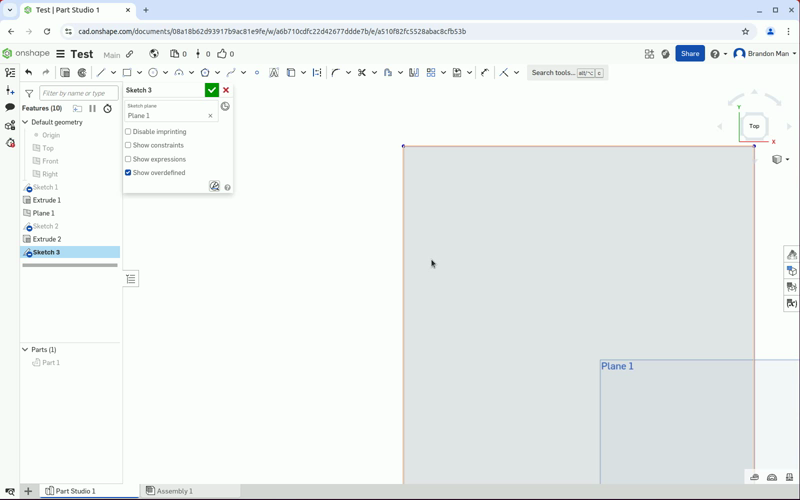
scroll(-6)
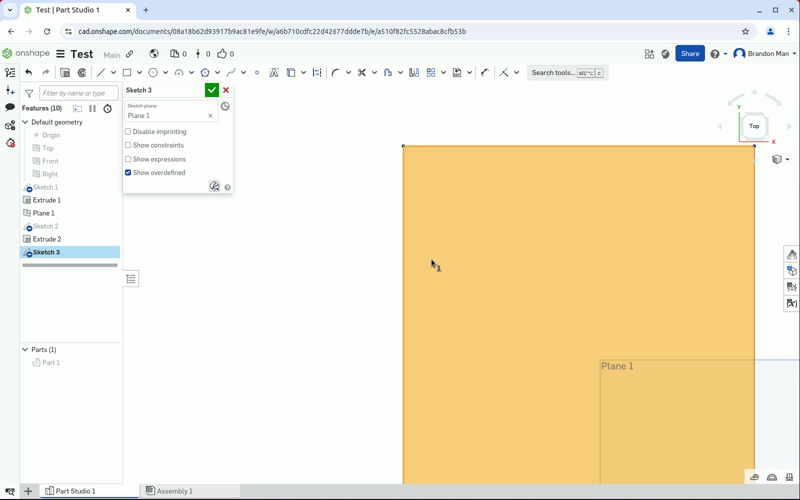
scroll(-6)
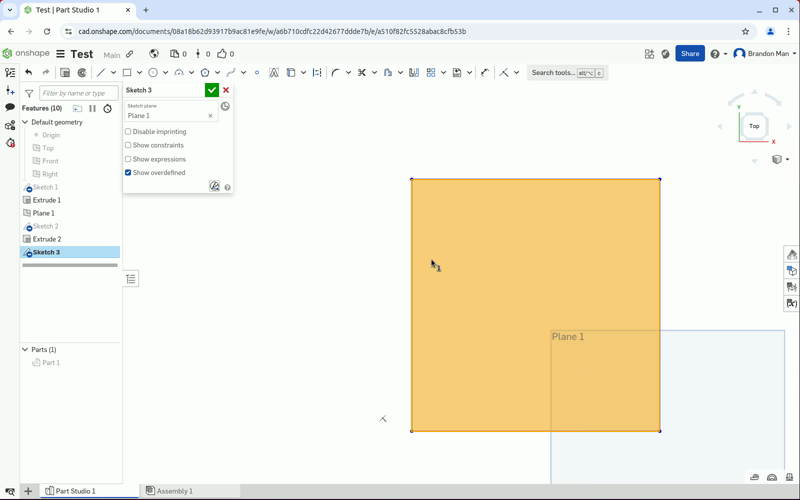
scroll(-6)
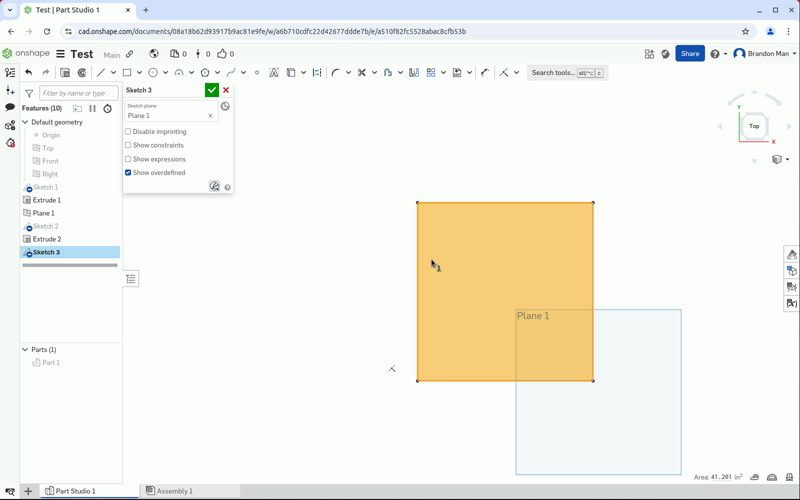
scroll(-6)
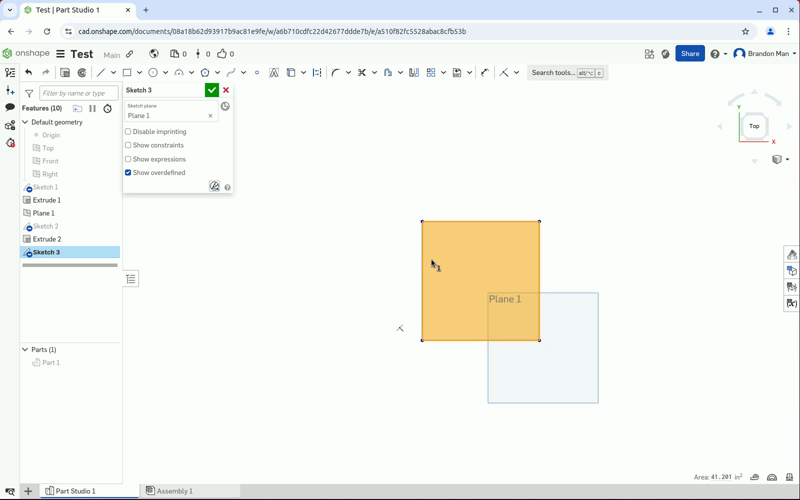
scroll(-6)
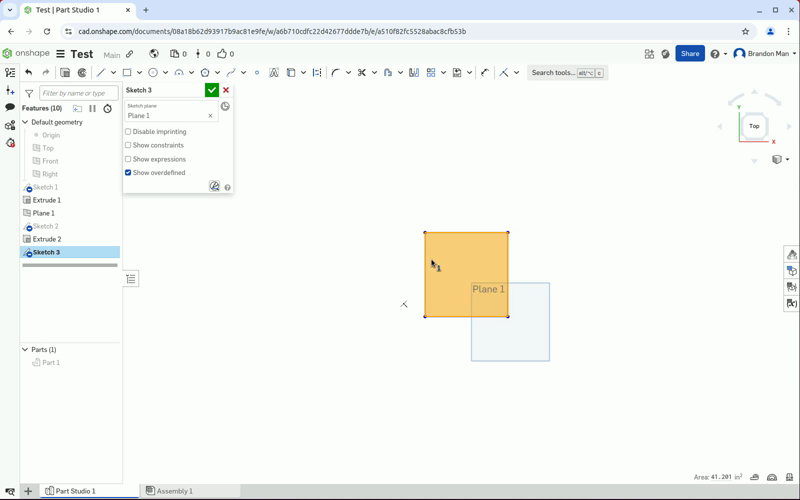
scroll(-6)
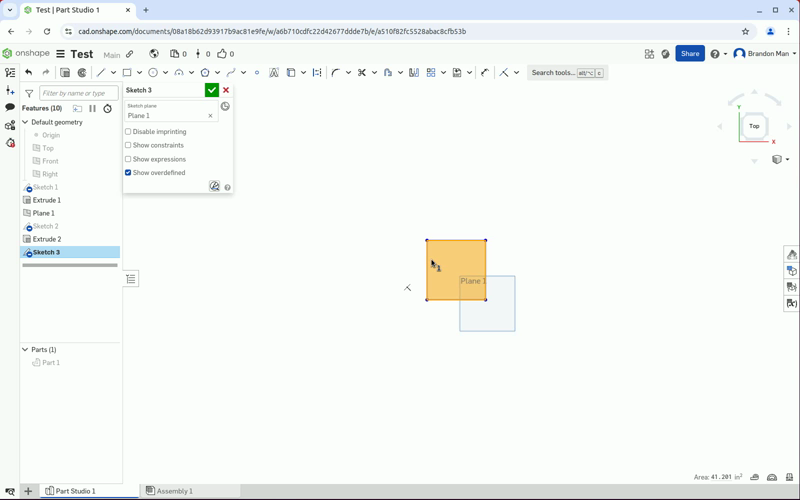
scroll(-6)
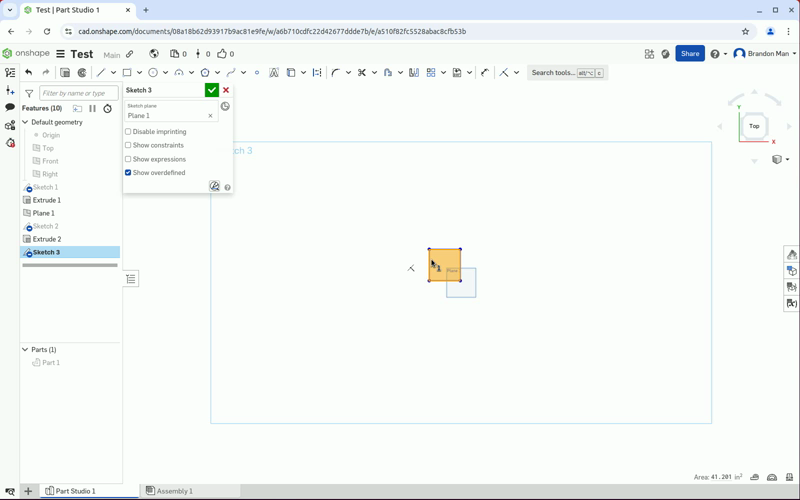
mouse_move(73, 352)
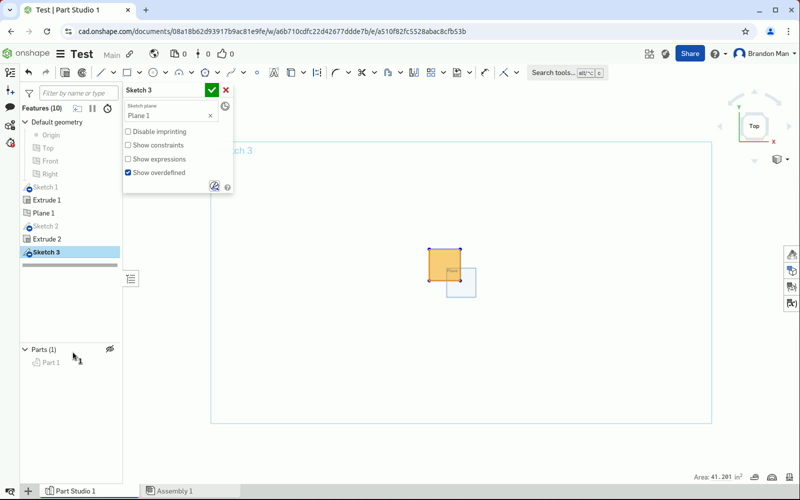
key(shift+y)
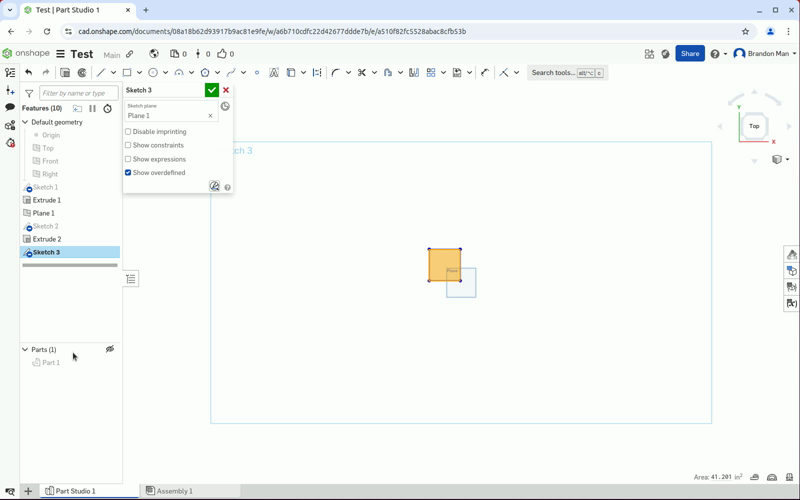
key(shift+e)
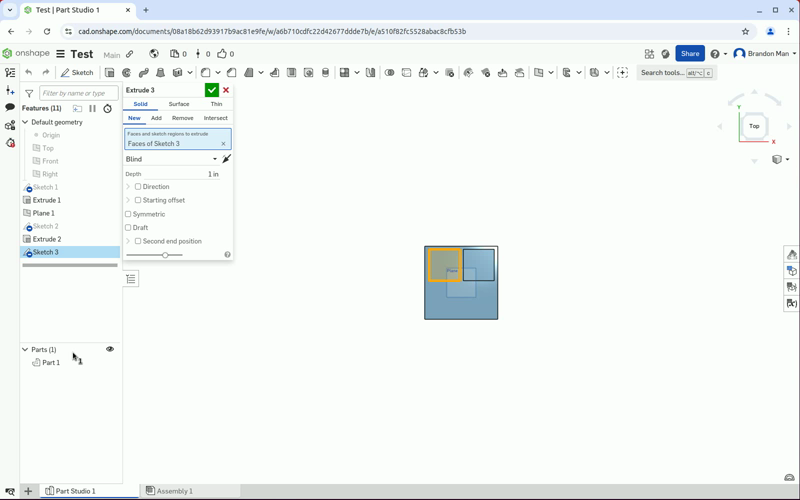
mouse_move(143, 106)
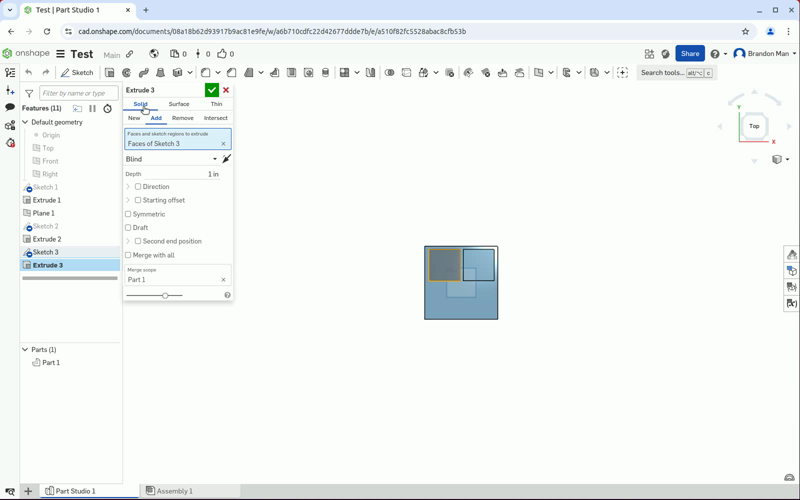
click(143, 106)
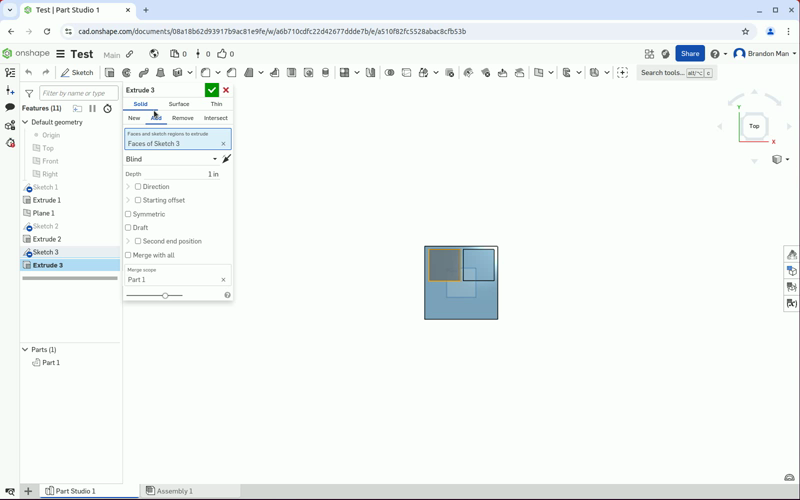
mouse_move(186, 120)
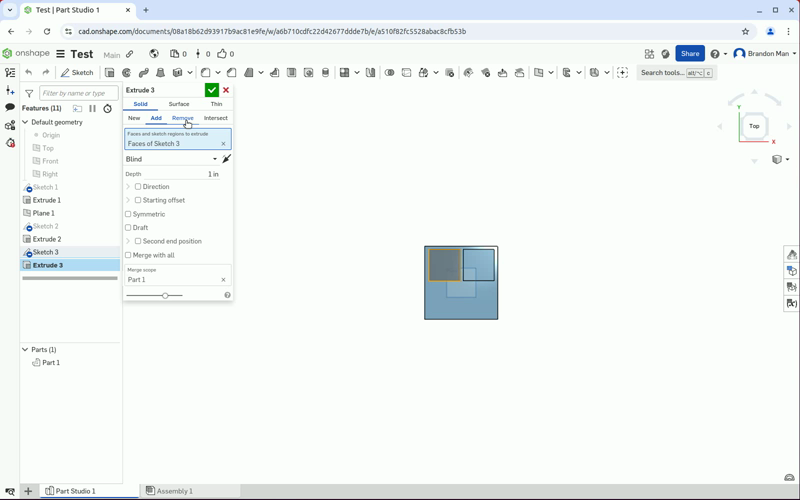
click(186, 120)
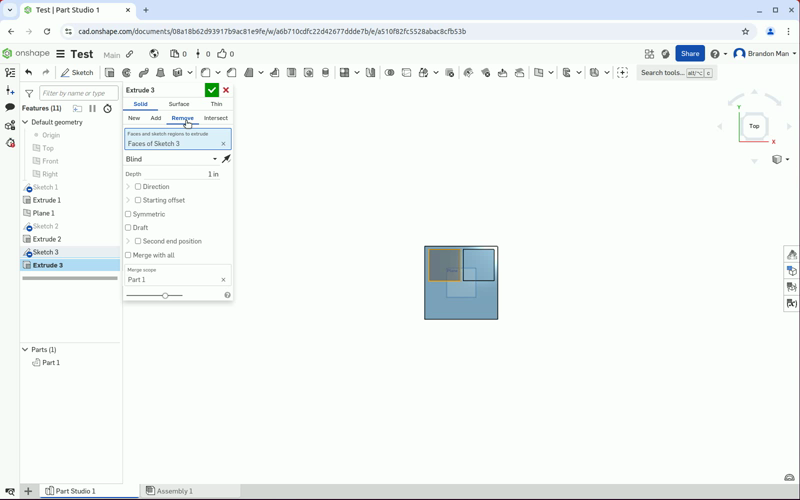
key(tab, 4)
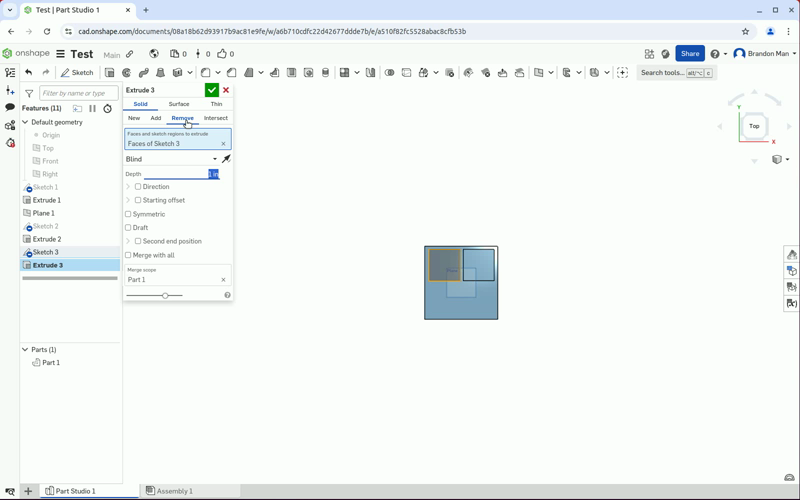
text(22.386)
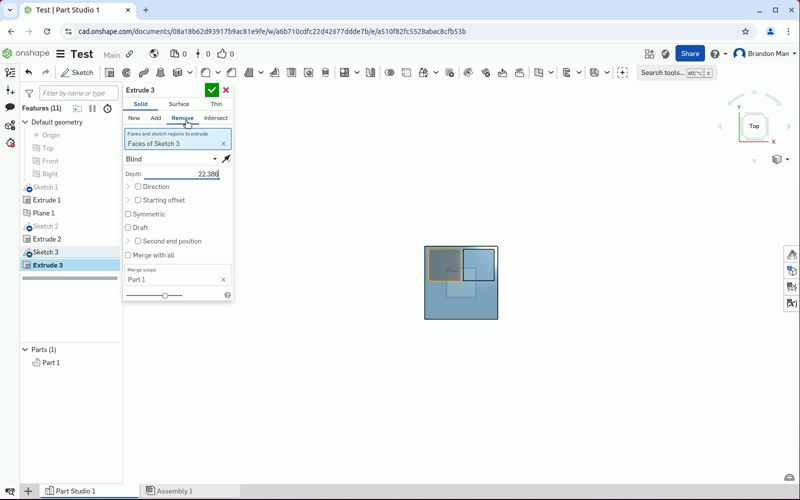
key(tab, 6)
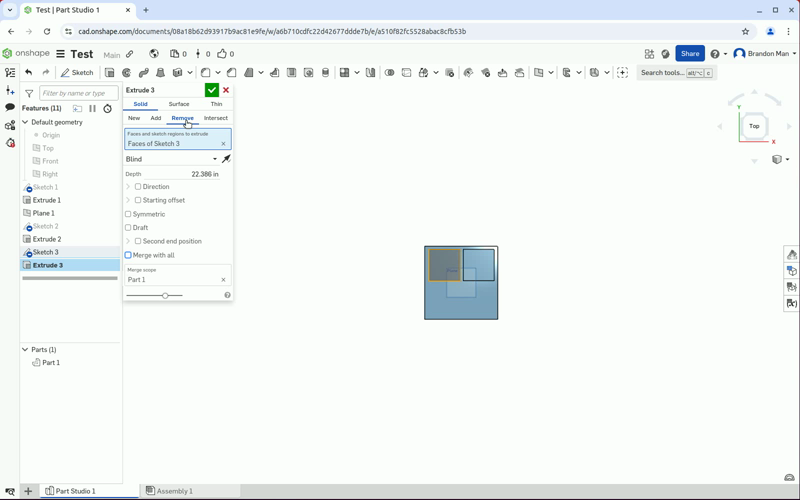
key(space)
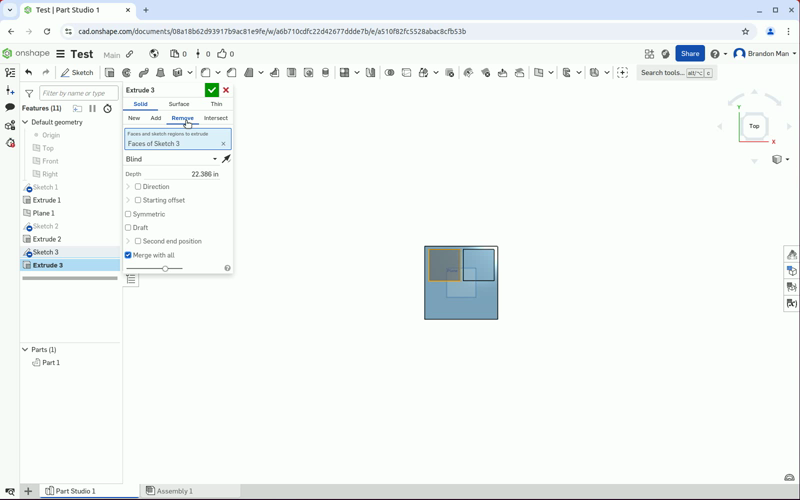
key(enter)
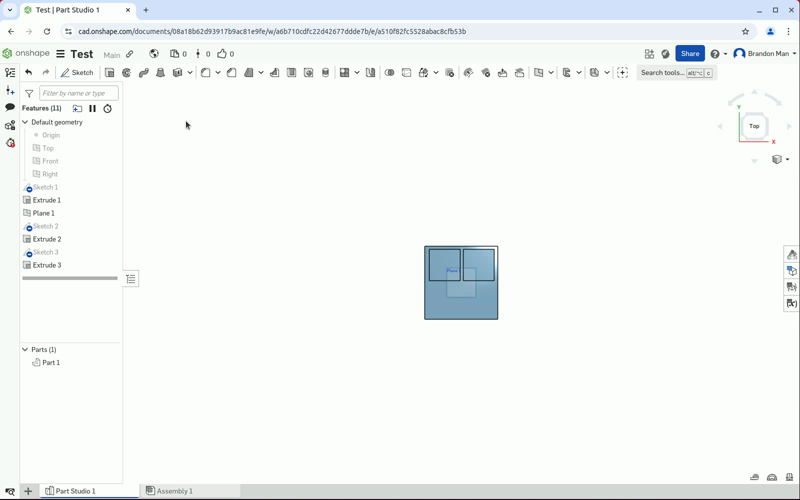
key(shift+h)
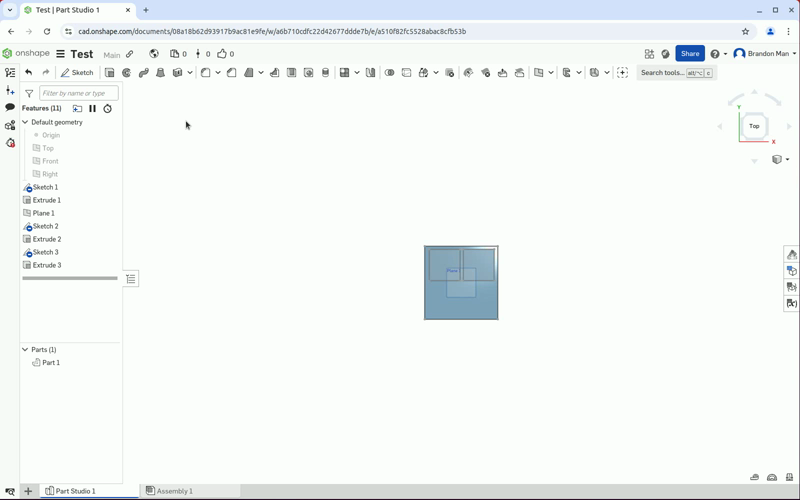
key(shift+h)
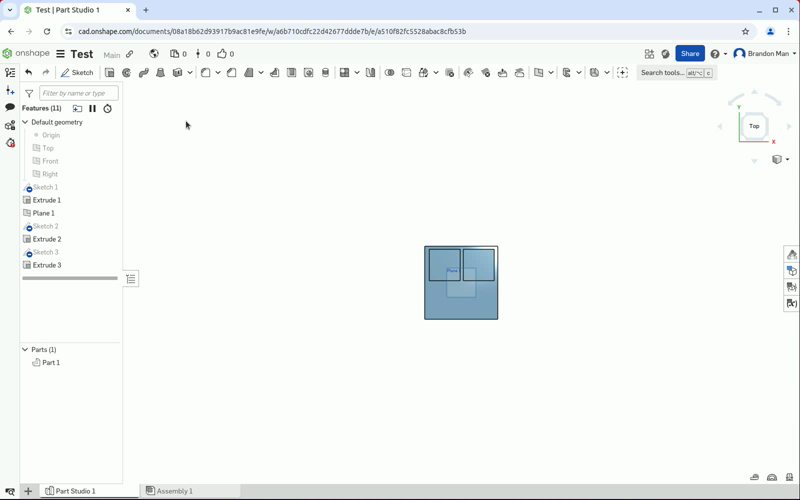
mouse_move(73, 189)
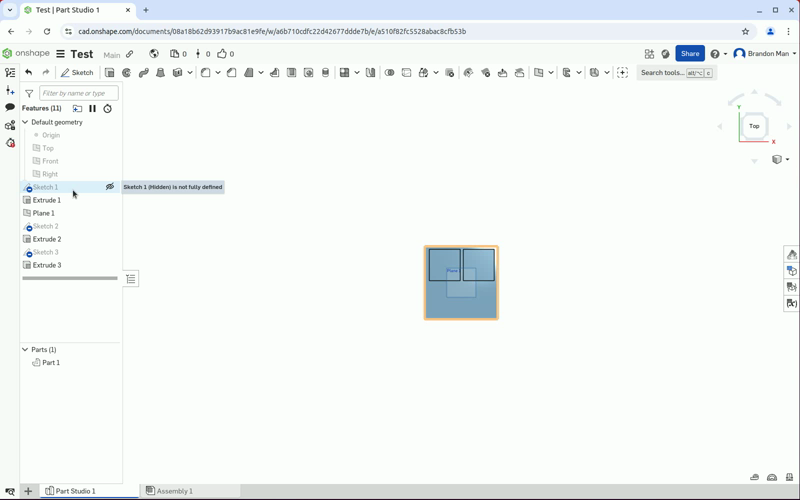
click(73, 189)
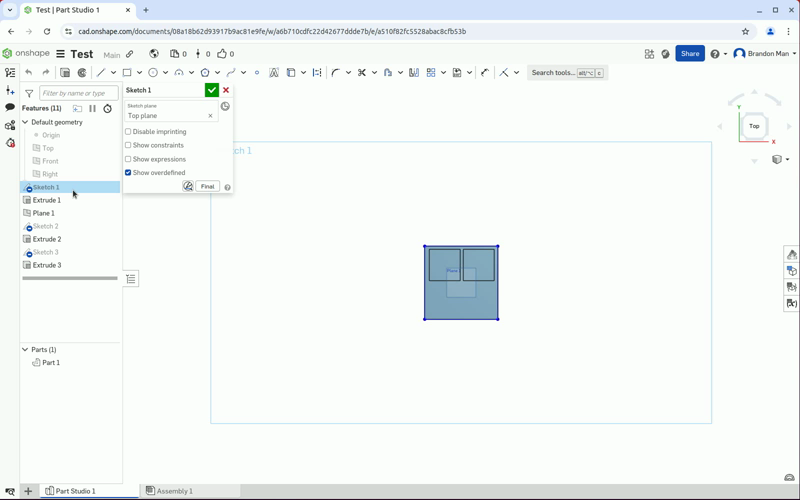
mouse_move(229, 92)
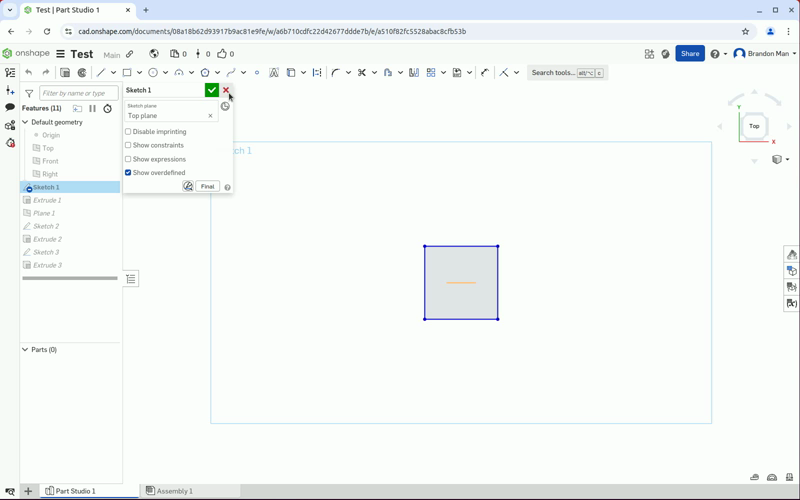
click(229, 92)
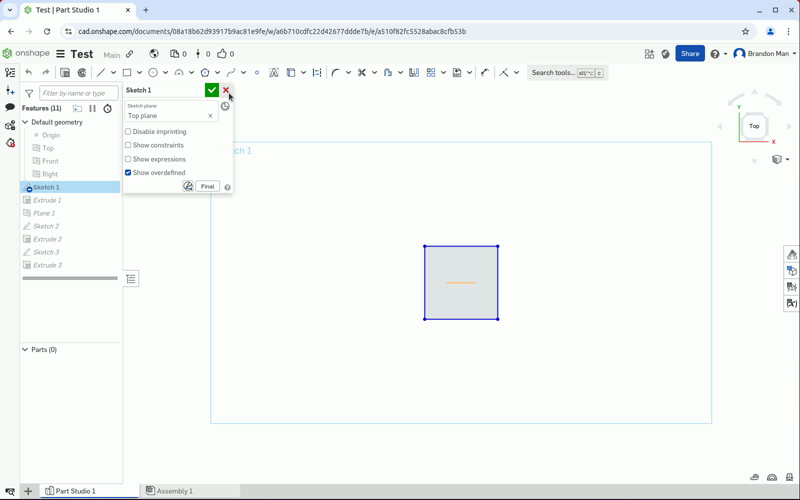
key(shift+s)
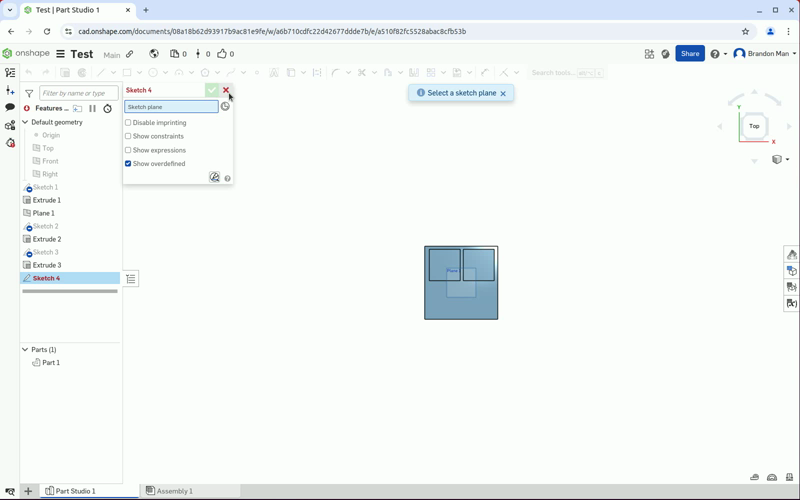
mouse_move(73, 215)
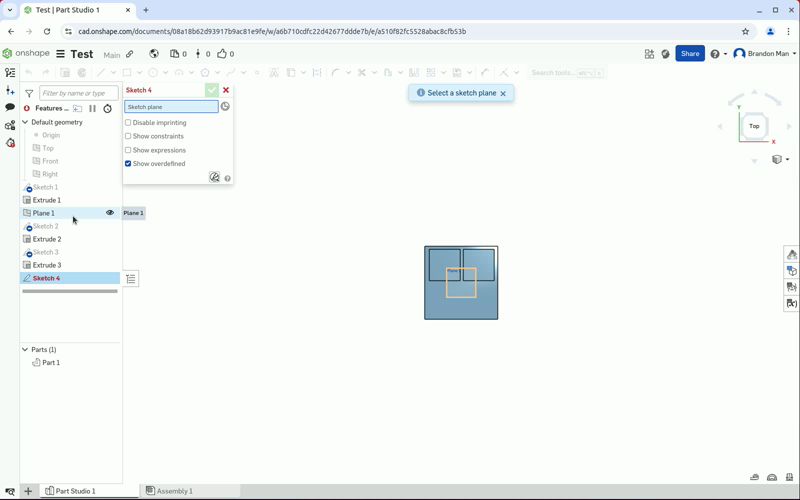
click(73, 215)
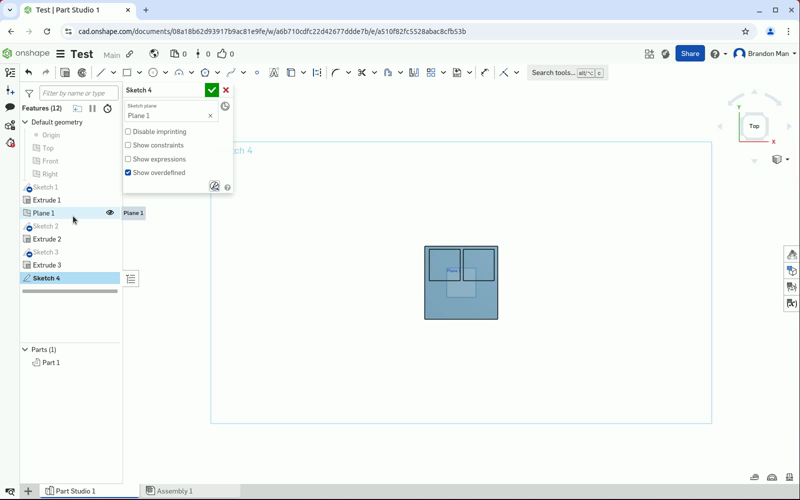
mouse_move(73, 352)
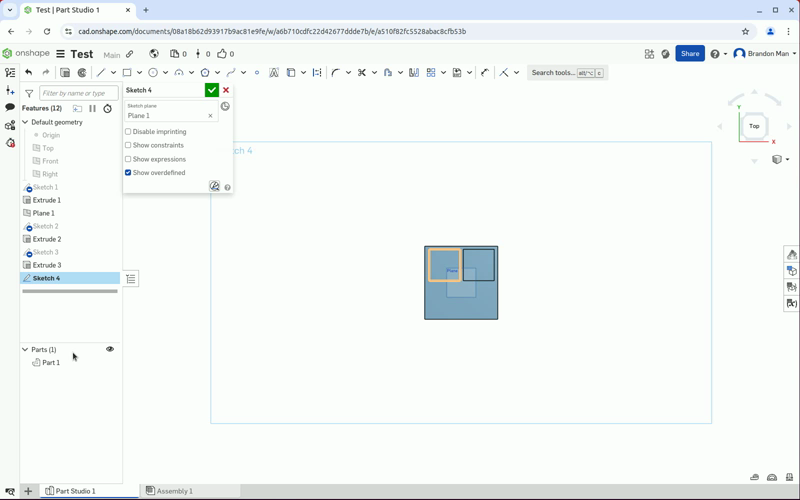
key(y)
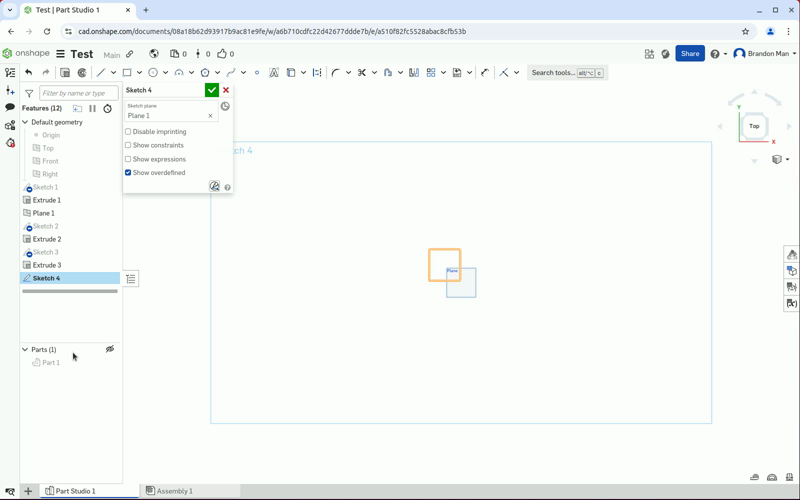
key(l)
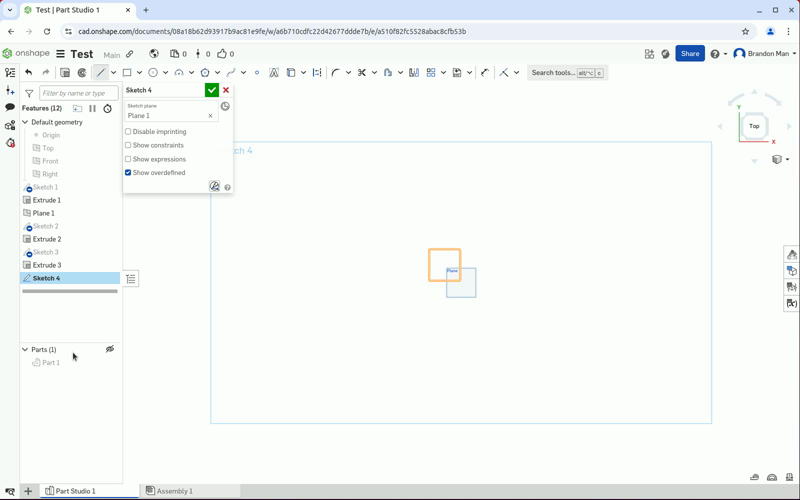
key_down(shift)
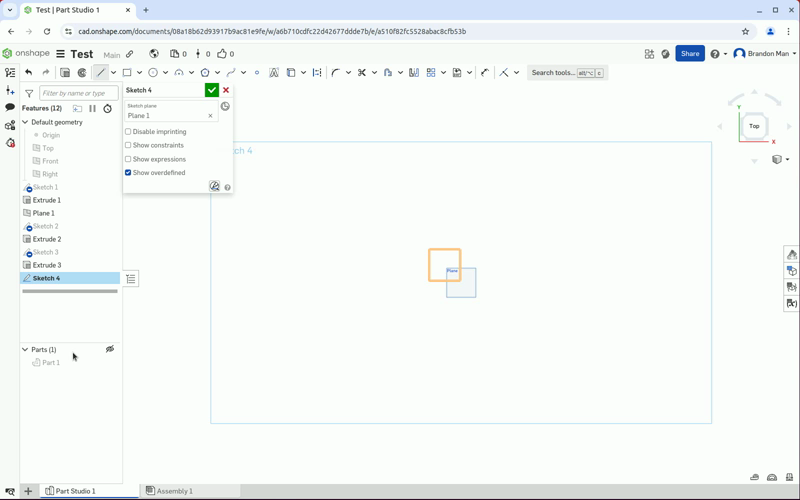
mouse_move(429, 314)
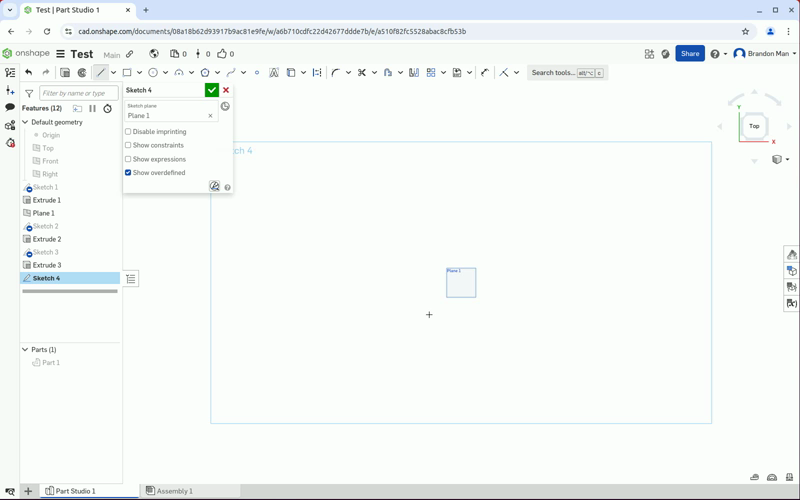
click(429, 314)
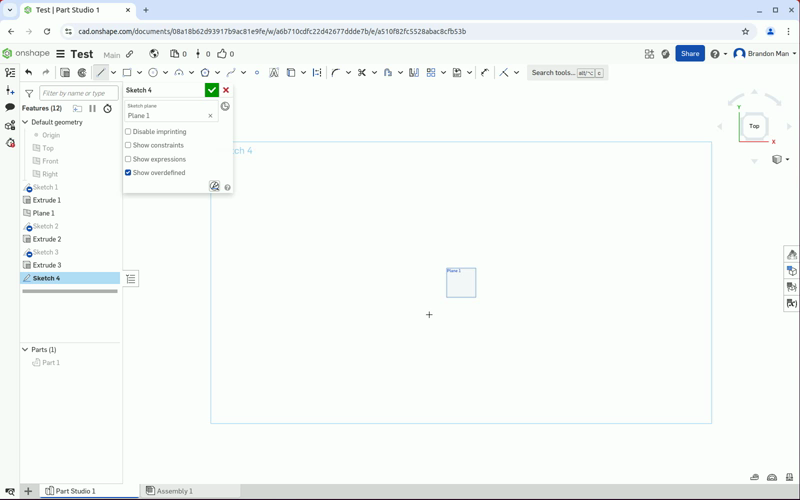
key_up(shift)
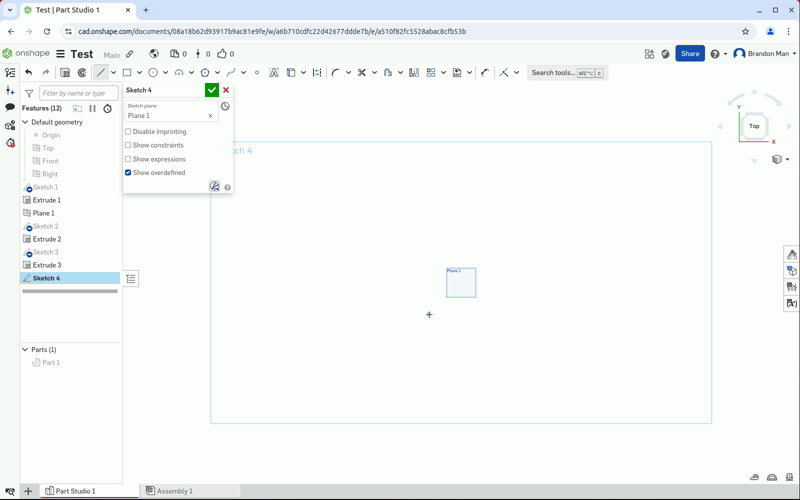
key_down(shift)
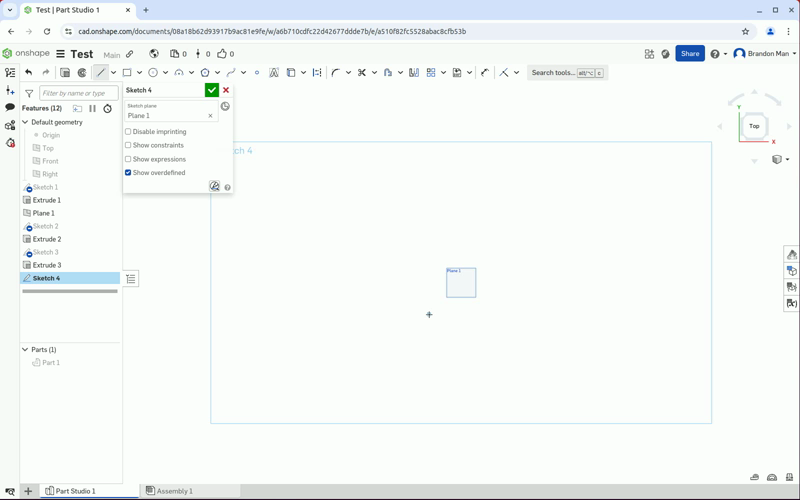
mouse_move(459, 314)
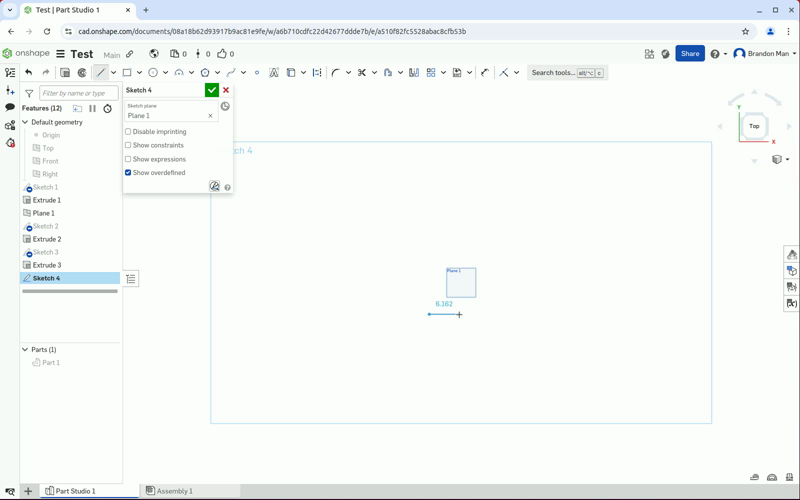
mouse_move(460, 314)
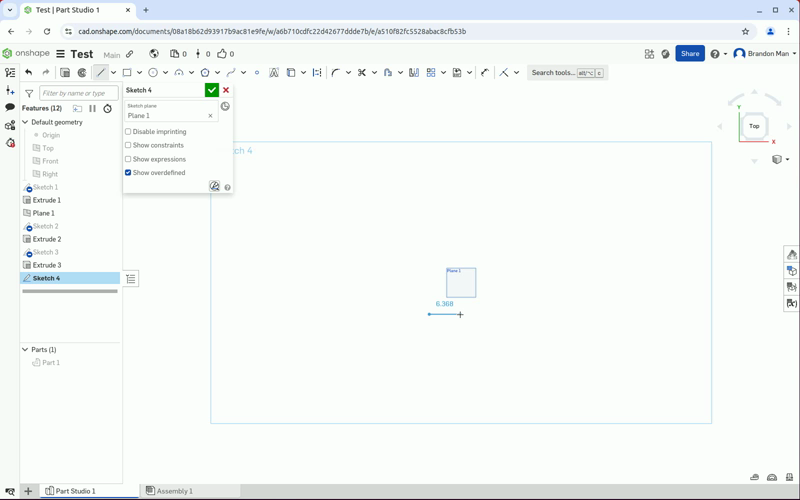
click(460, 314)
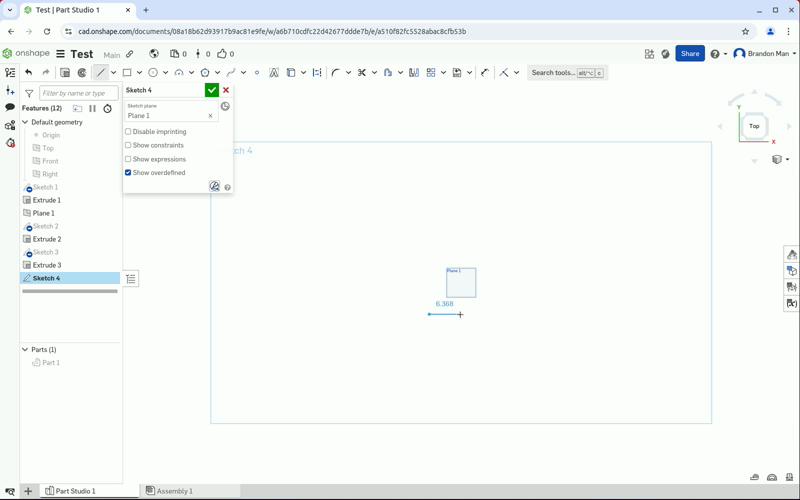
key_up(shift)
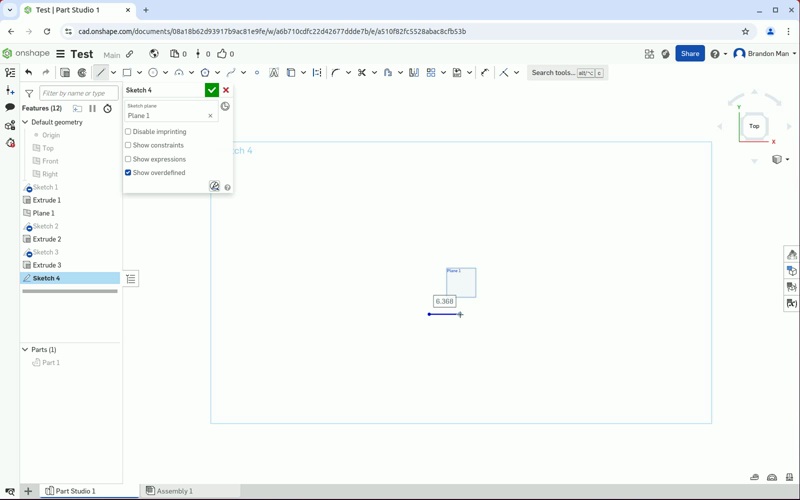
key_down(shift)
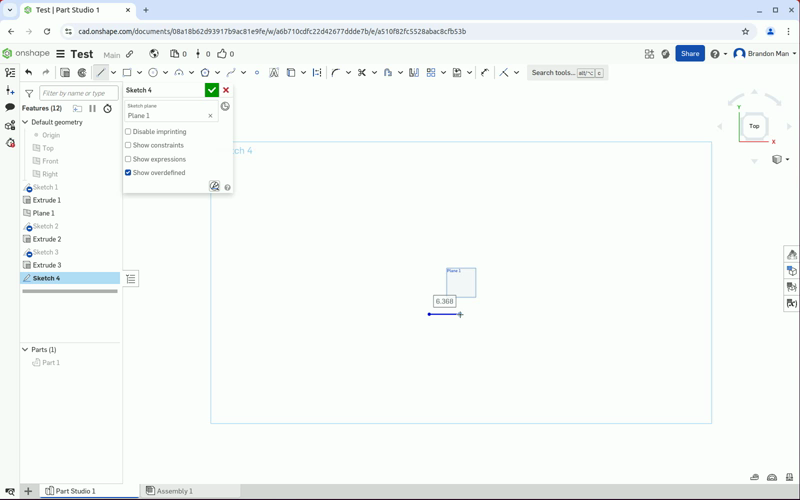
mouse_move(490, 314)
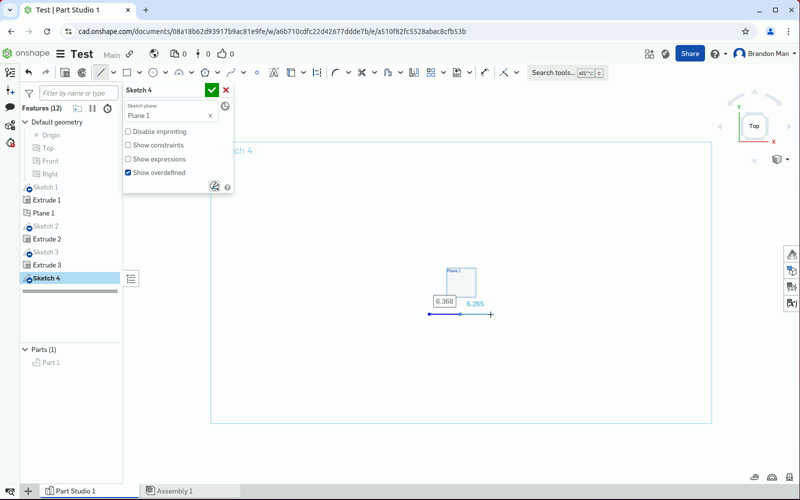
mouse_move(460, 283)
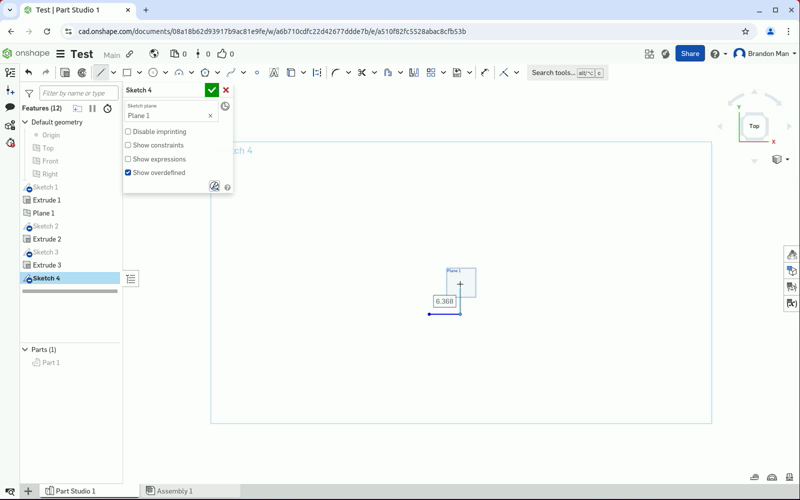
click(460, 283)
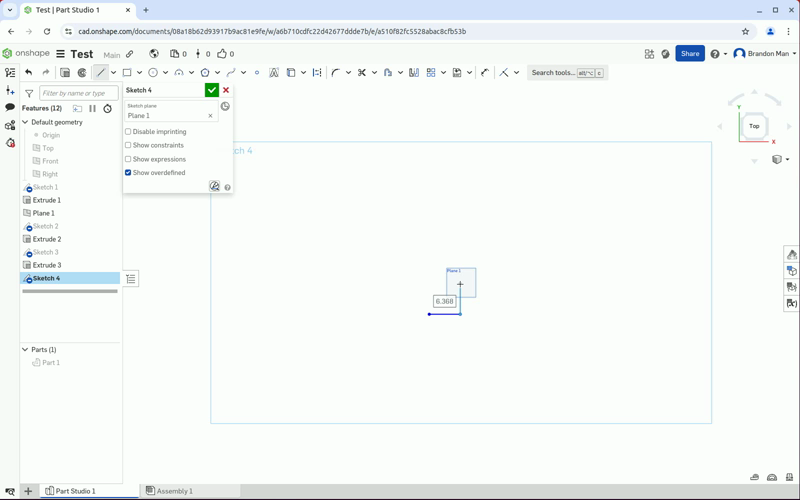
key_up(shift)
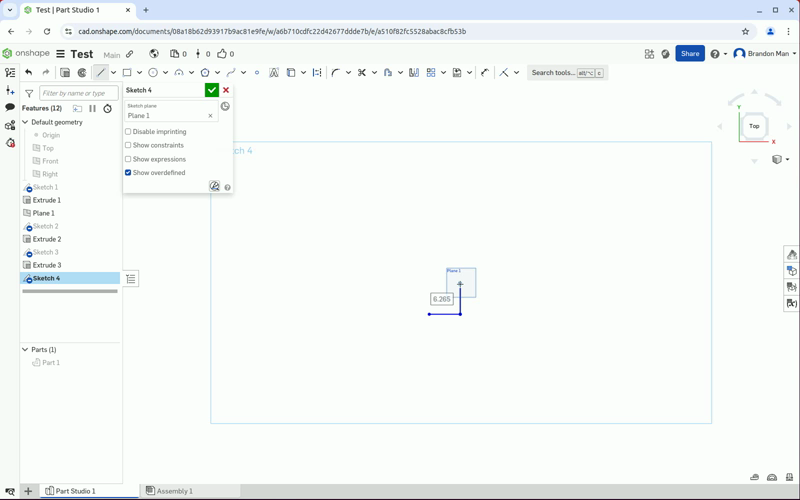
key_down(shift)
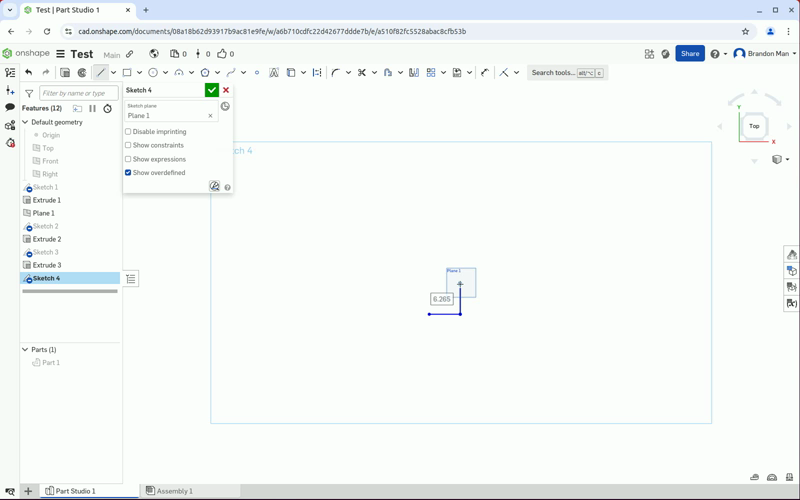
mouse_move(490, 283)
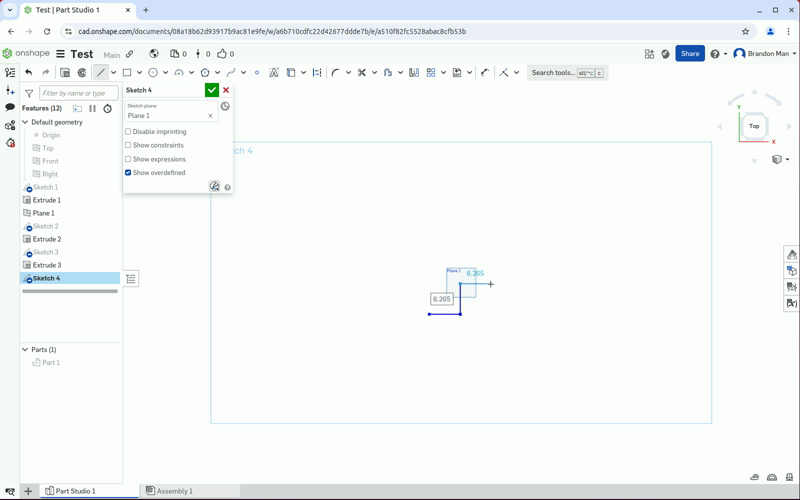
mouse_move(429, 283)
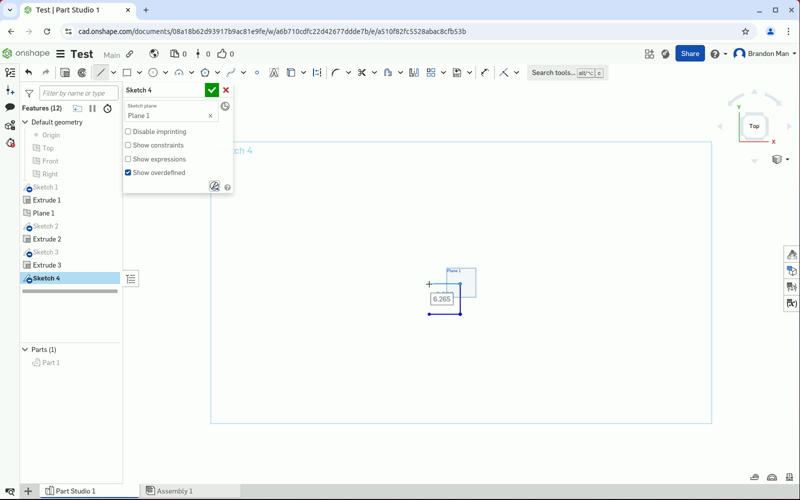
click(429, 283)
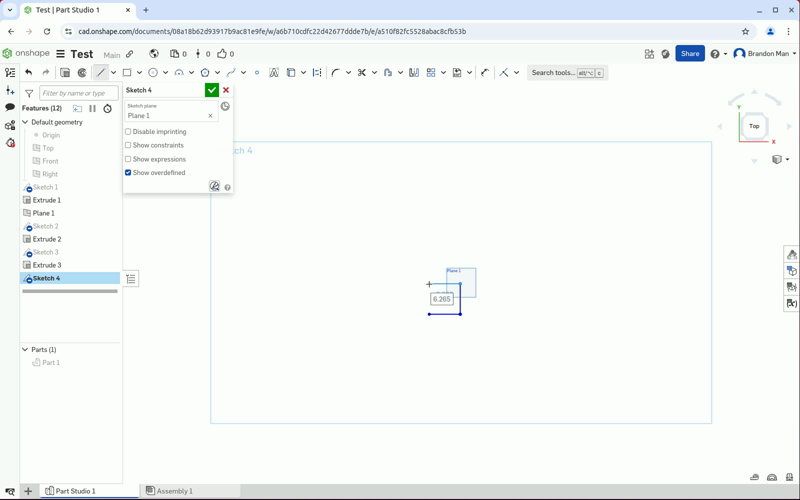
key_up(shift)
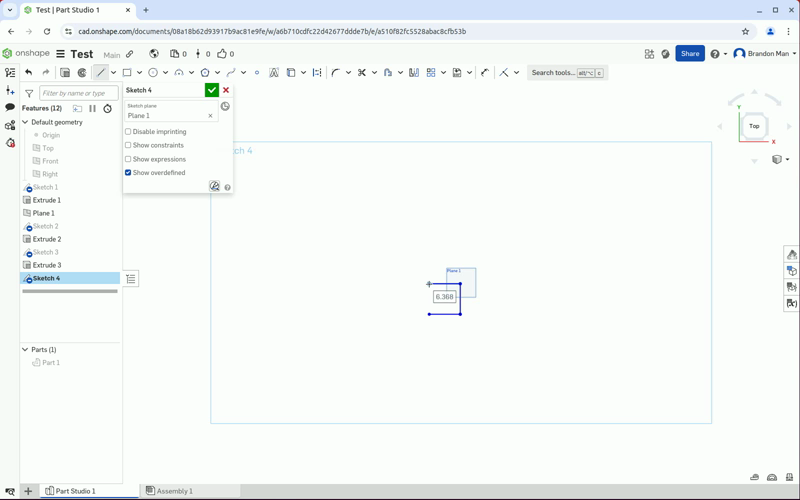
mouse_move(459, 283)
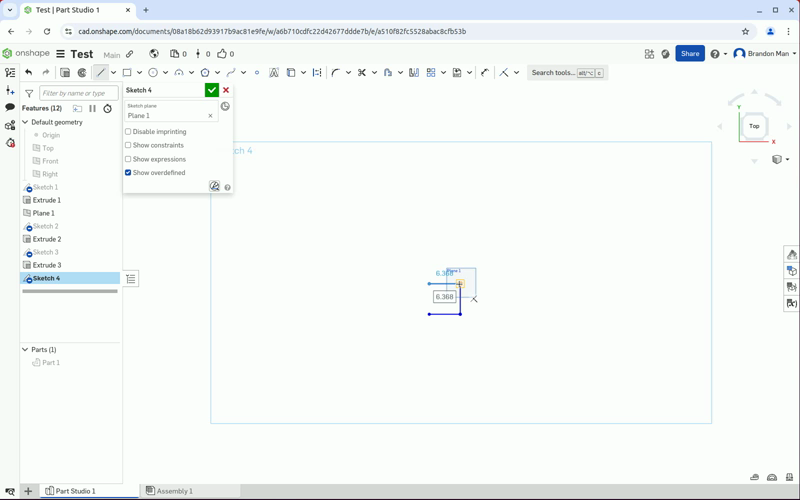
key_down(shift)
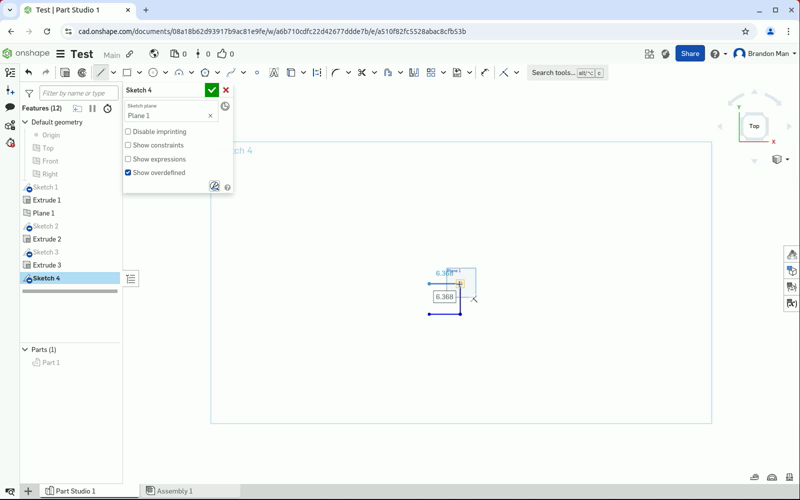
mouse_move(429, 314)
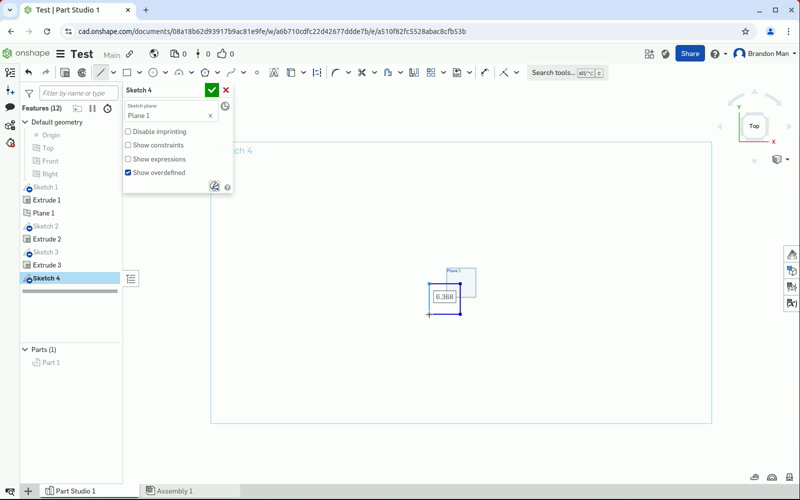
key_up(shift)
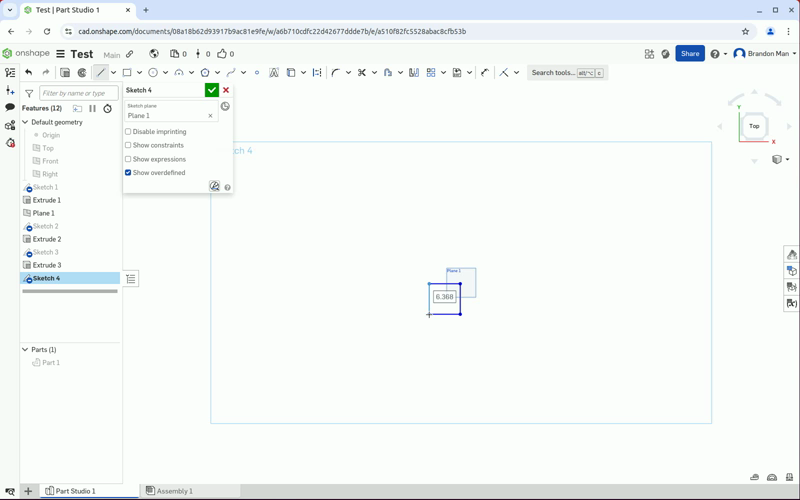
click(429, 314)
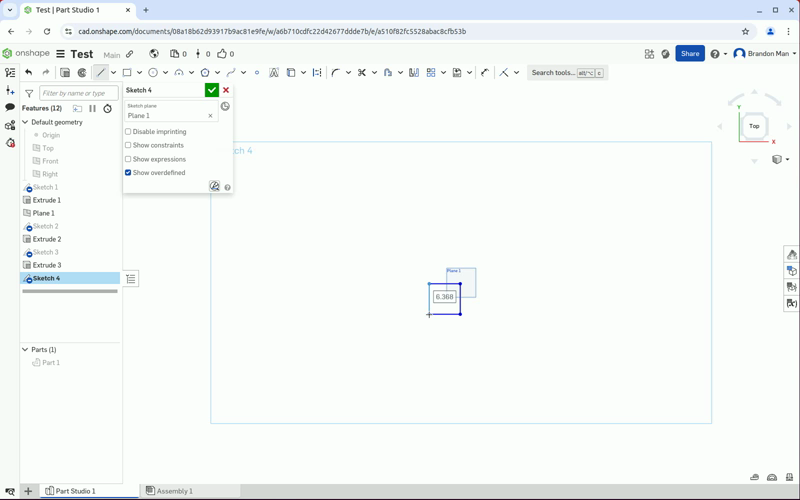
key(esc)
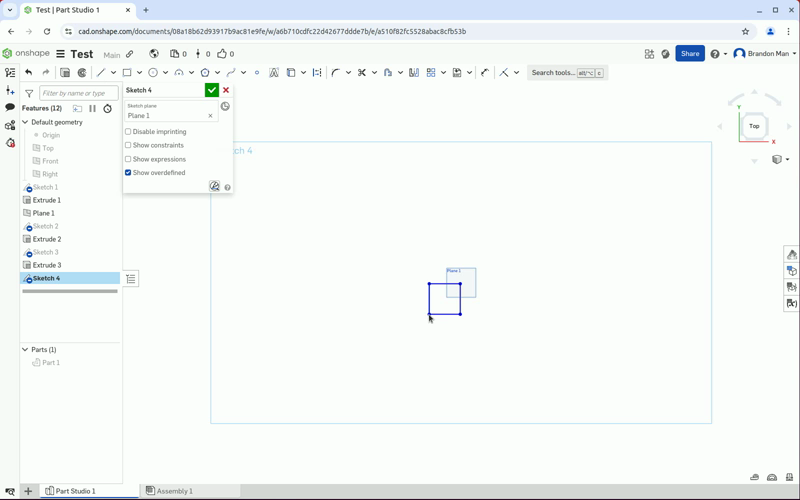
mouse_move(437, 311)
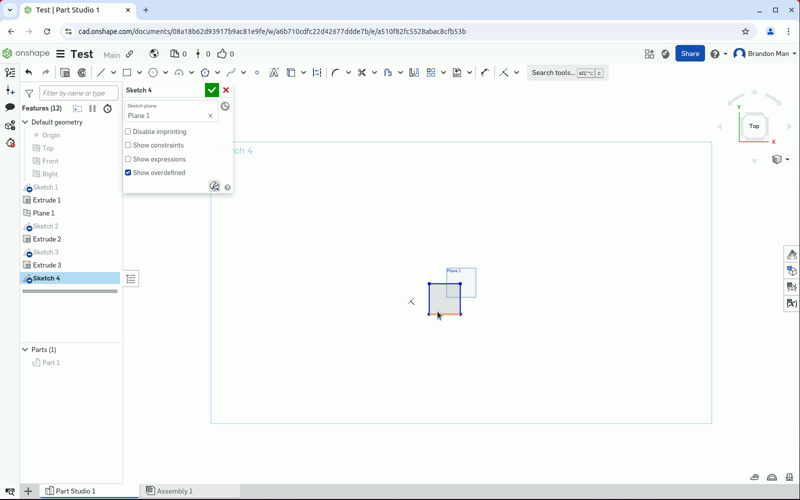
scroll(6)
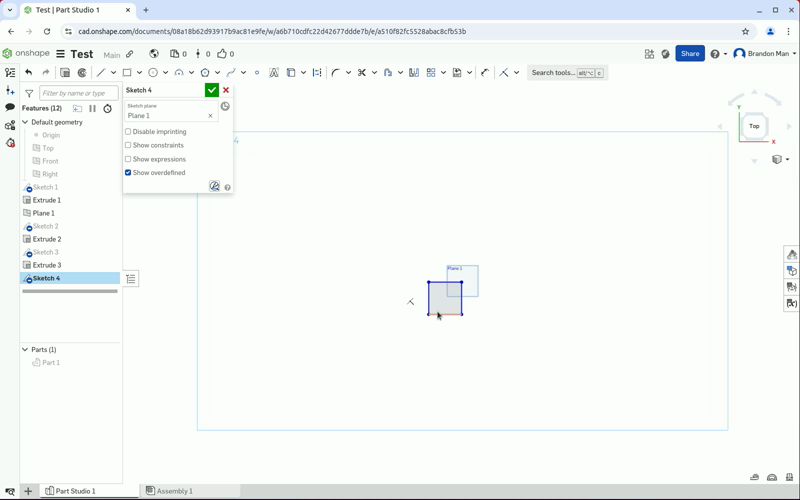
scroll(6)
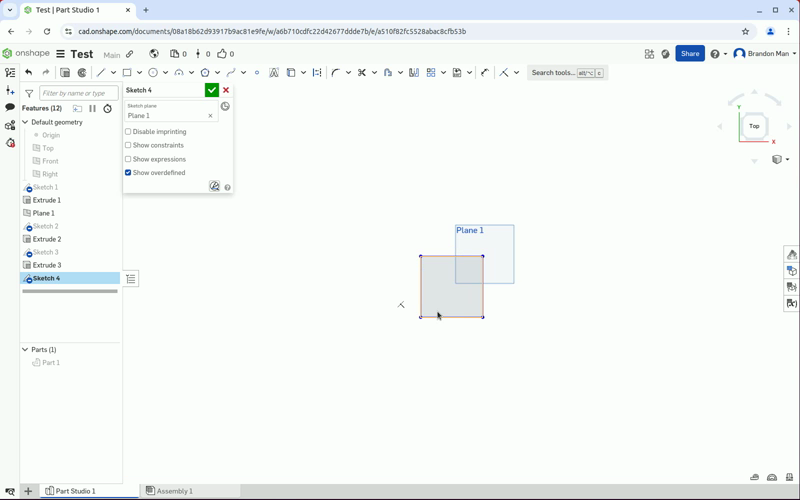
scroll(6)
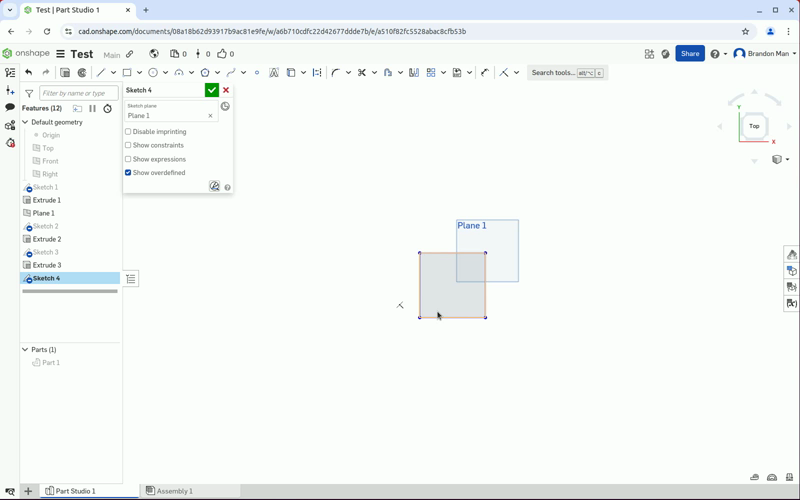
scroll(6)
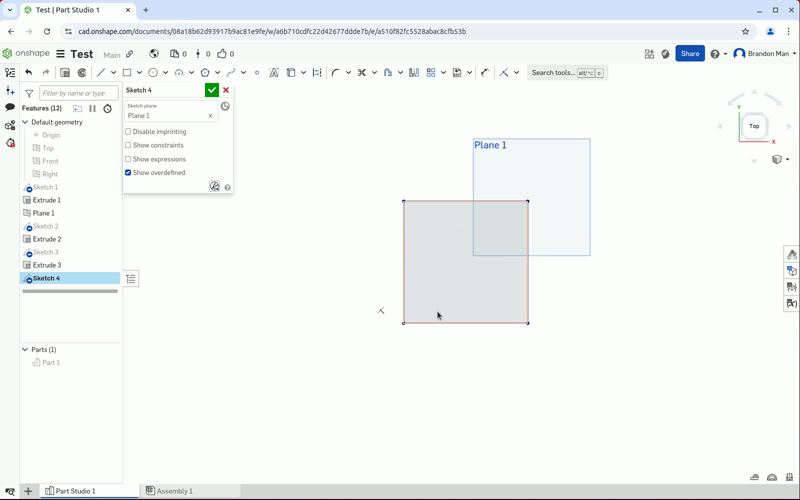
scroll(6)
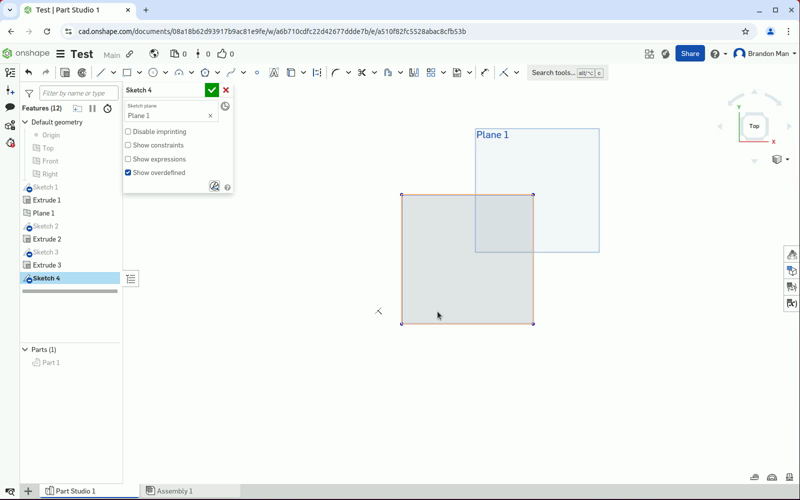
scroll(6)
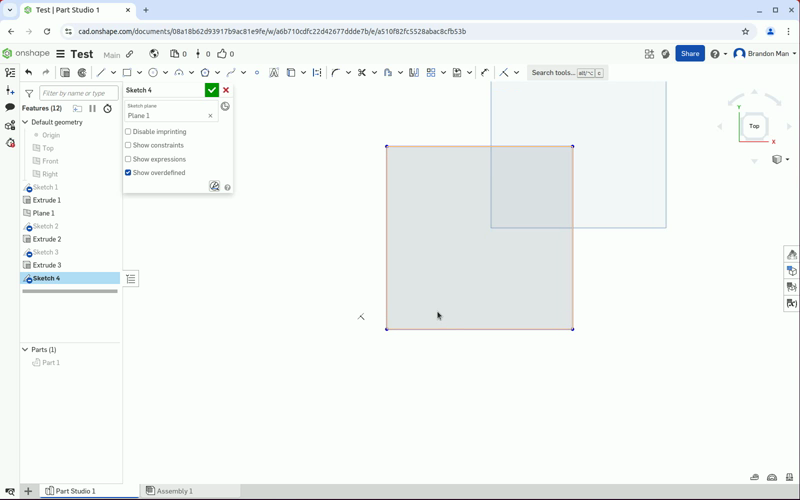
scroll(6)
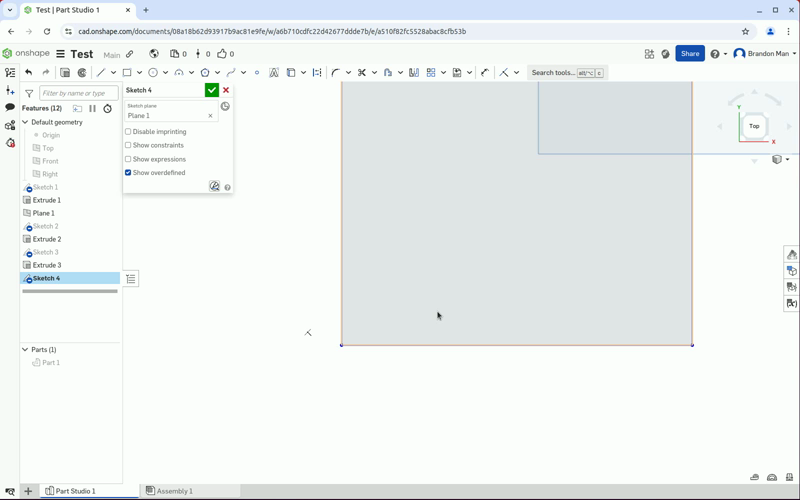
click(437, 311)
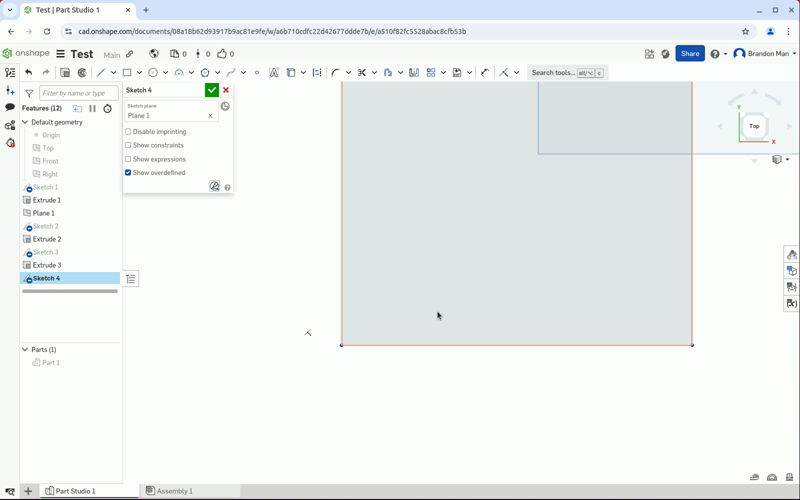
scroll(-6)
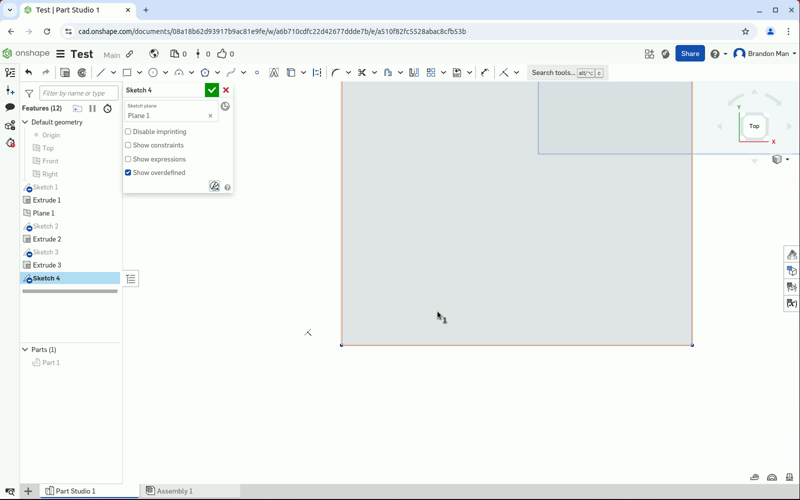
scroll(-6)
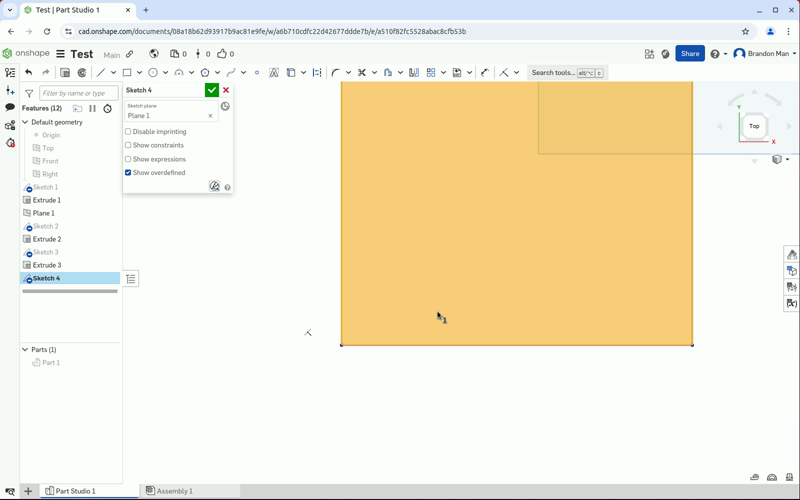
scroll(-6)
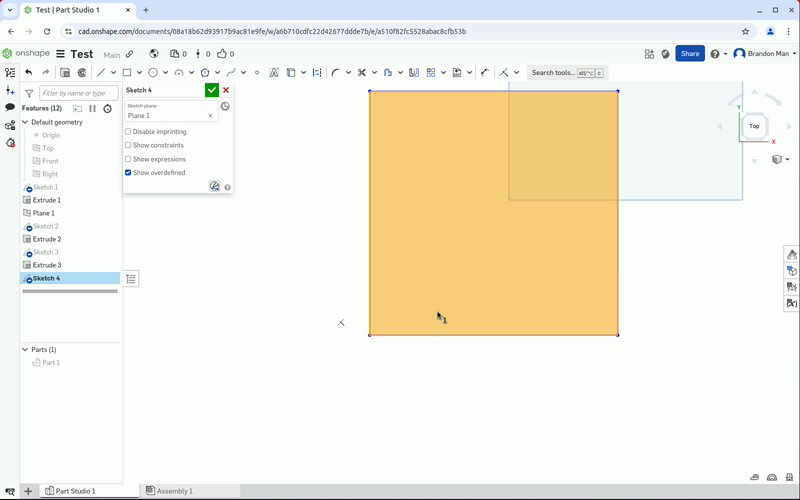
scroll(-6)
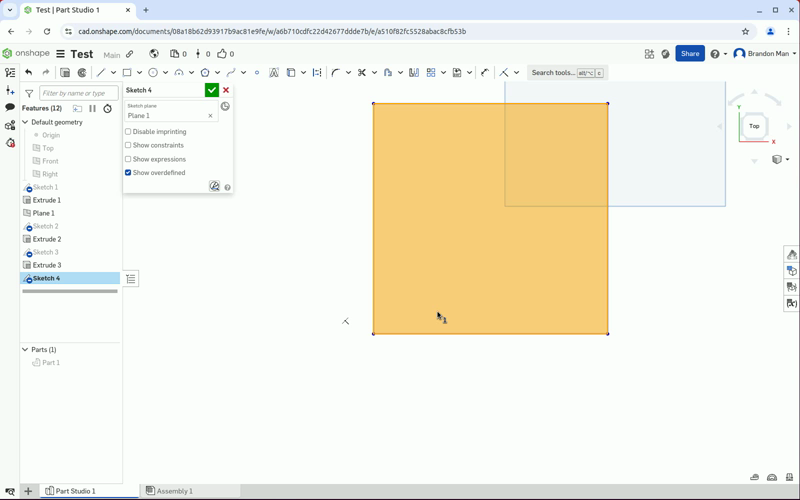
scroll(-6)
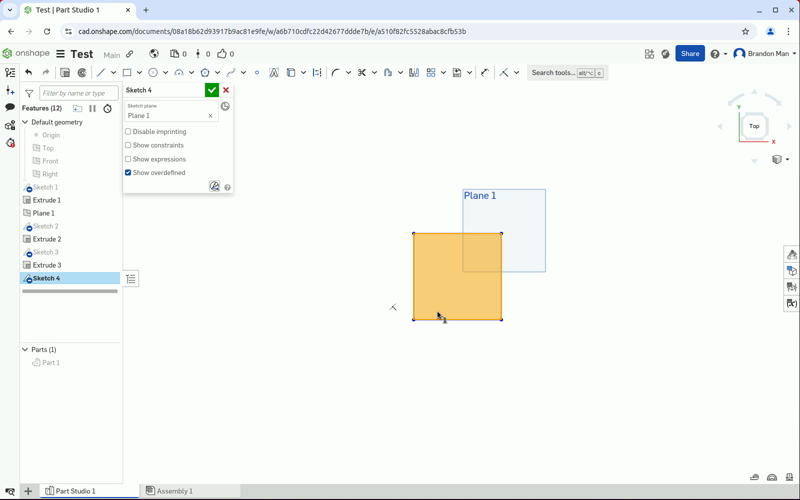
scroll(-6)
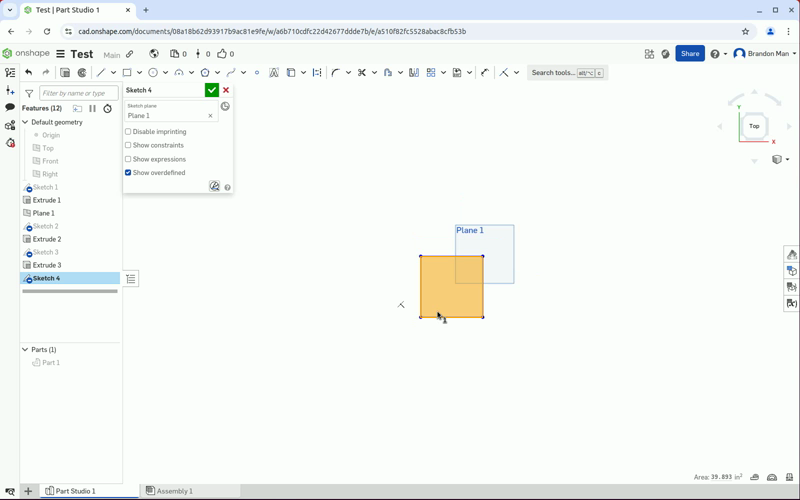
scroll(-6)
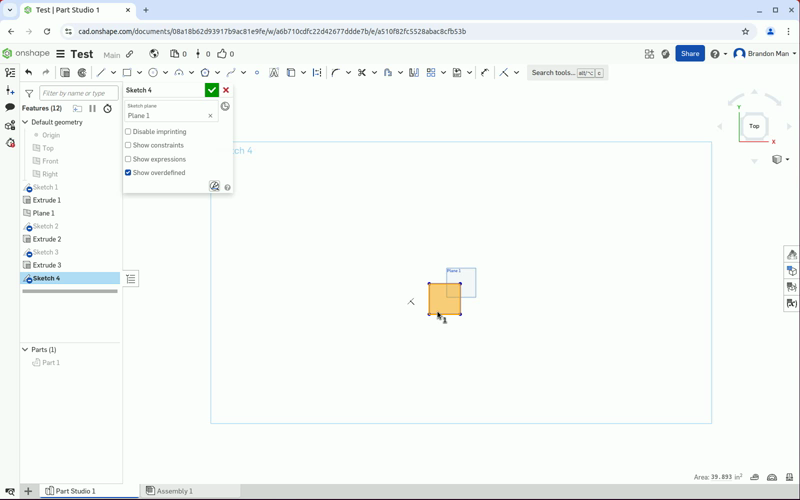
mouse_move(73, 352)
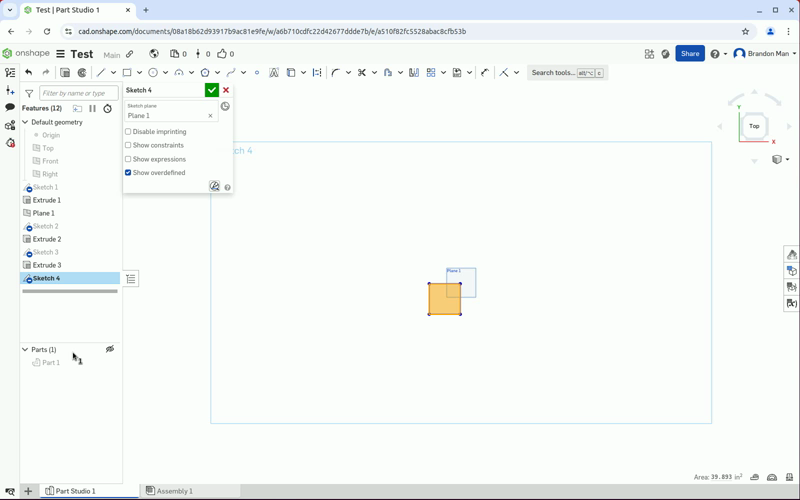
key(shift+y)
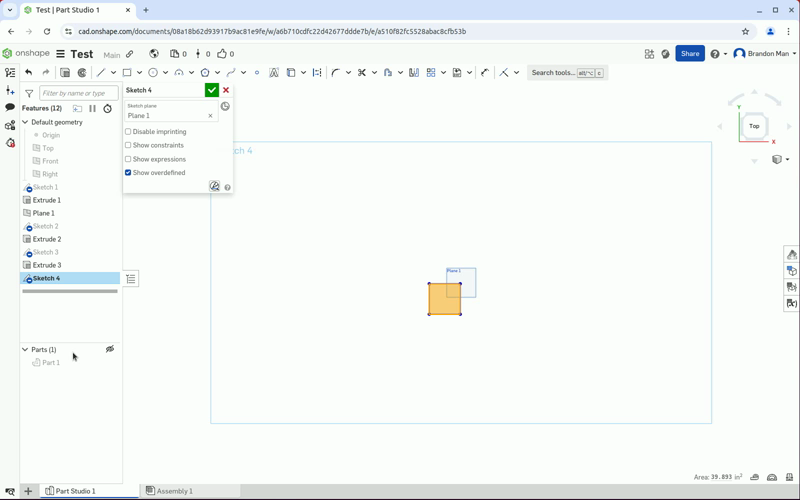
key(shift+e)
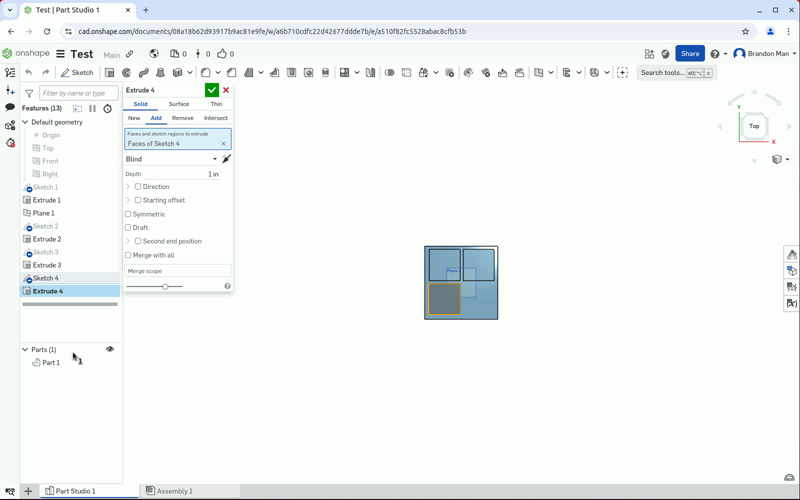
mouse_move(143, 106)
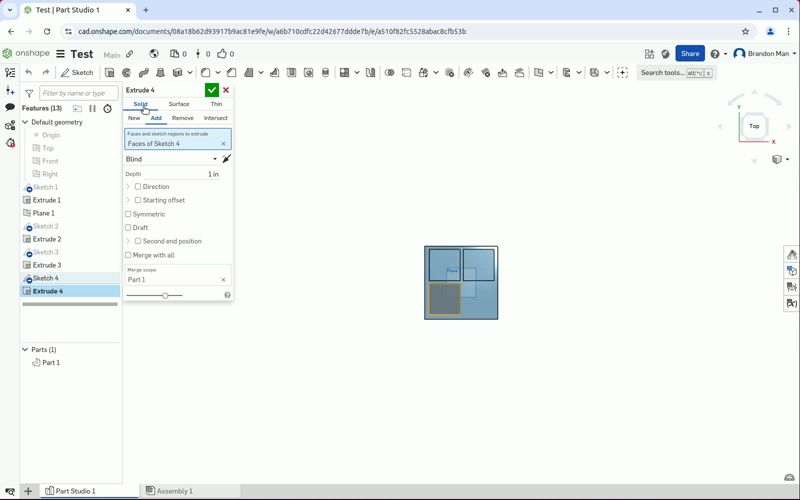
click(143, 106)
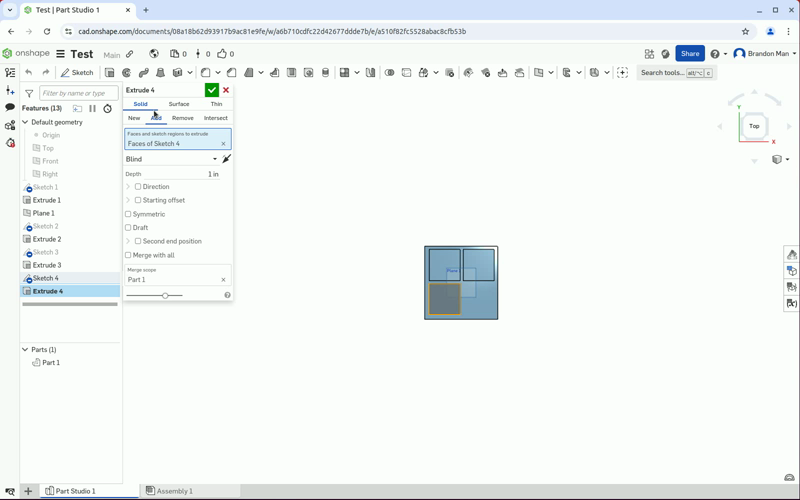
mouse_move(186, 120)
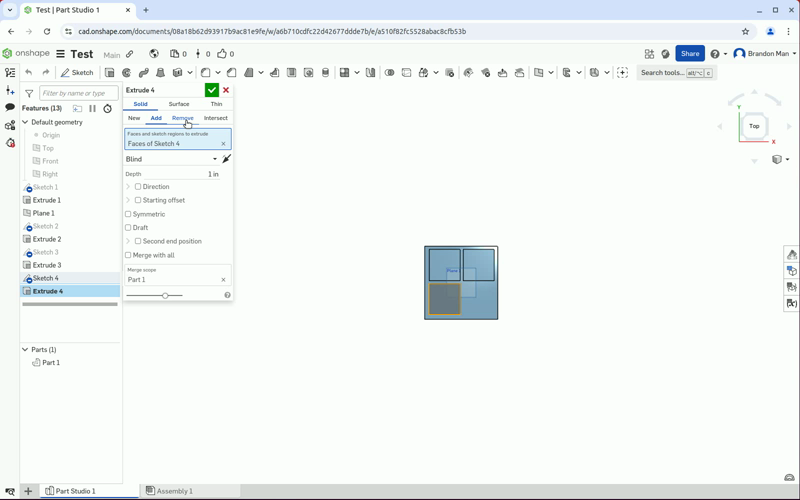
click(186, 120)
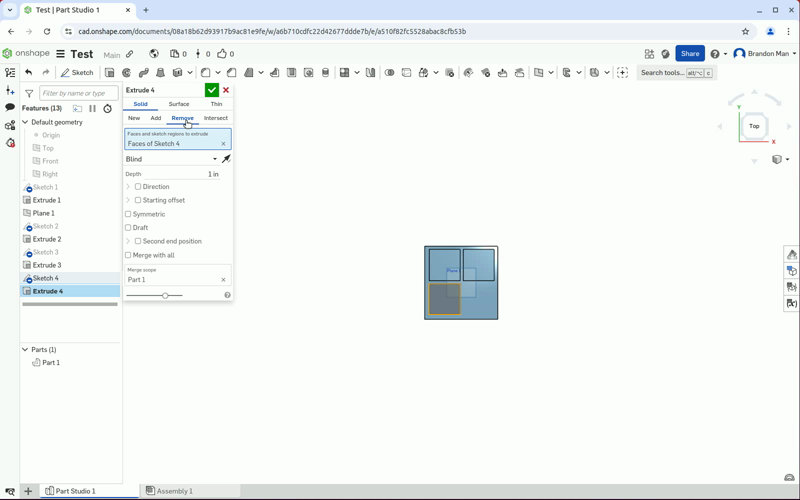
key(tab, 4)
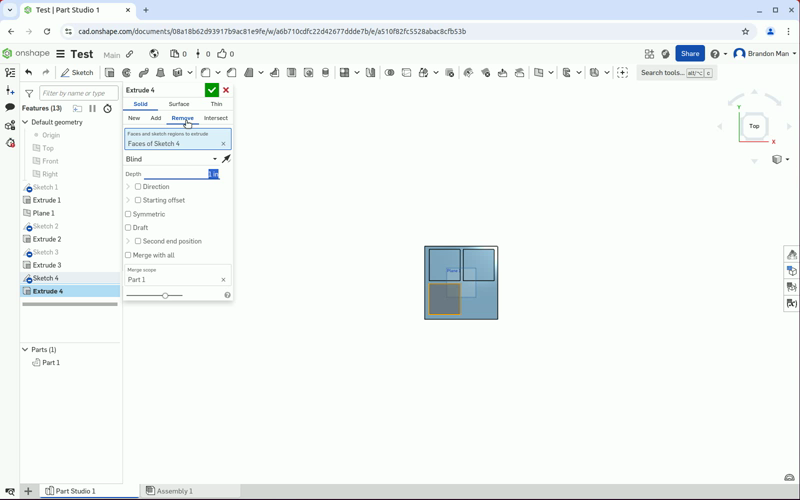
text(22.386)
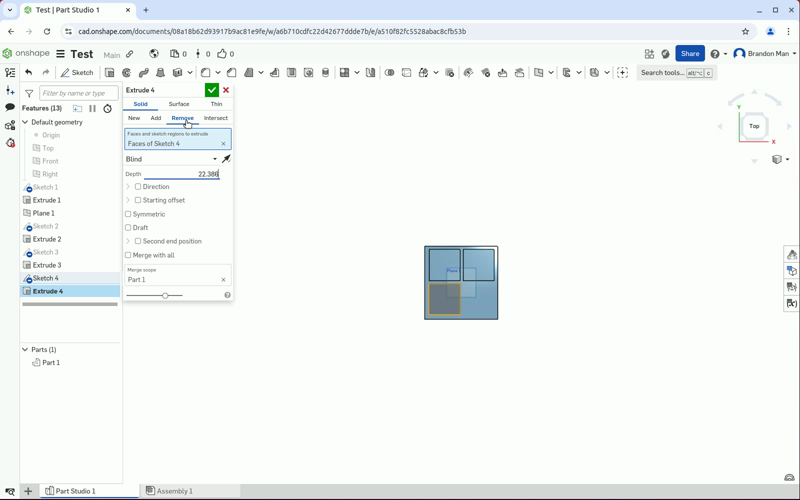
key(tab, 6)
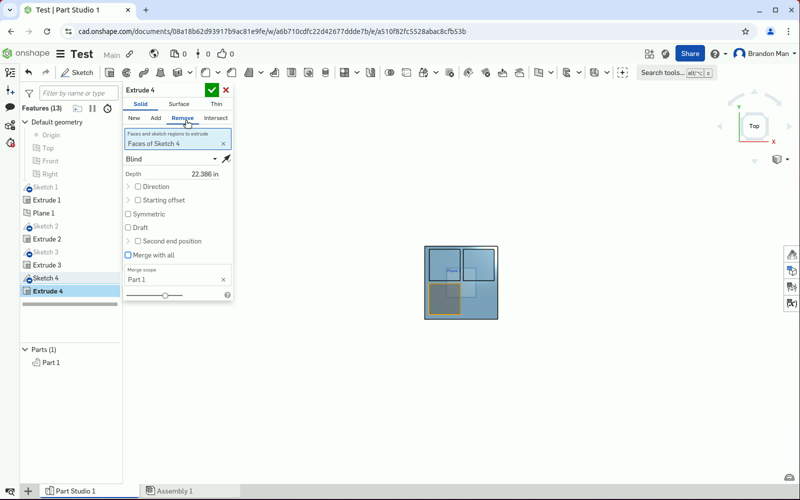
key(space)
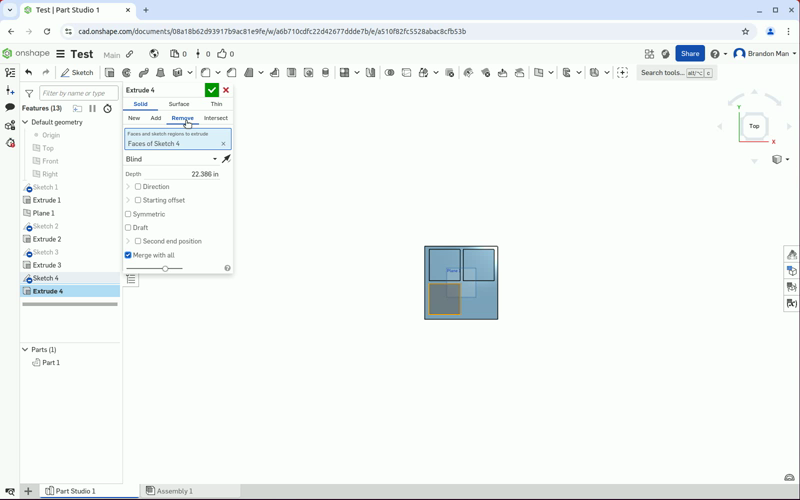
key(enter)
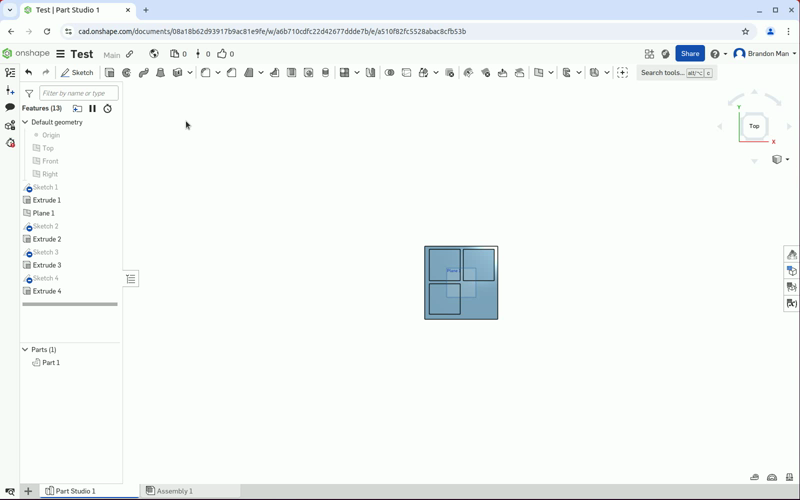
key(shift+h)
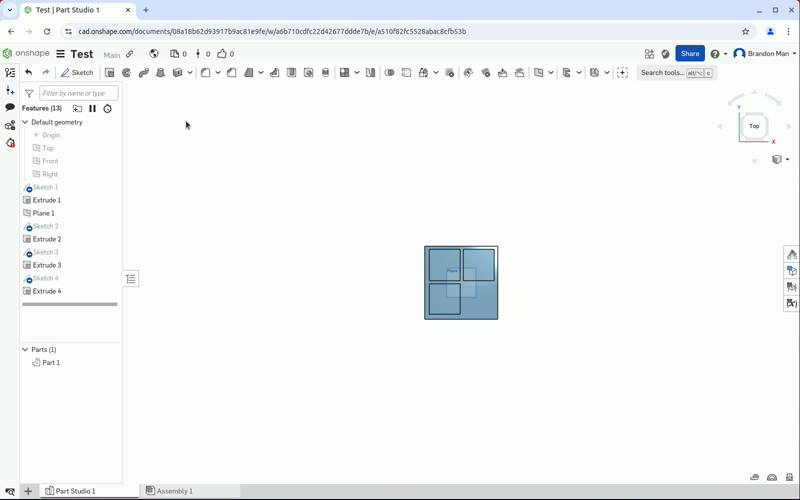
key(shift+h)
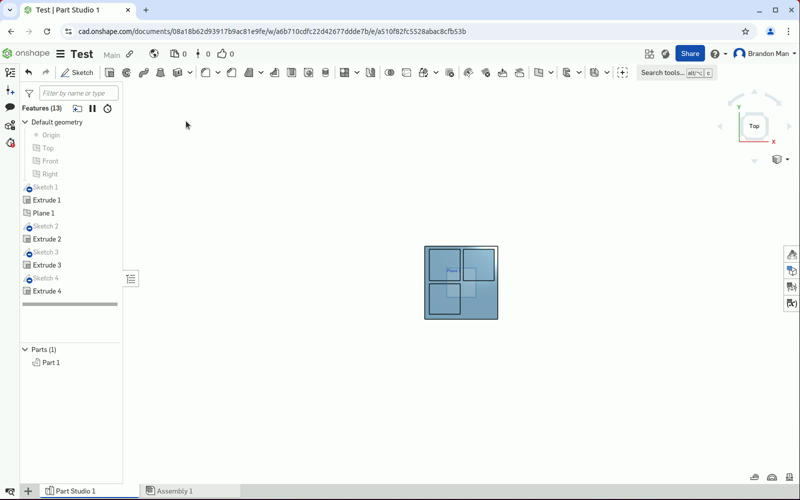
mouse_move(73, 189)
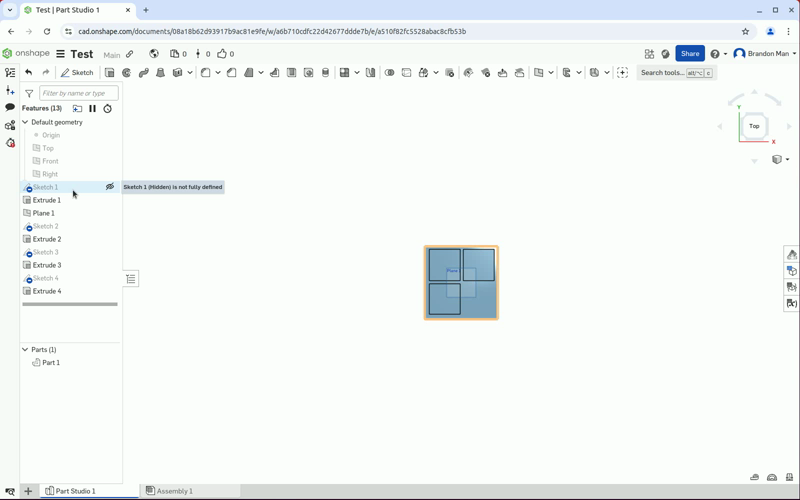
click(73, 189)
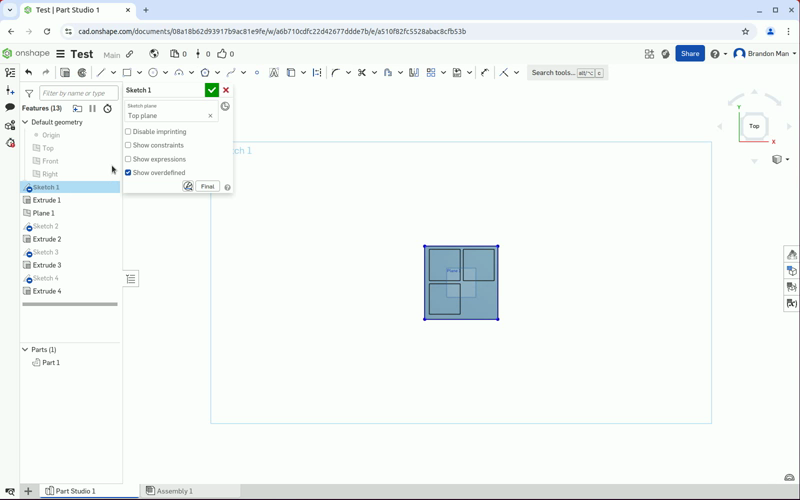
mouse_move(229, 92)
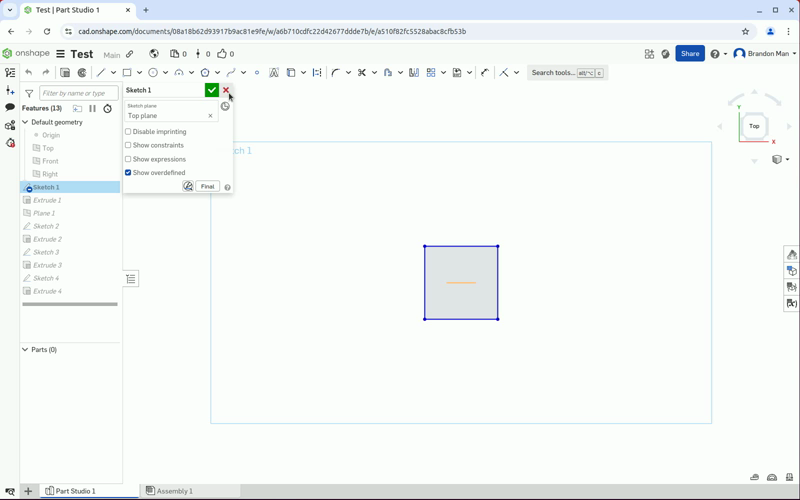
click(229, 92)
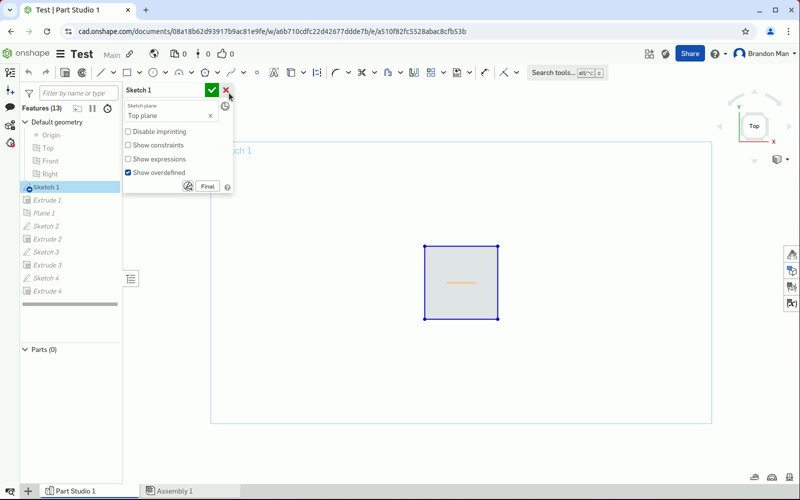
key(shift+s)
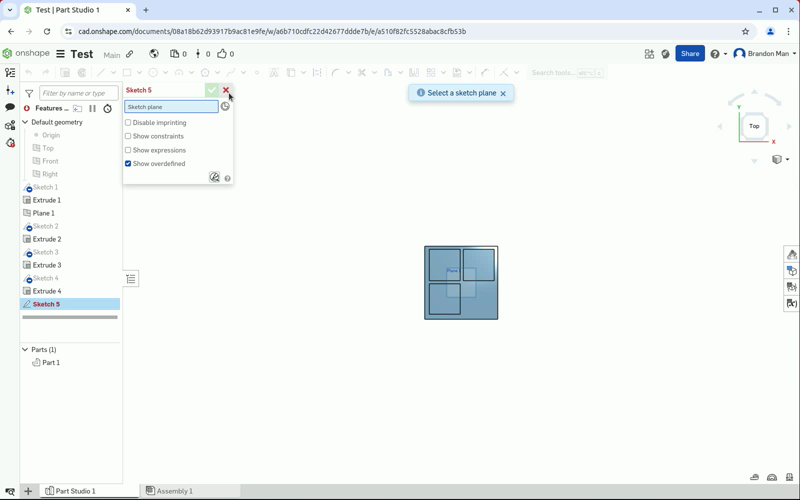
mouse_move(73, 215)
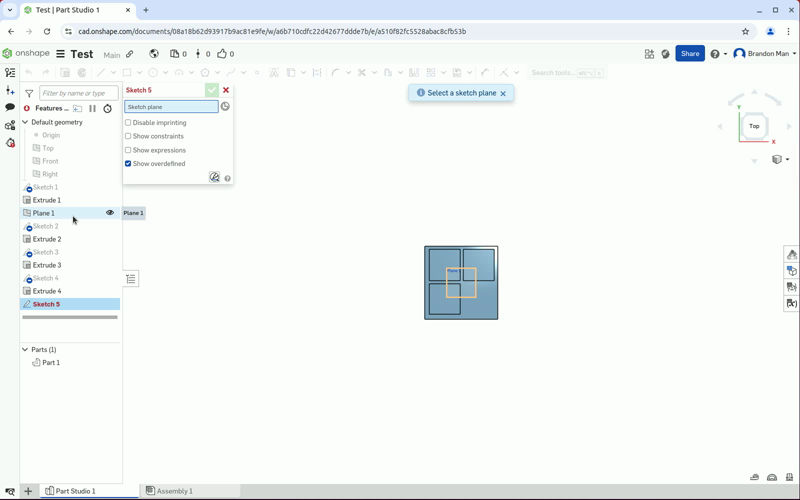
click(73, 215)
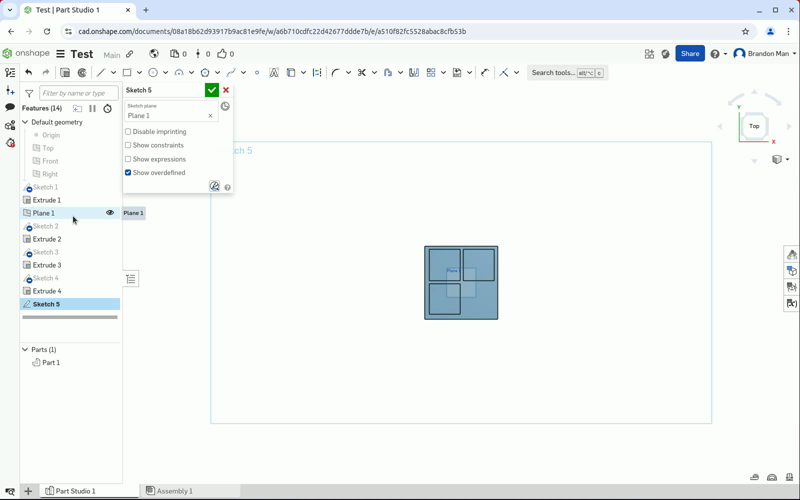
mouse_move(73, 352)
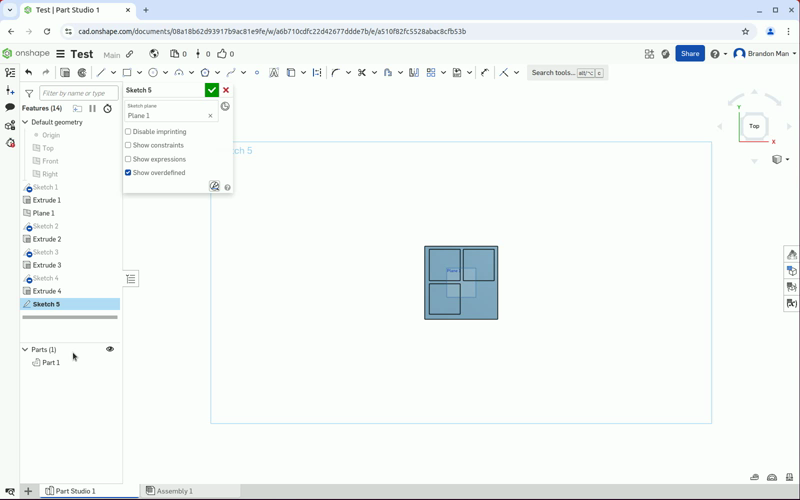
key(y)
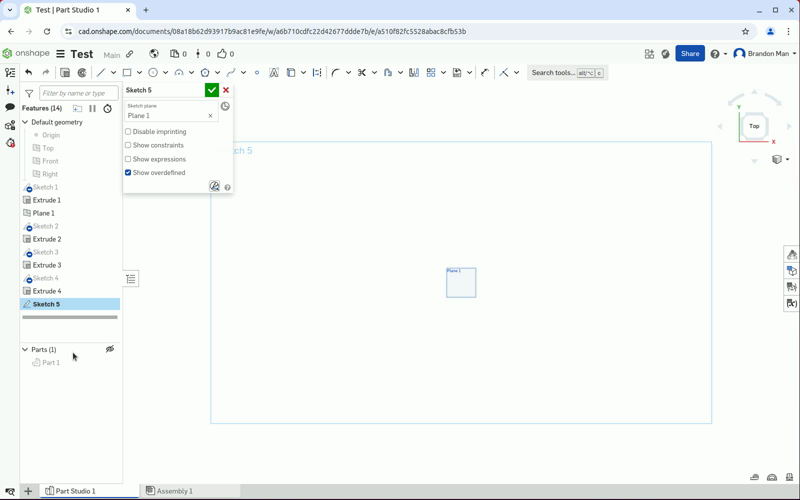
key(l)
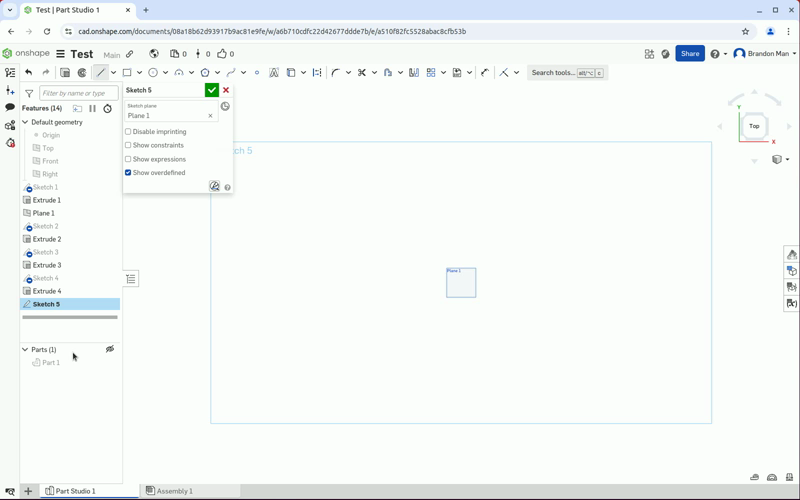
key_down(shift)
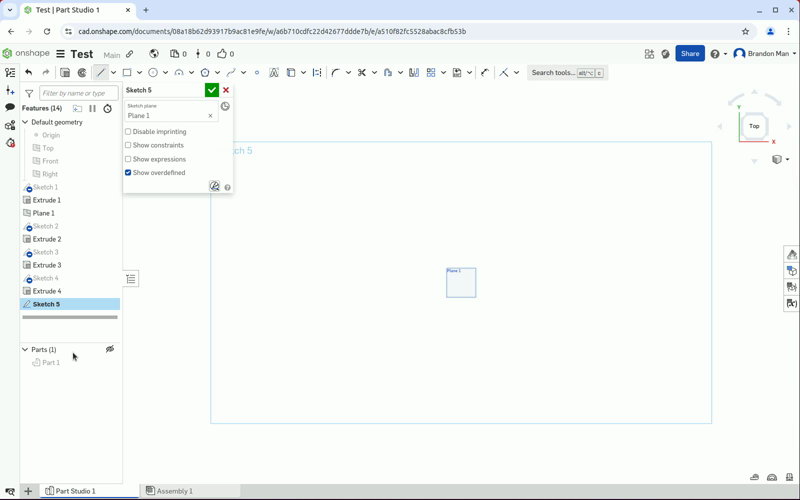
mouse_move(463, 314)
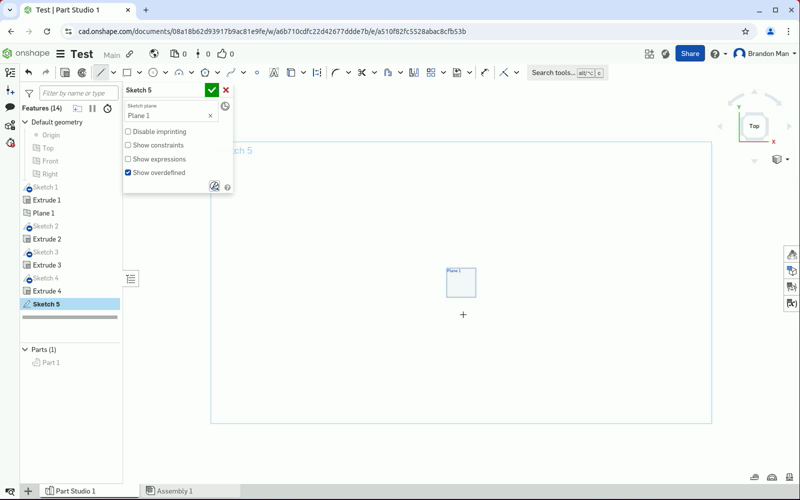
click(463, 314)
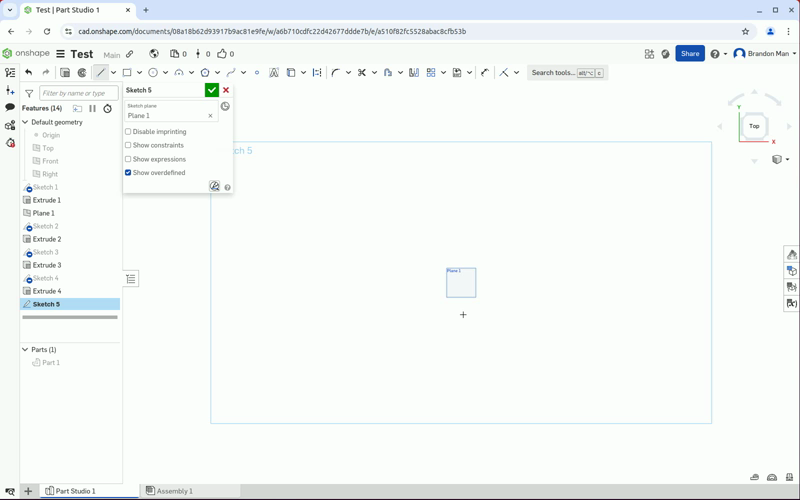
key_up(shift)
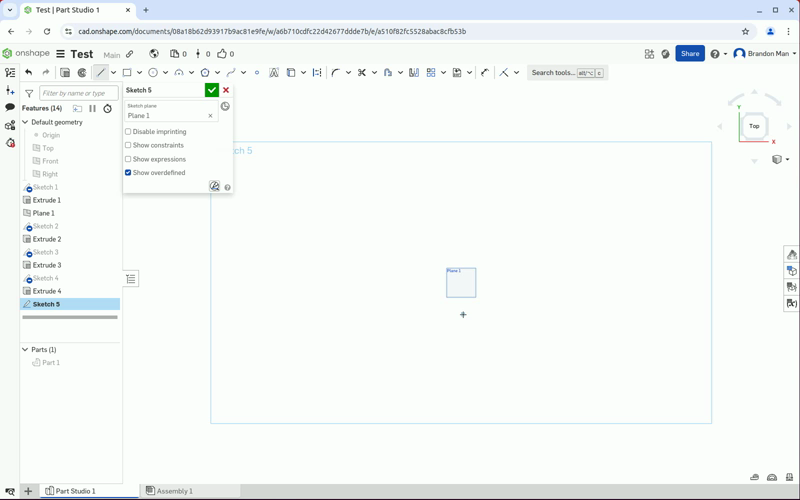
key_down(shift)
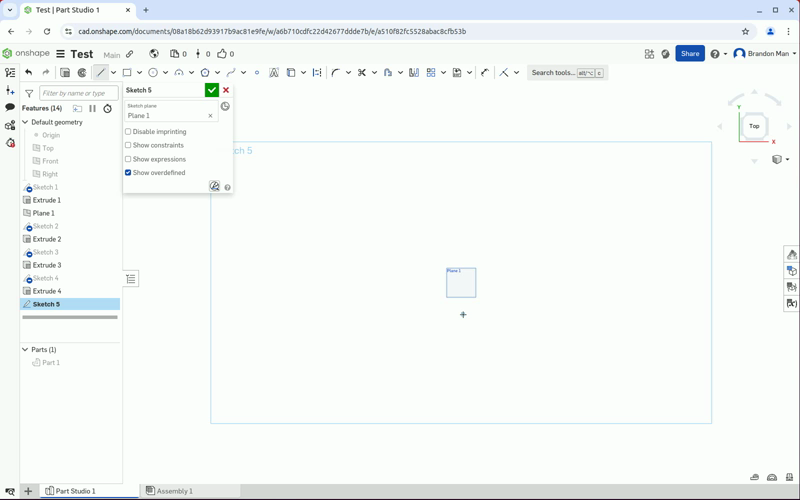
mouse_move(493, 314)
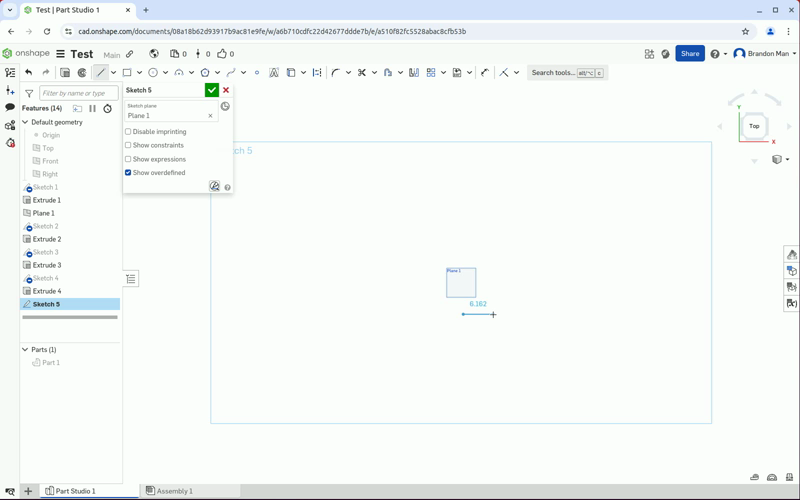
mouse_move(494, 314)
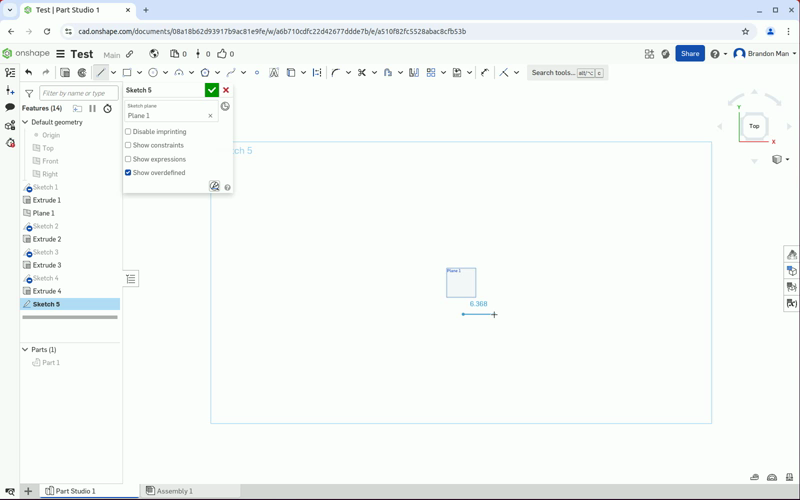
click(494, 314)
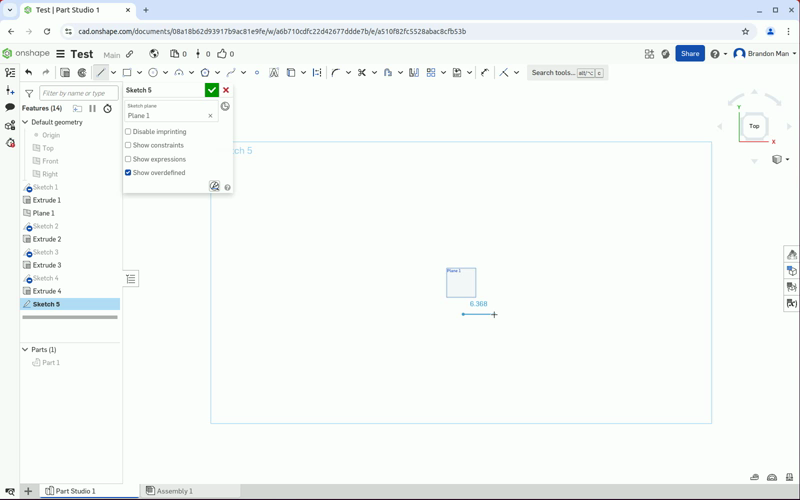
key_up(shift)
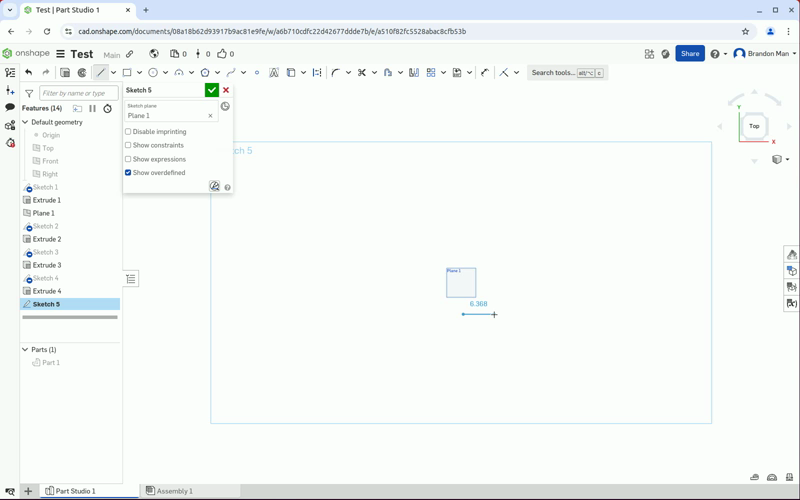
key_down(shift)
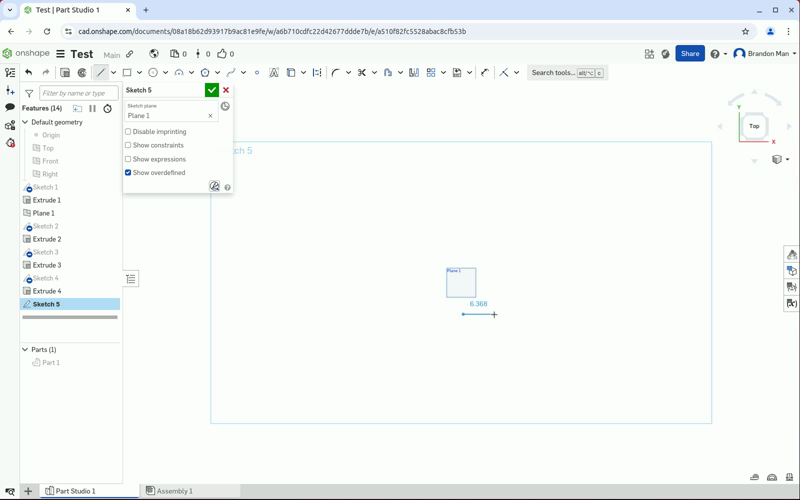
mouse_move(524, 314)
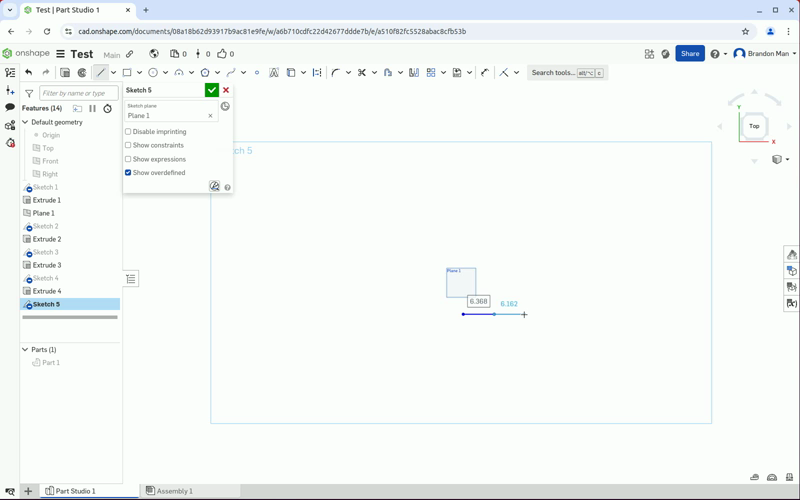
mouse_move(494, 283)
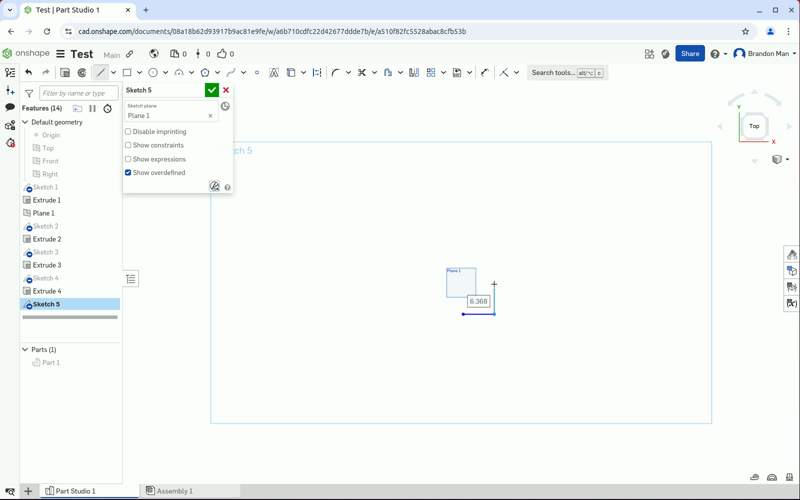
click(494, 283)
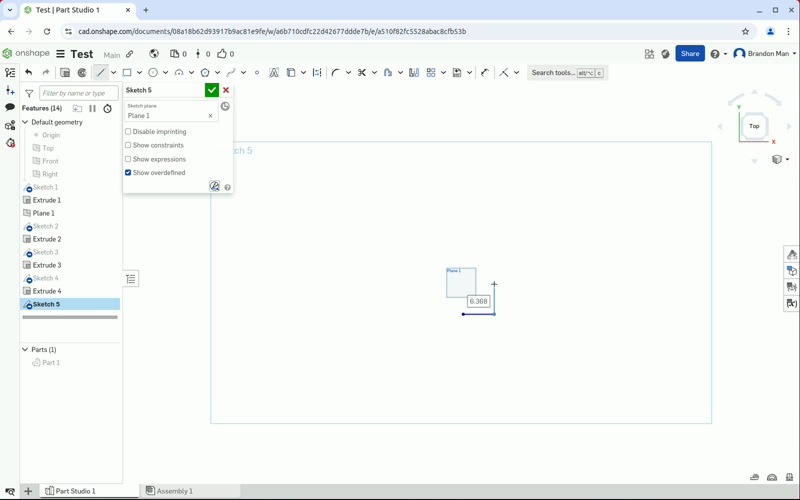
key_up(shift)
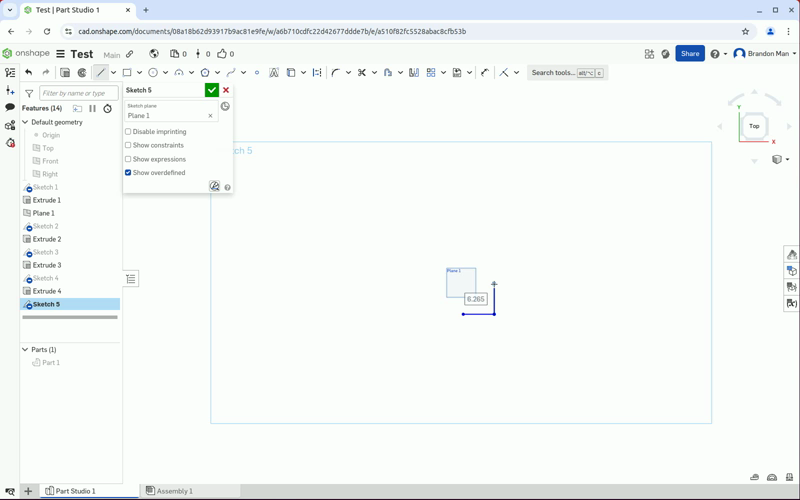
key_down(shift)
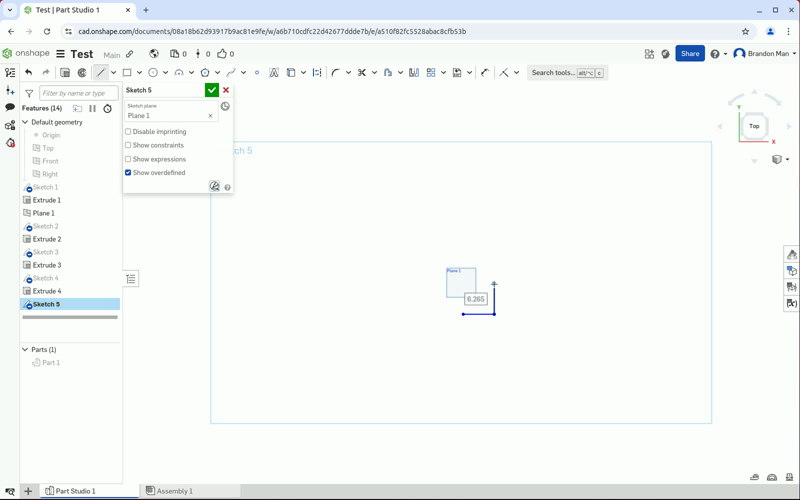
mouse_move(524, 283)
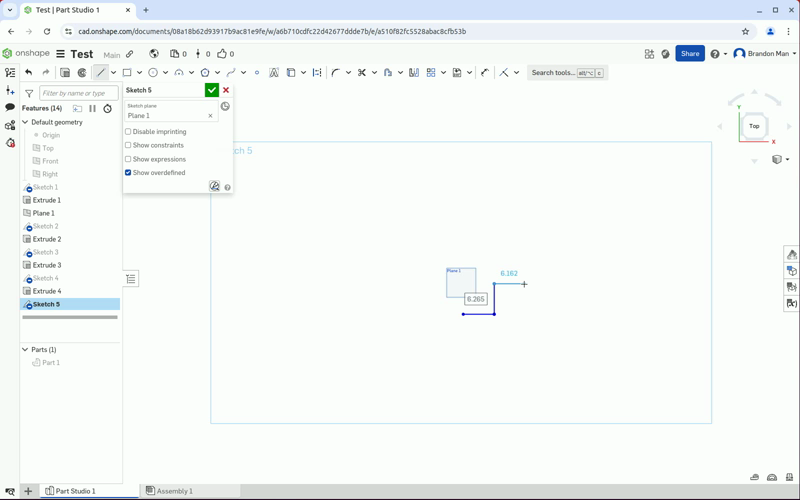
mouse_move(463, 283)
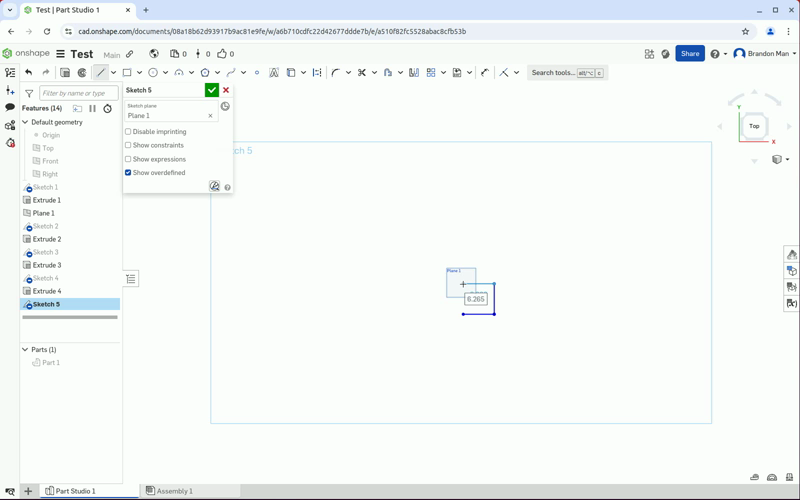
click(463, 283)
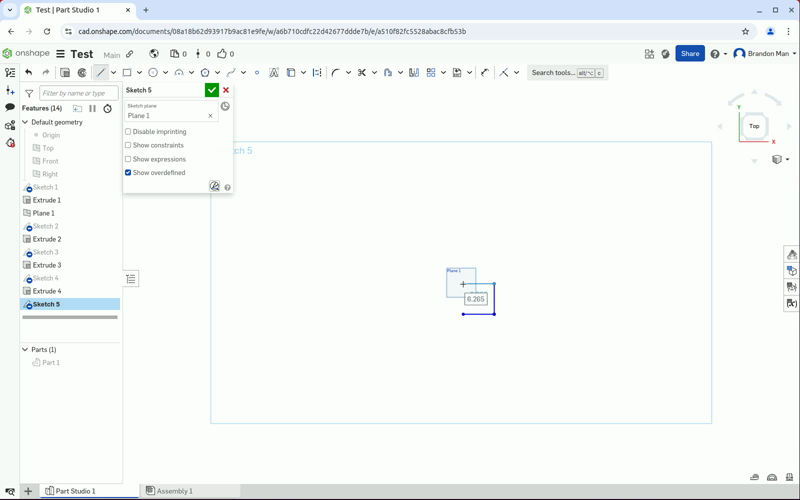
key_up(shift)
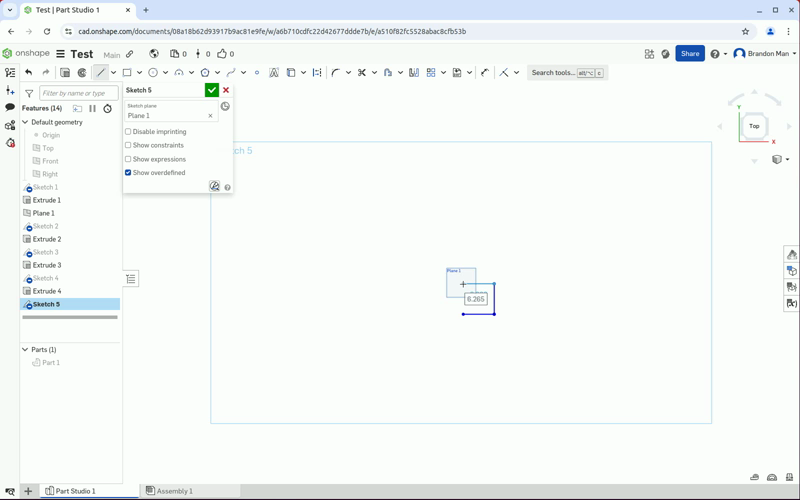
mouse_move(493, 283)
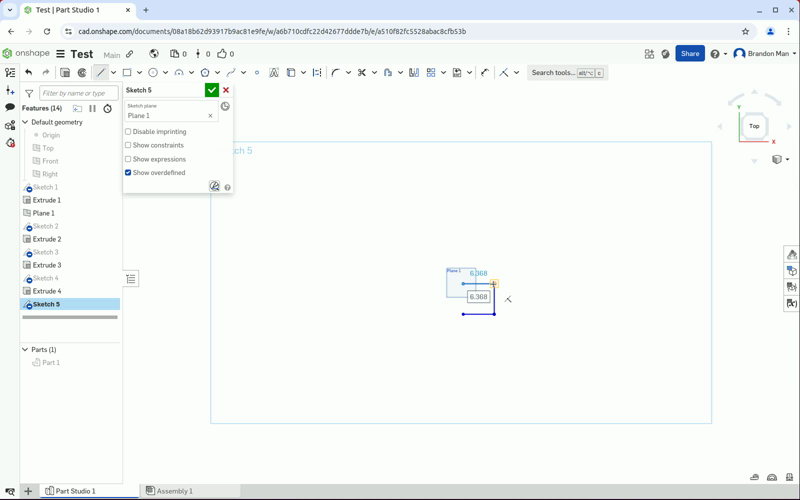
key_down(shift)
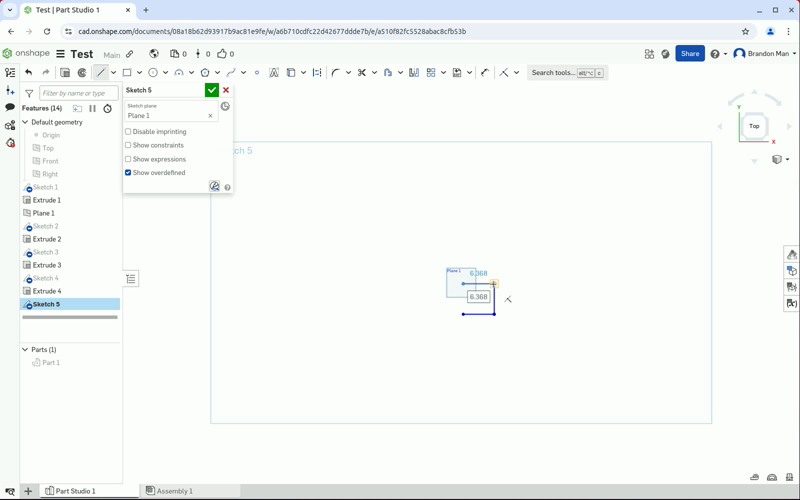
mouse_move(463, 314)
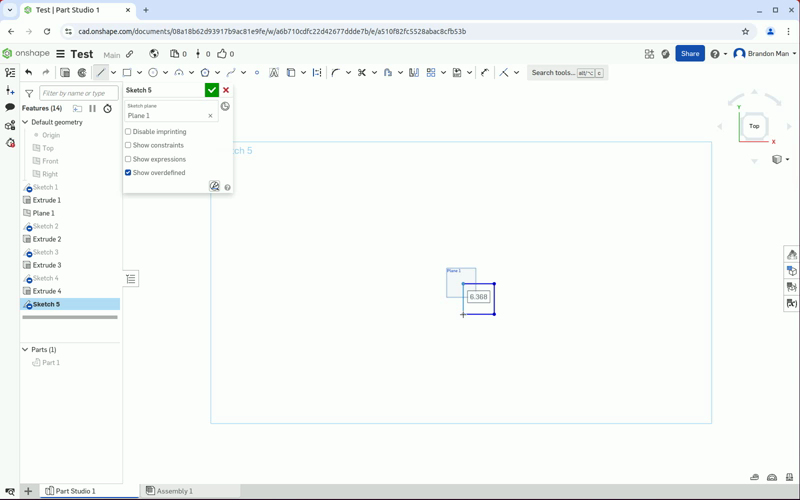
key_up(shift)
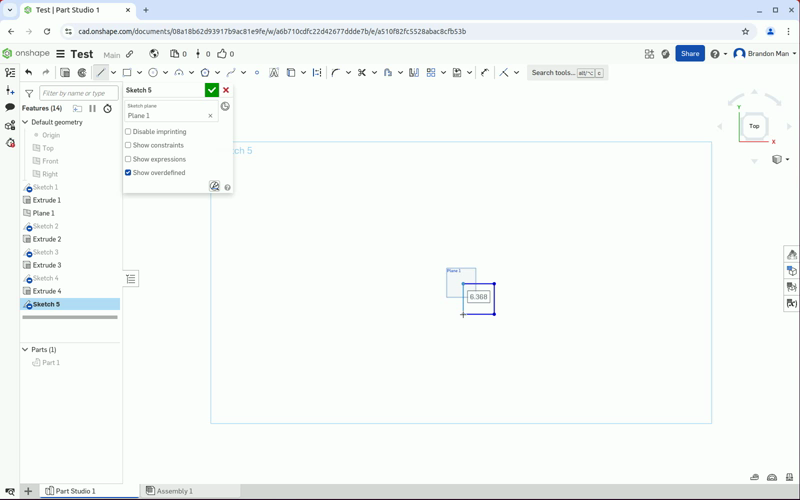
click(463, 314)
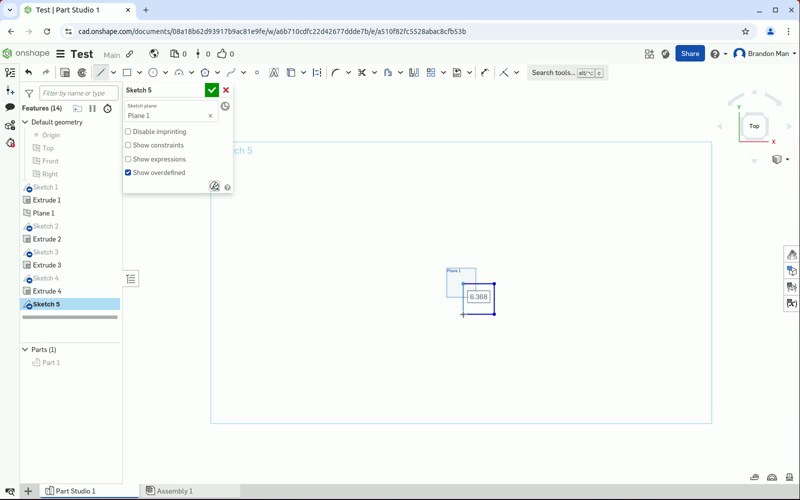
key(esc)
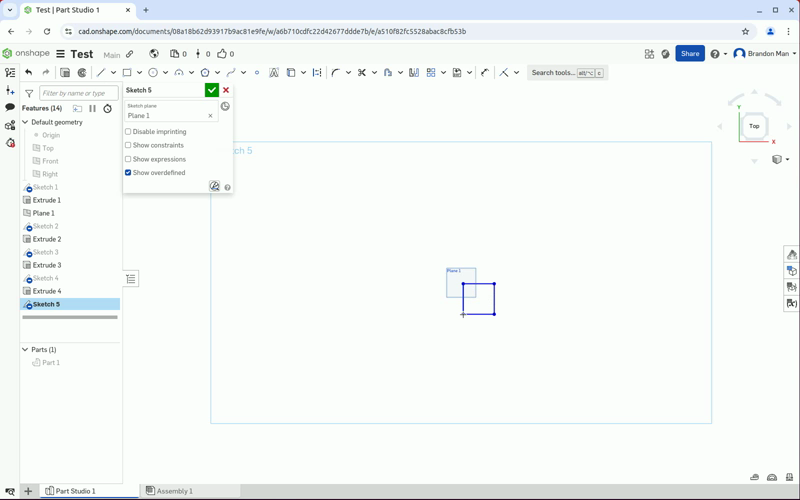
mouse_move(483, 295)
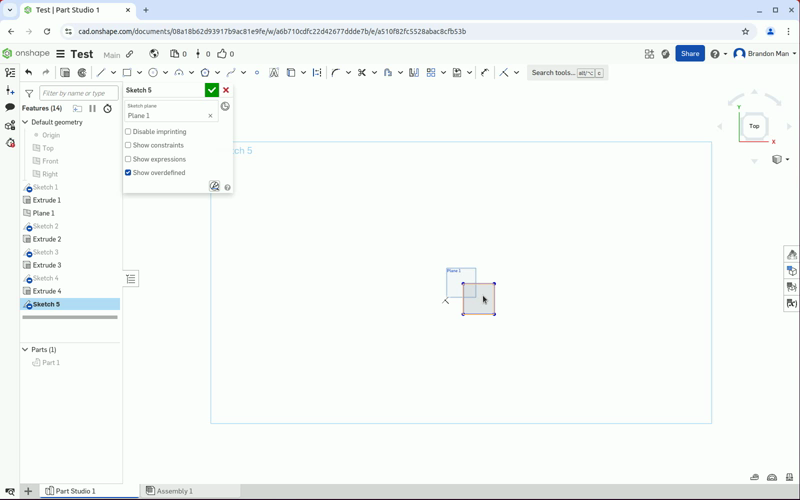
scroll(6)
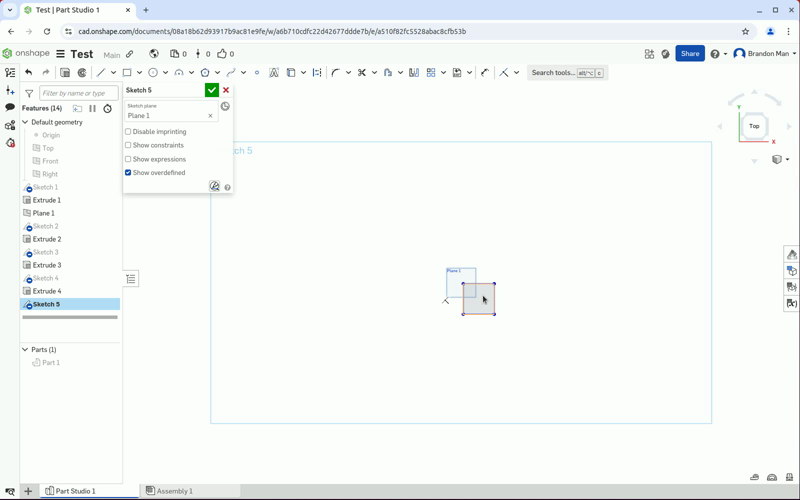
scroll(6)
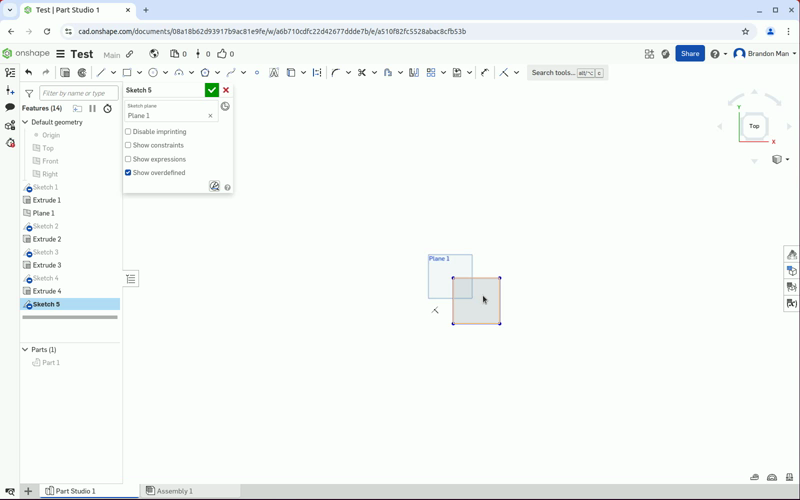
scroll(6)
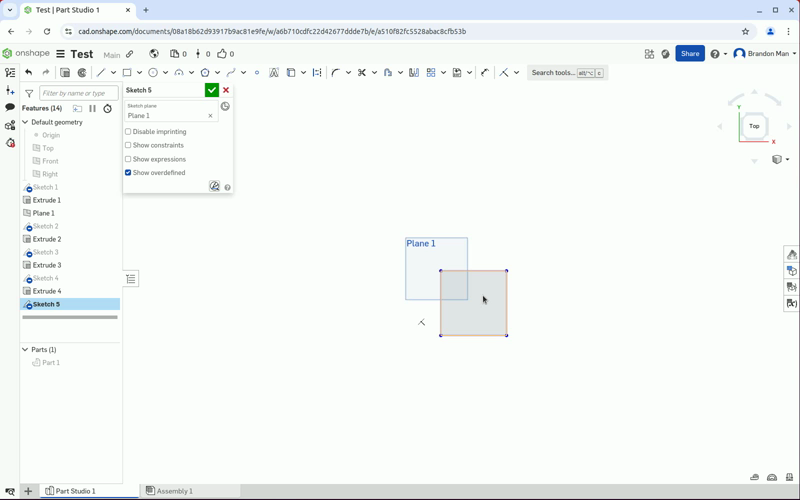
scroll(6)
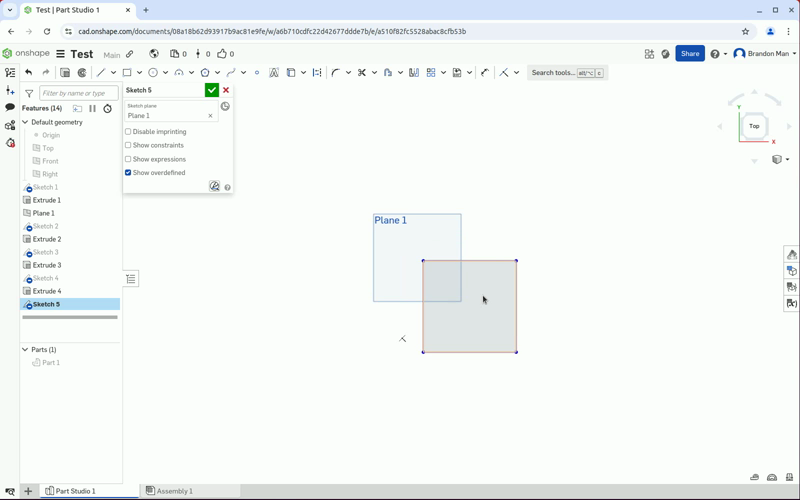
scroll(6)
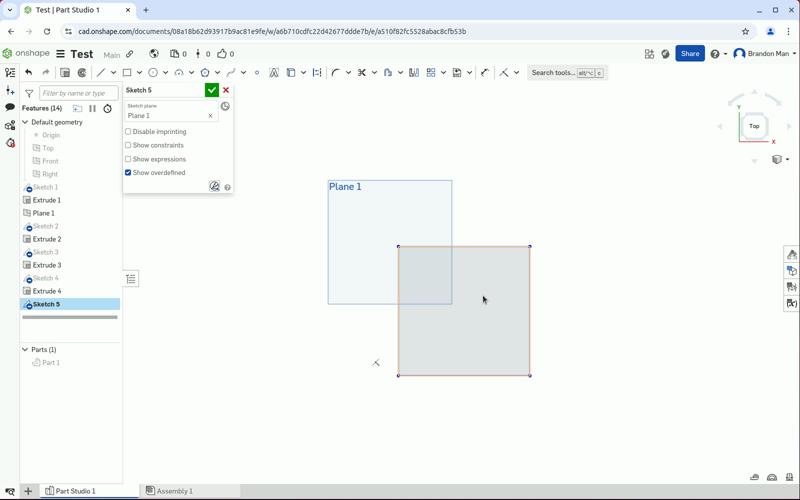
scroll(6)
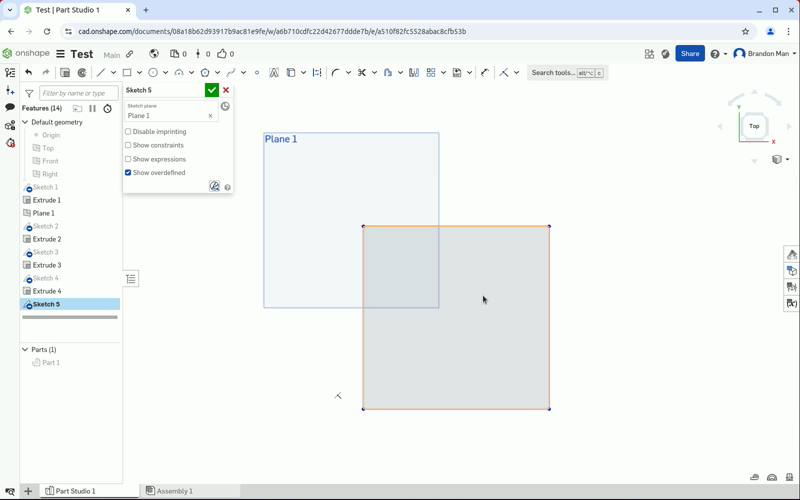
scroll(6)
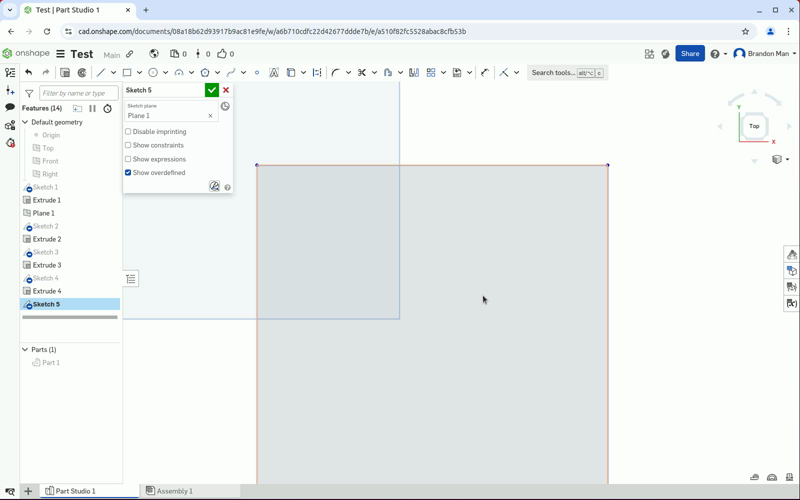
click(483, 295)
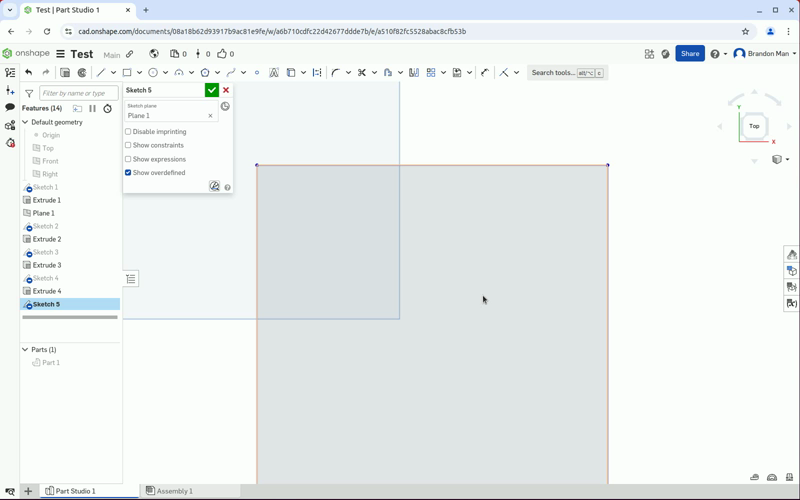
scroll(-6)
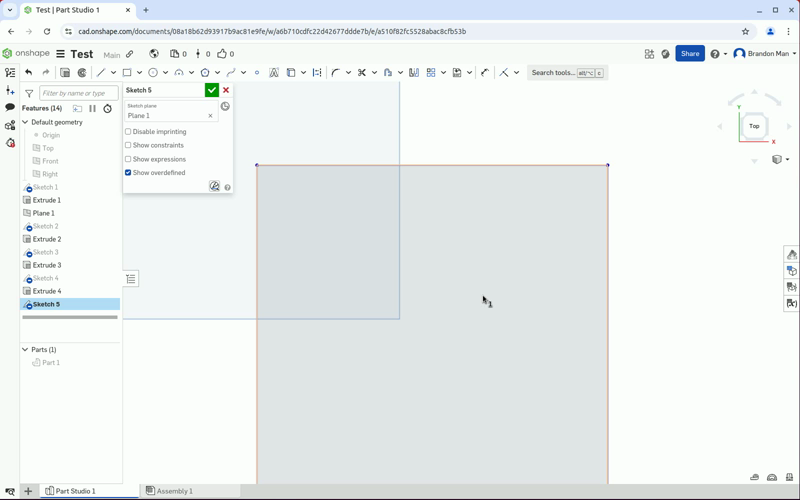
scroll(-6)
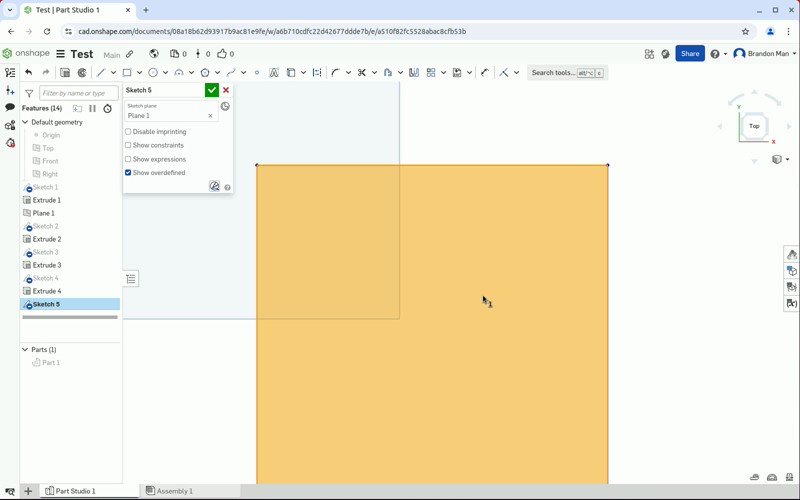
scroll(-6)
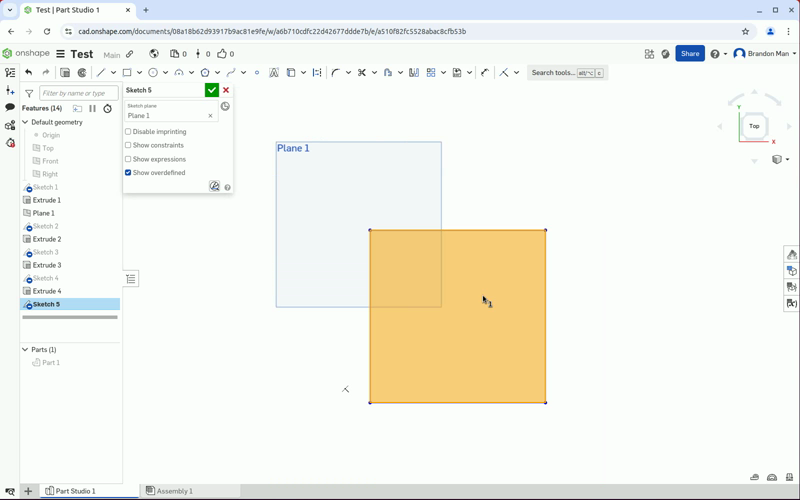
scroll(-6)
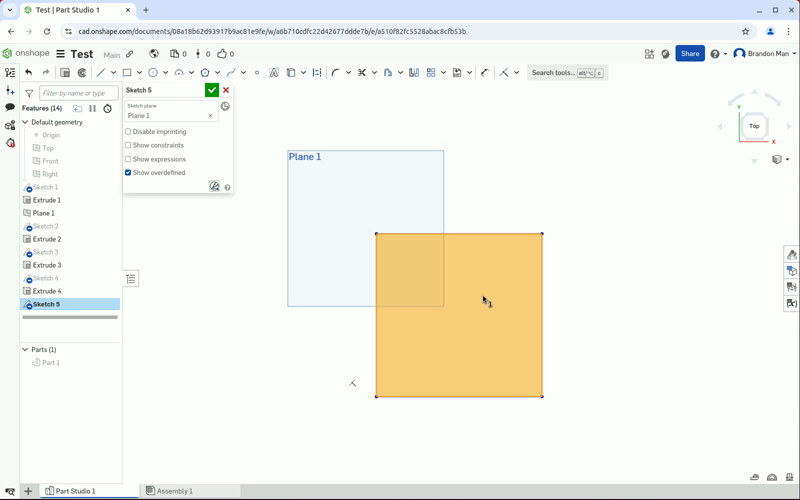
scroll(-6)
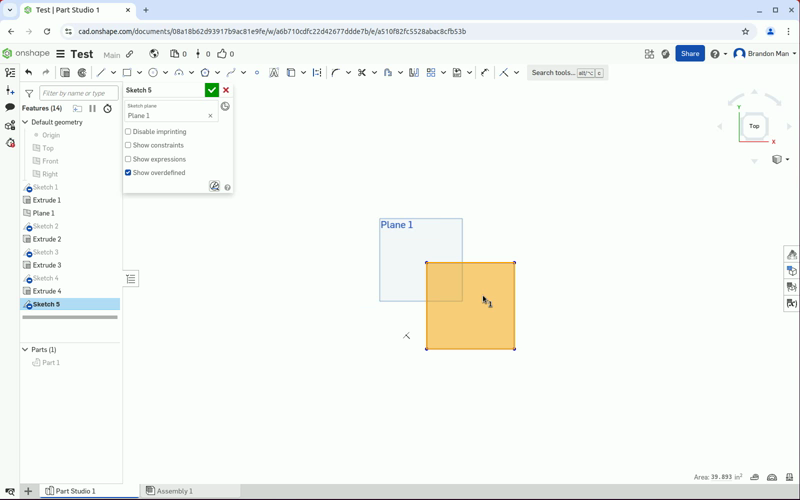
scroll(-6)
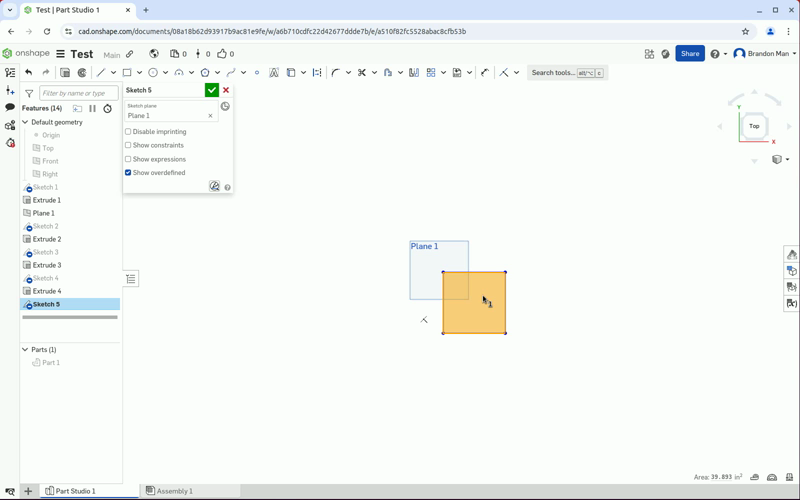
scroll(-6)
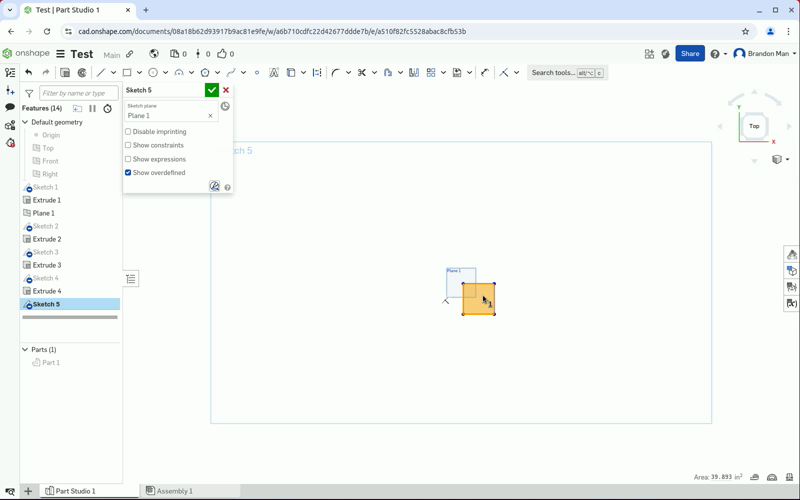
mouse_move(73, 352)
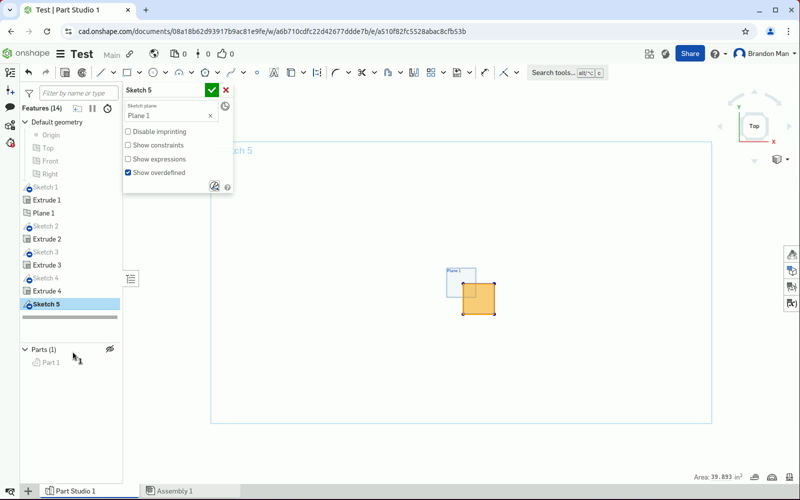
key(shift+y)
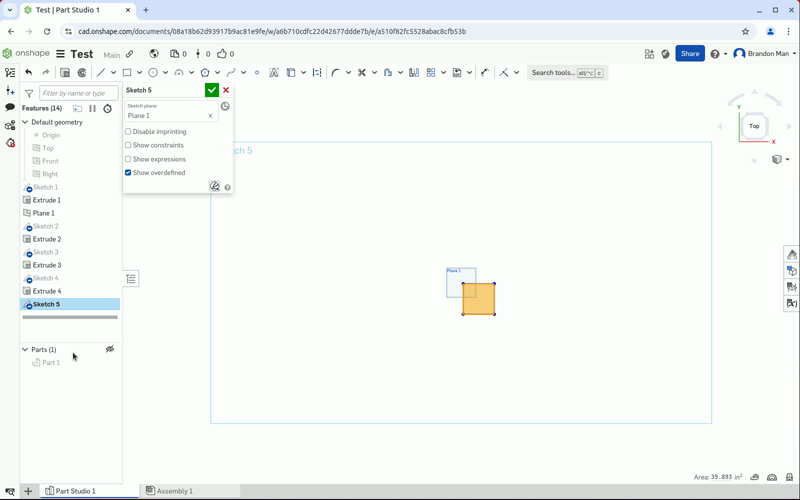
key(shift+e)
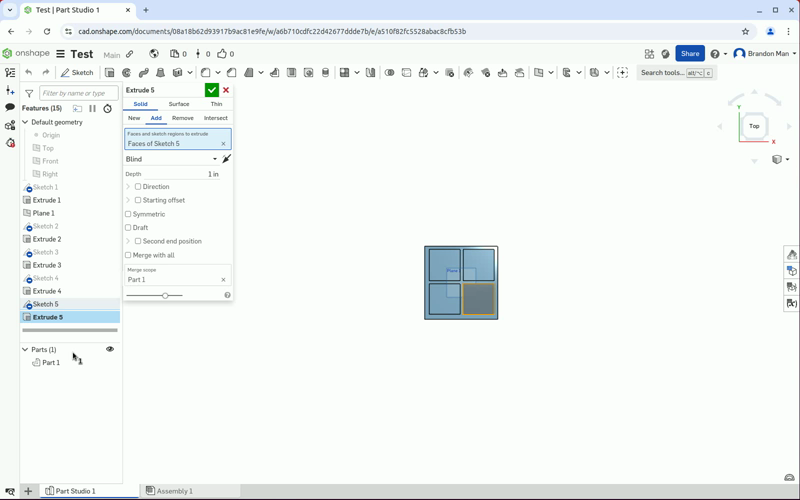
mouse_move(143, 106)
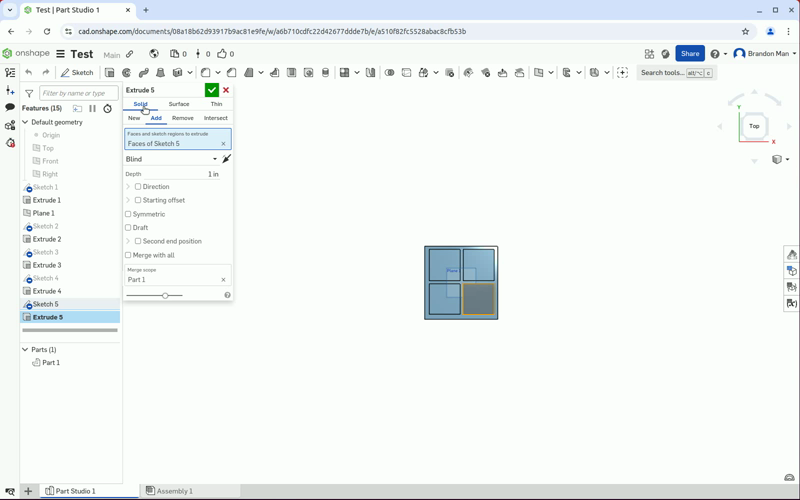
click(143, 106)
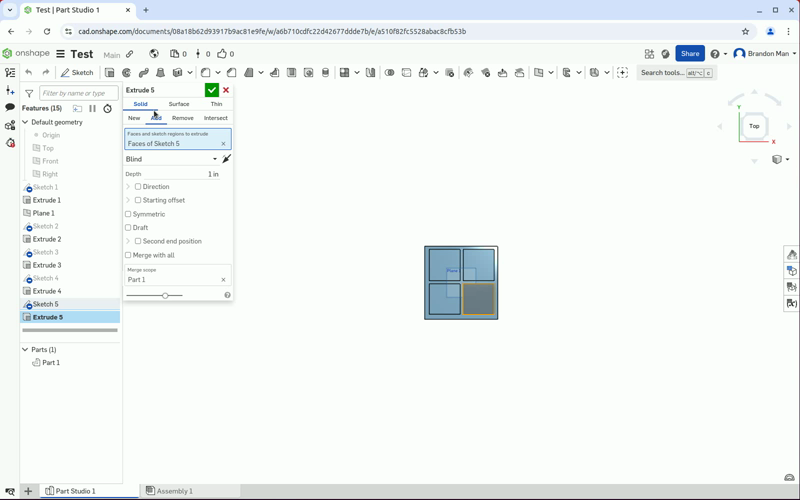
mouse_move(186, 120)
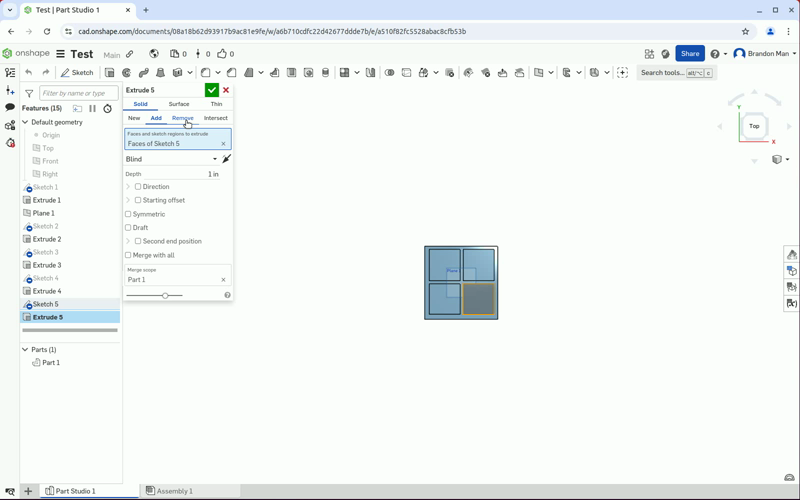
click(186, 120)
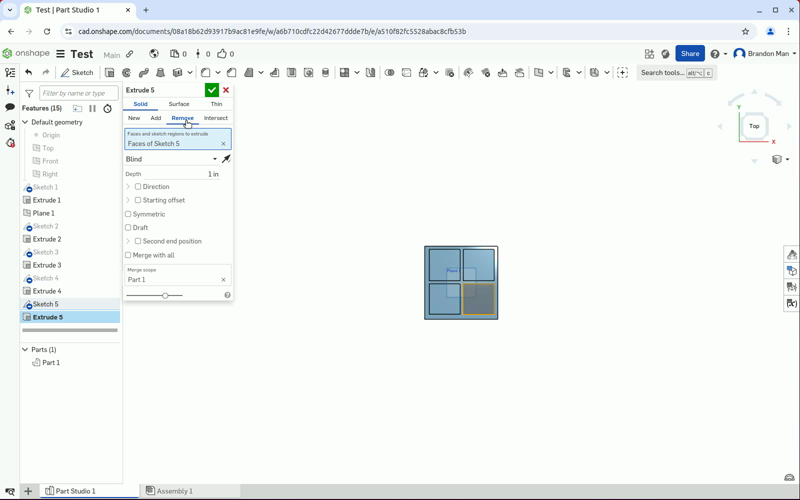
key(tab, 4)
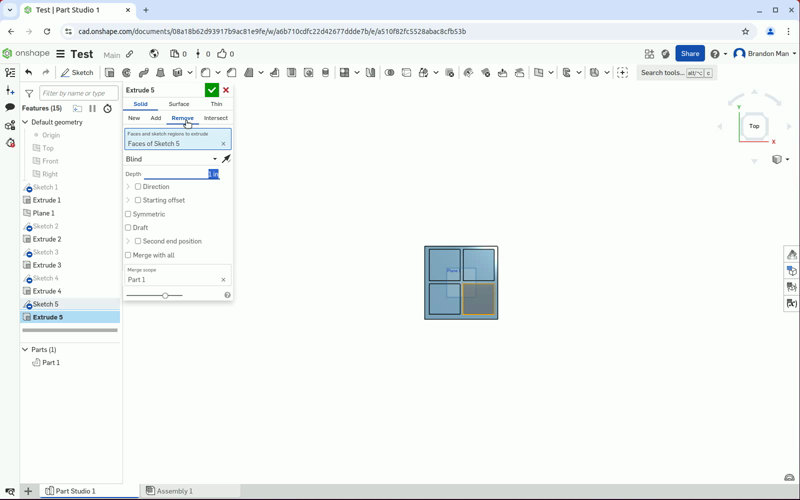
text(22.386)
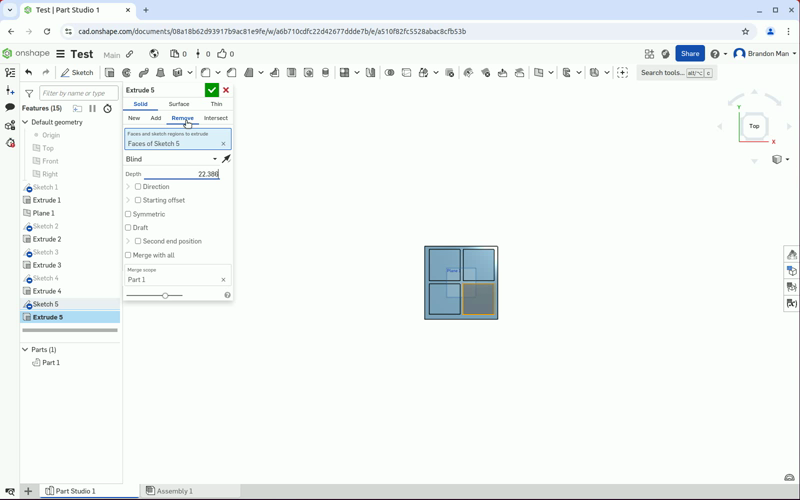
key(tab, 6)
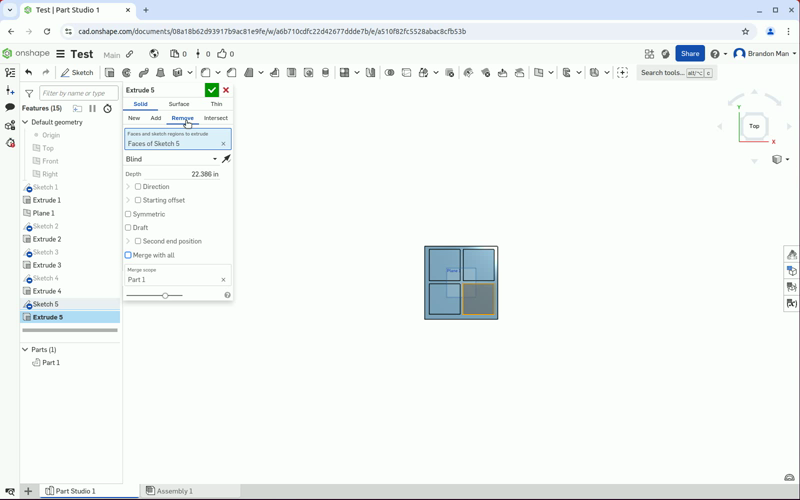
key(space)
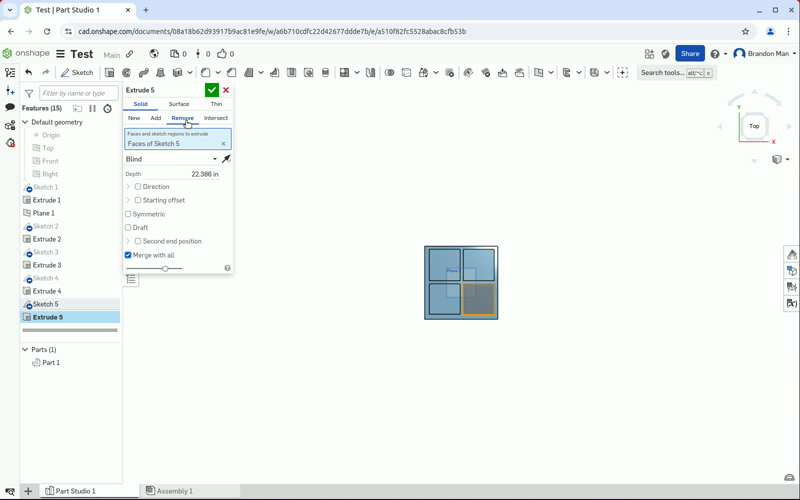
key(enter)
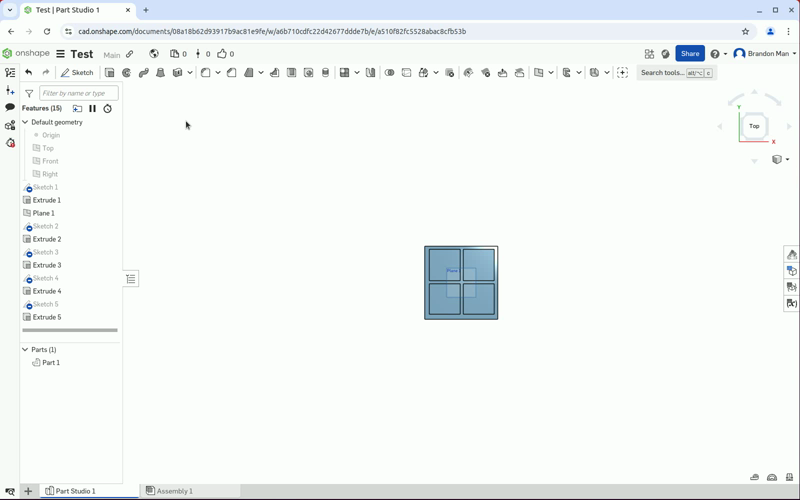
key(shift+h)
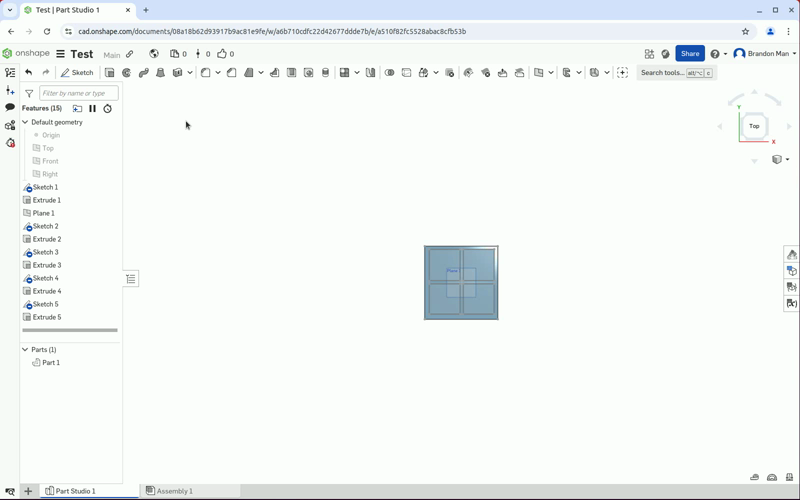
key(shift+h)
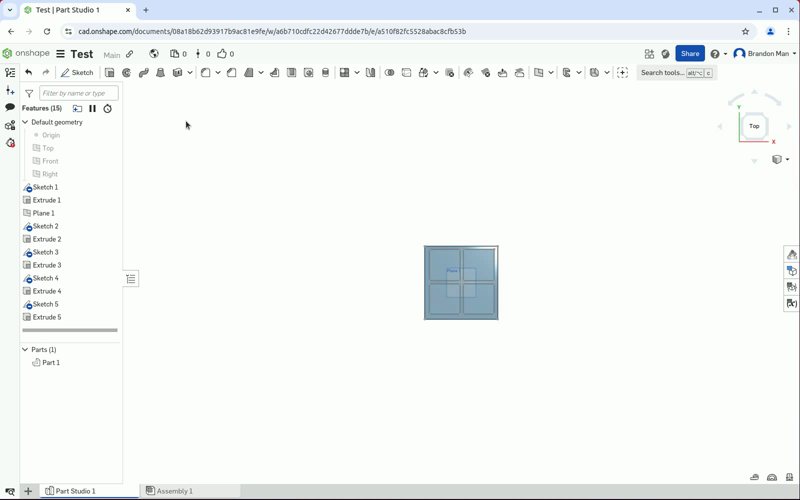
key(shift+7)
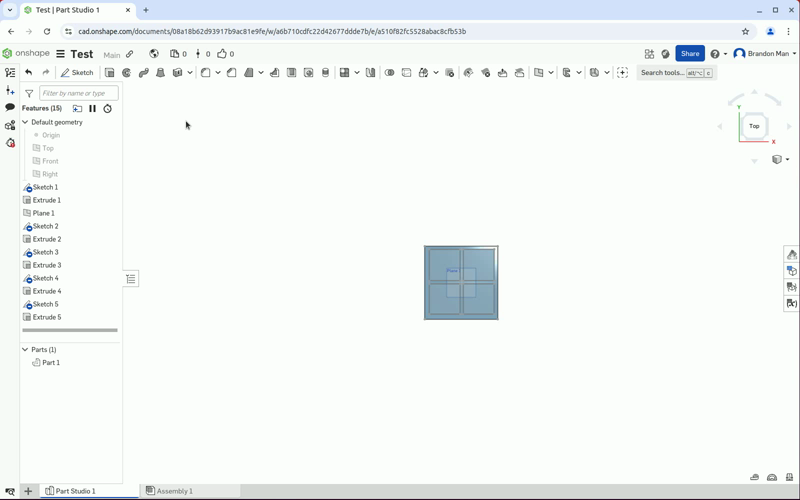
key(up, 3)
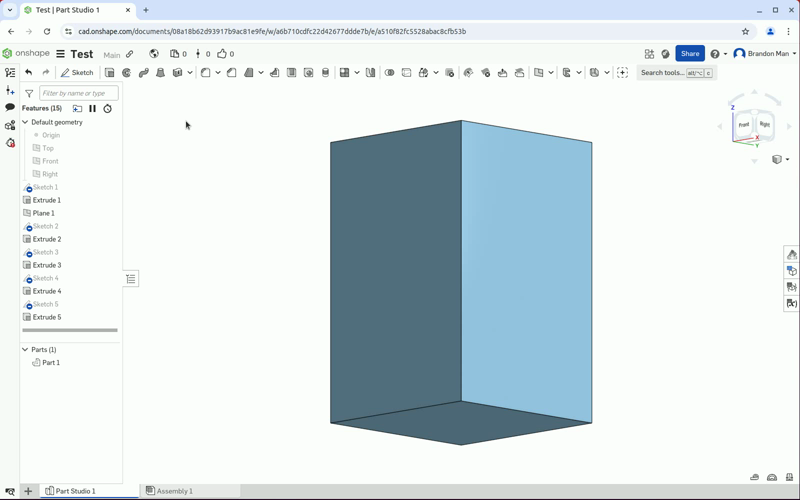
key(left, 3)
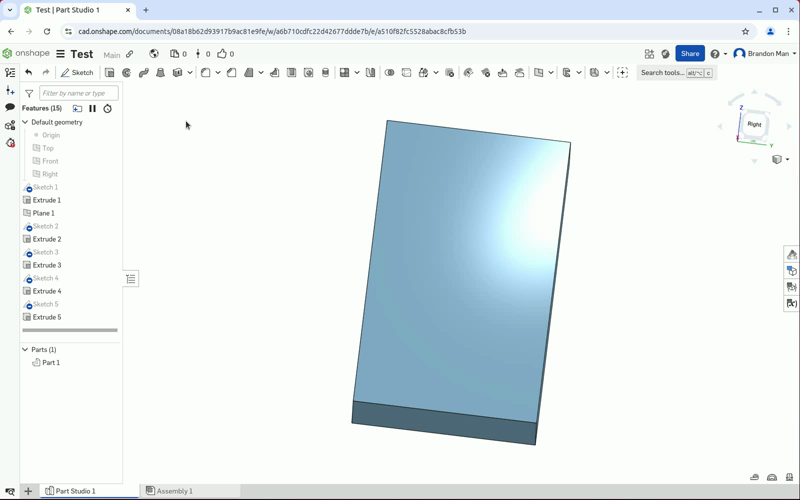
key(right, 3)
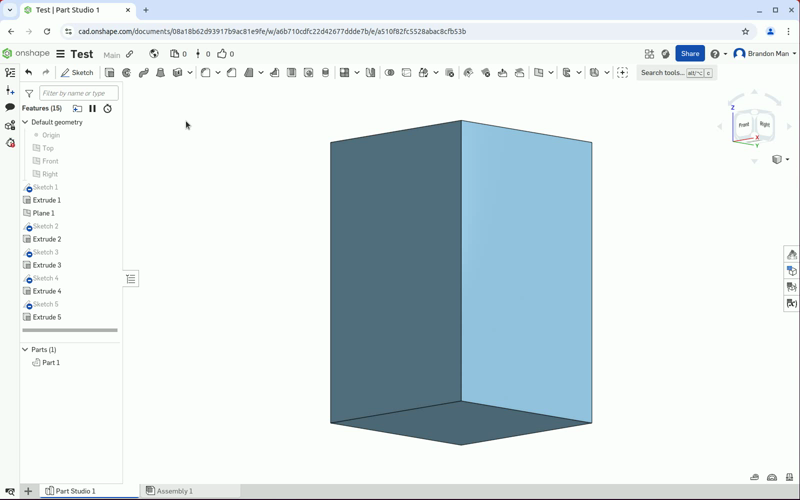
key(down, 3)
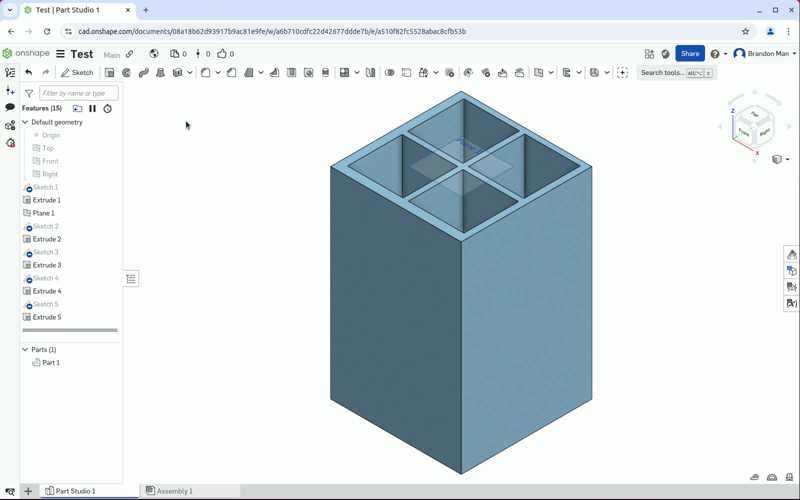
mouse_move(73, 189)
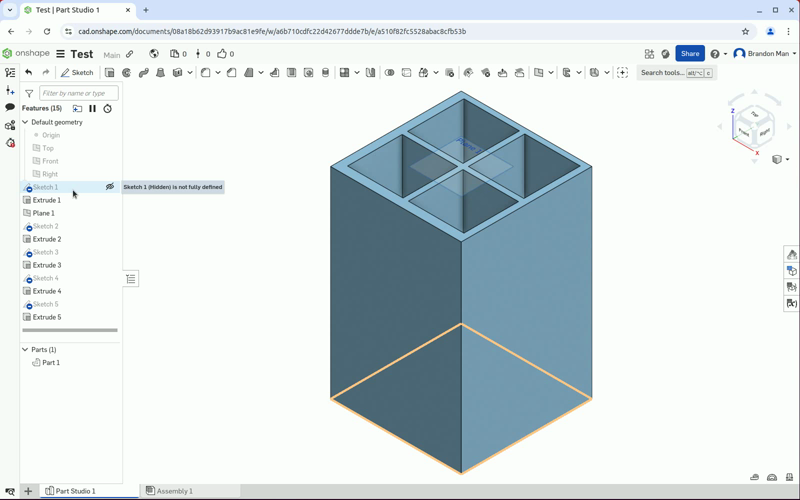
click(73, 189)